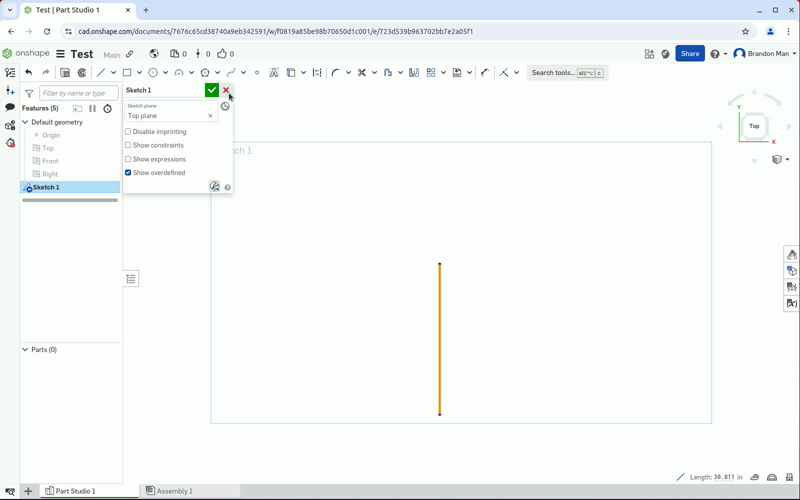
key(shift+h)
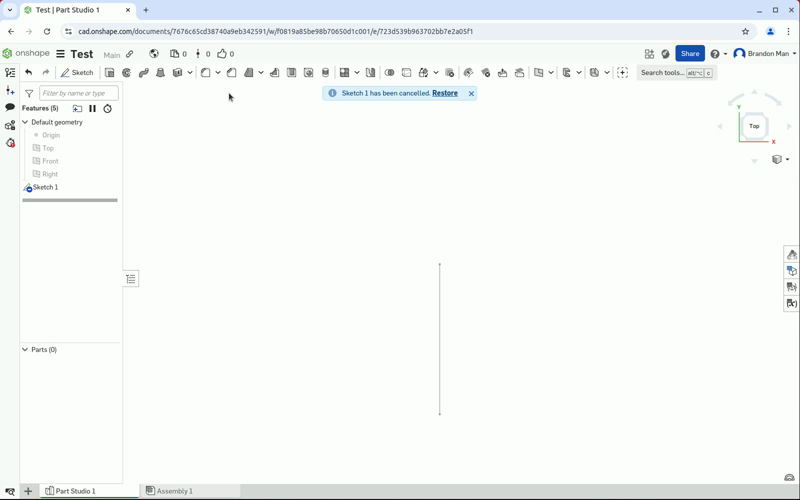
mouse_move(73, 352)
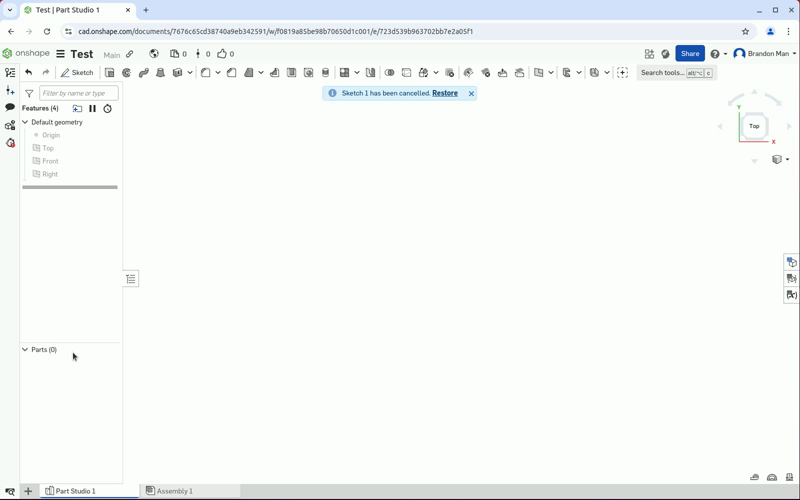
key(y)
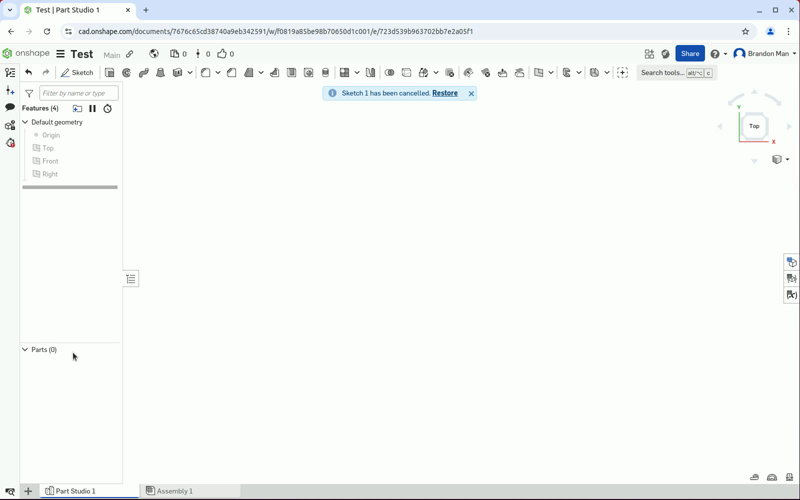
key(shift+p)
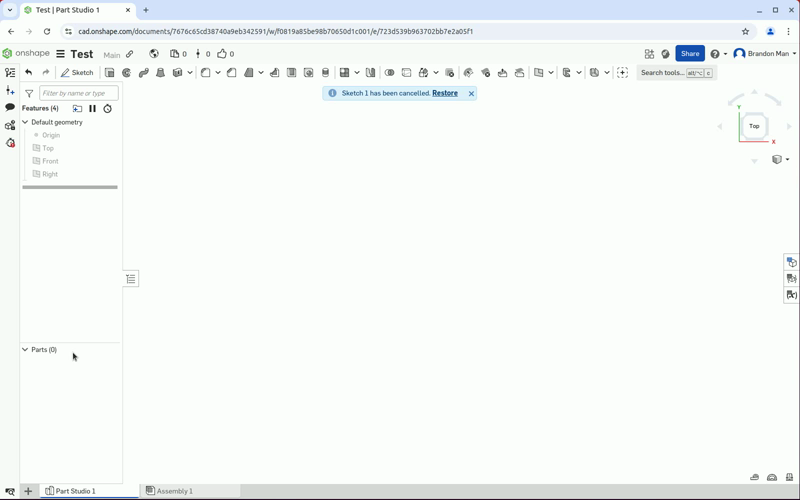
key(space)
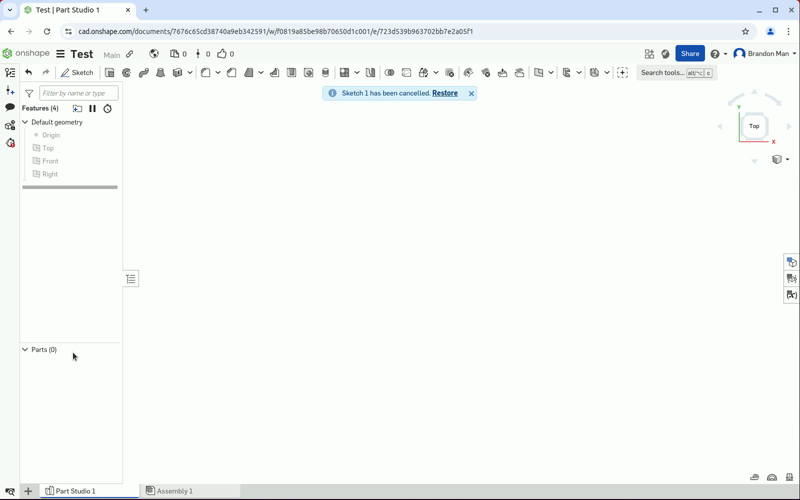
key_down(shift)
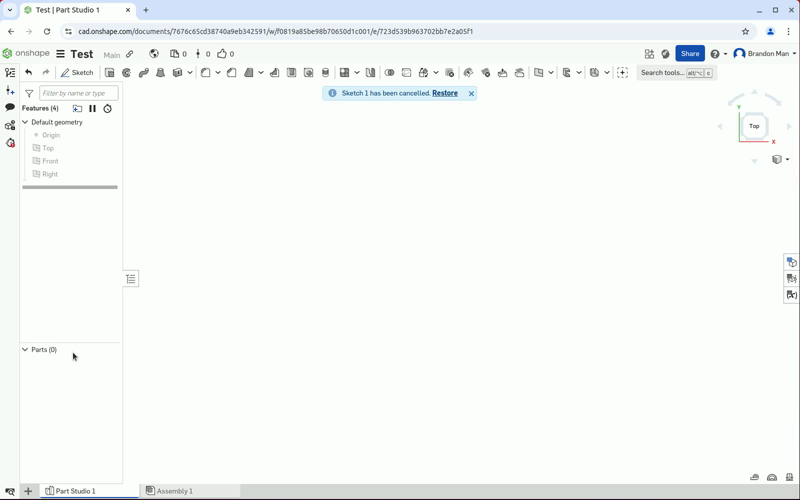
key(up)
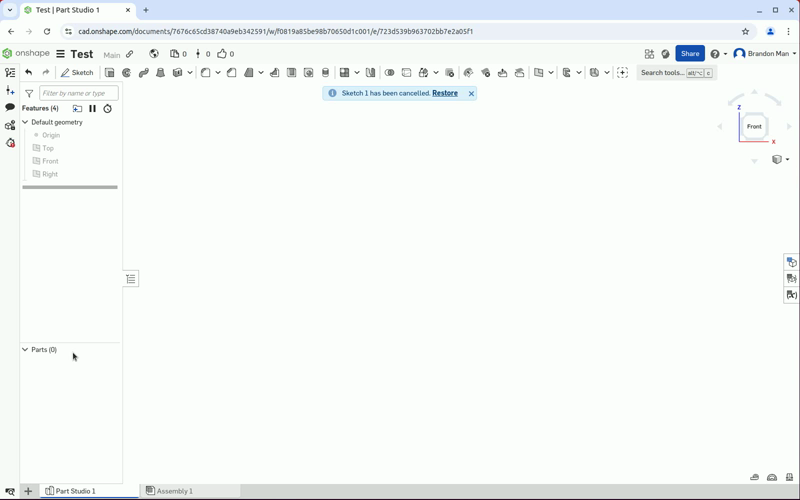
key_up(shift)
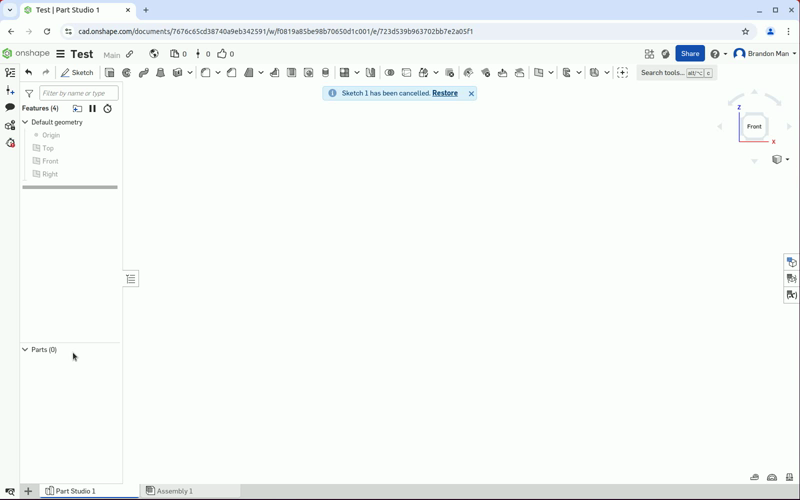
mouse_move(73, 352)
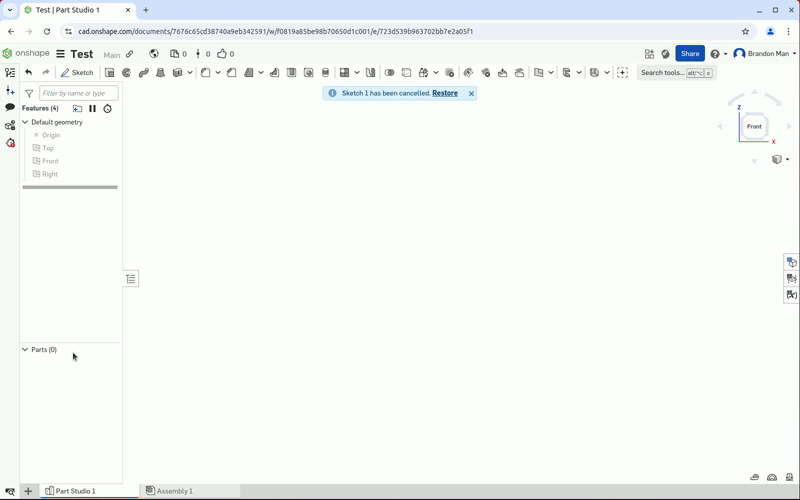
key(shift+y)
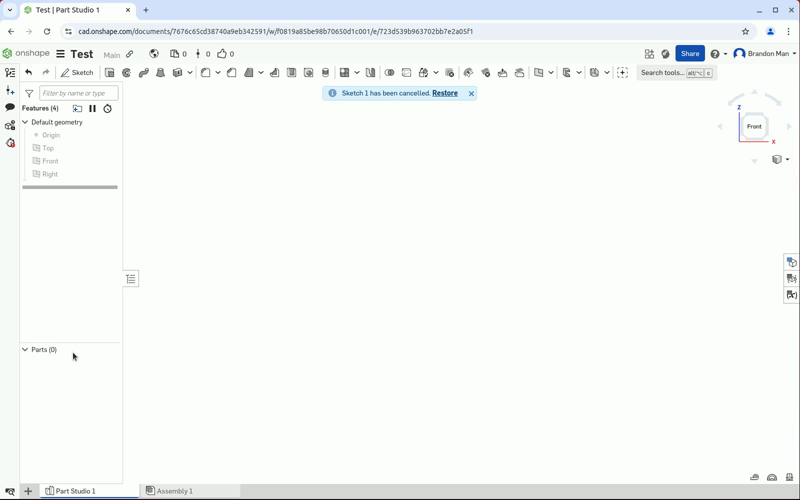
key(shift+s)
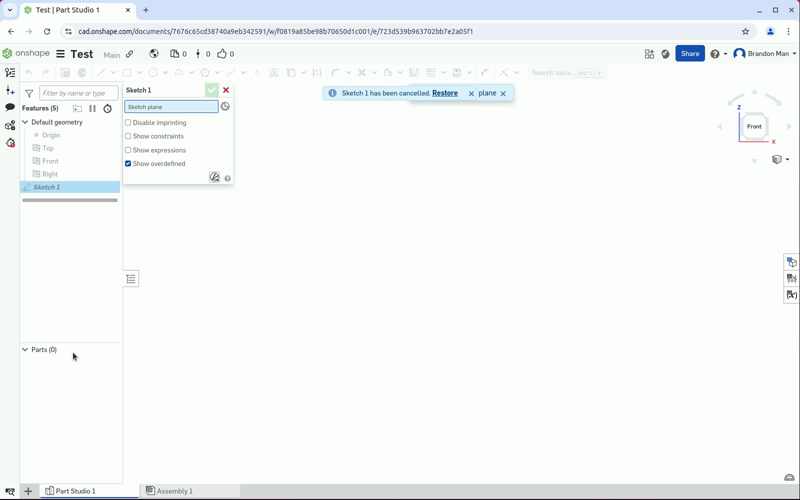
mouse_move(73, 163)
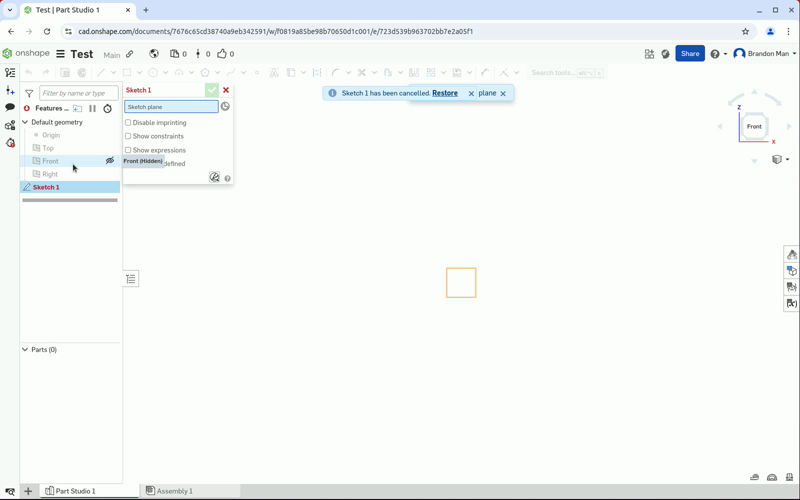
click(73, 163)
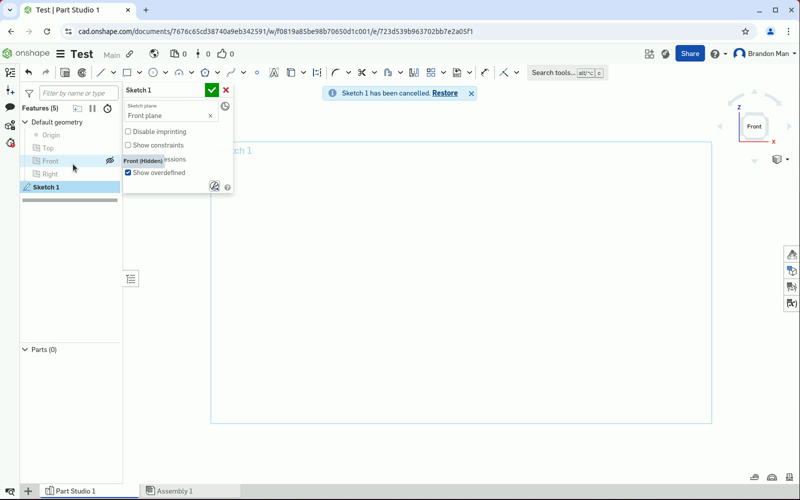
mouse_move(73, 352)
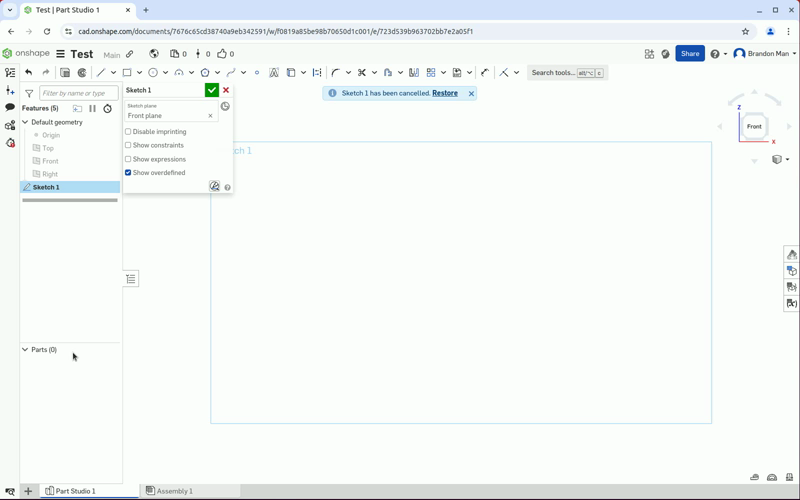
key(y)
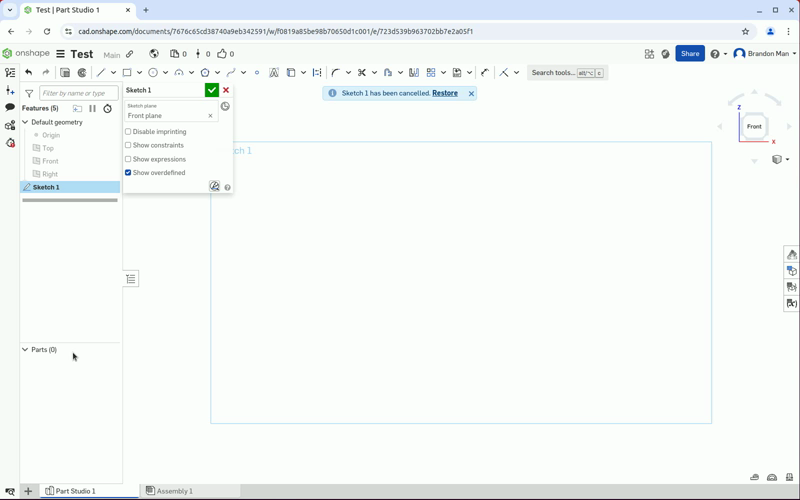
key(l)
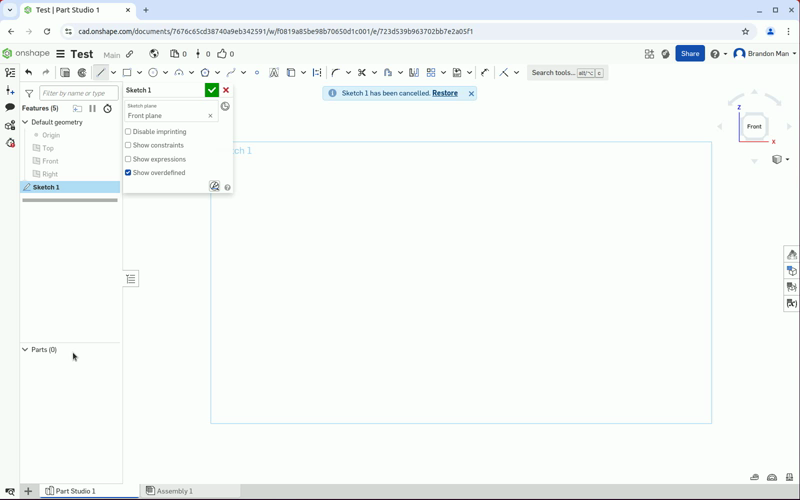
key_down(shift)
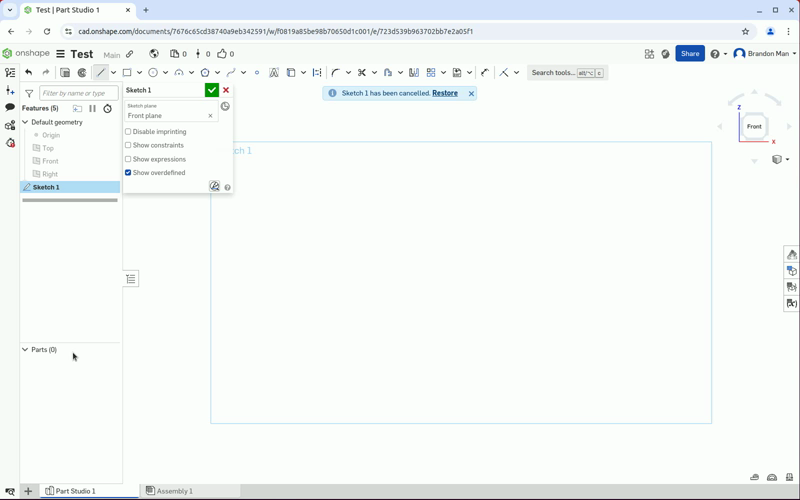
mouse_move(440, 290)
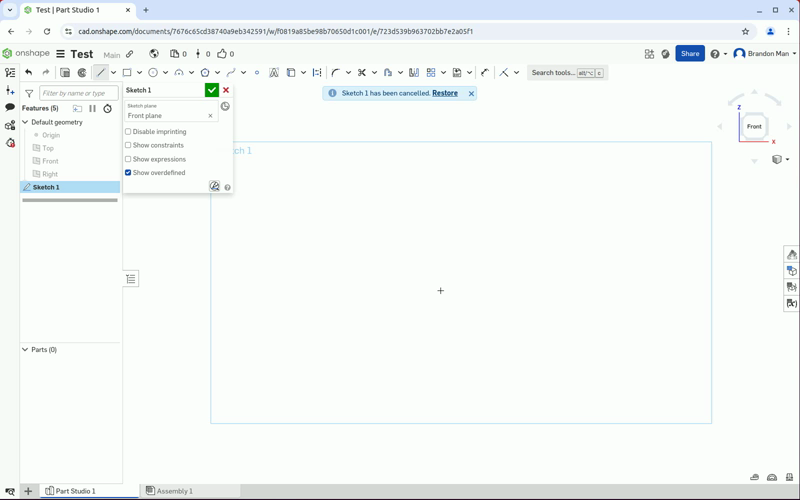
click(440, 290)
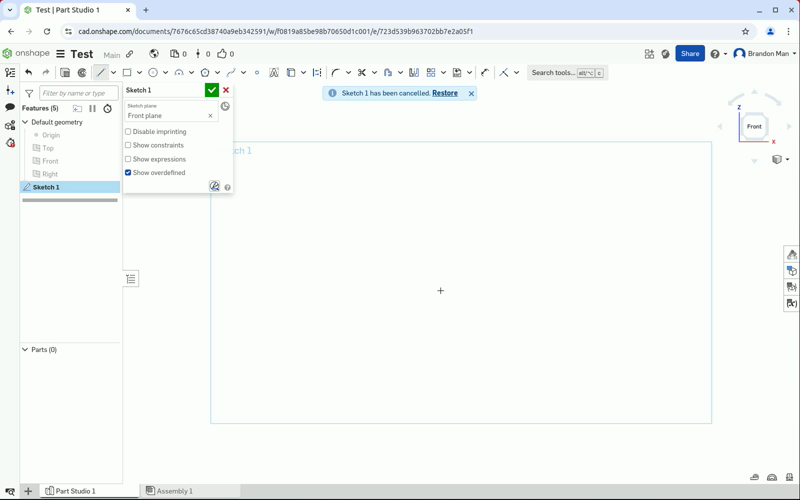
key_up(shift)
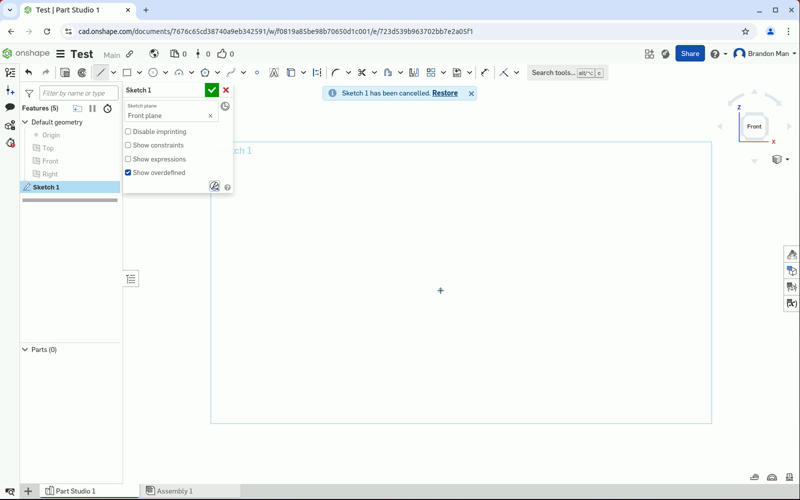
key_down(shift)
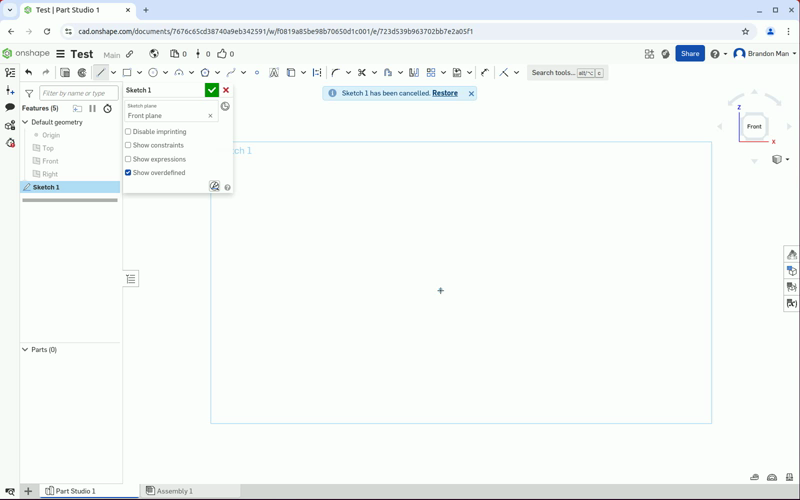
mouse_move(470, 290)
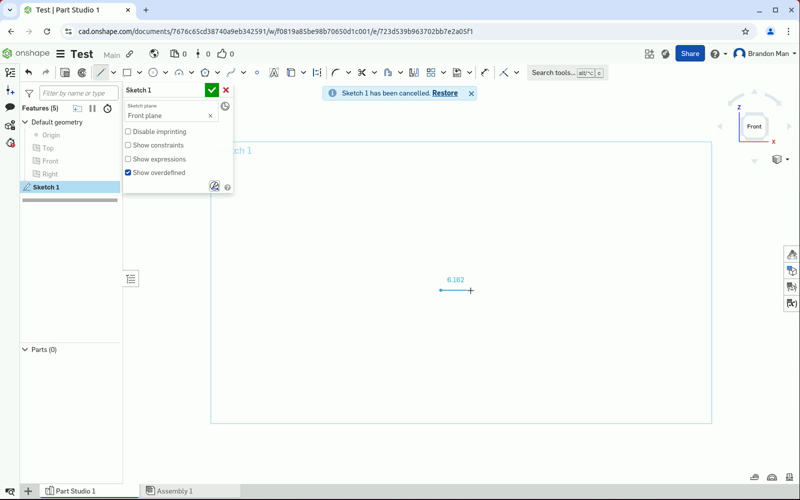
mouse_move(446, 290)
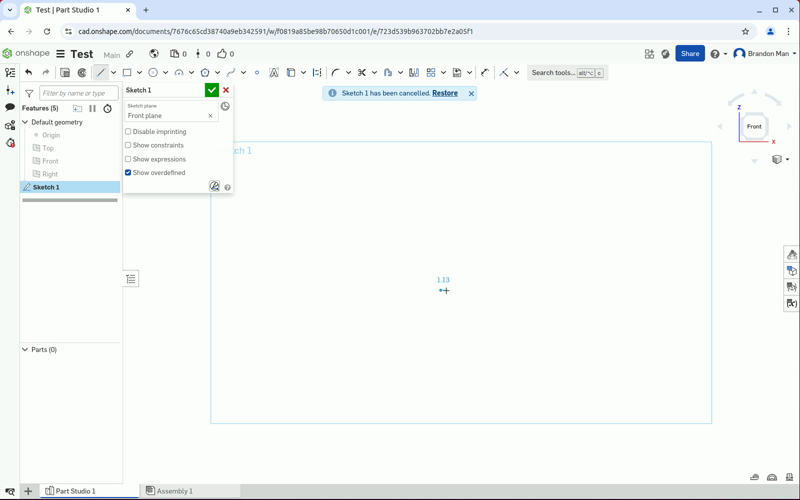
scroll(6)
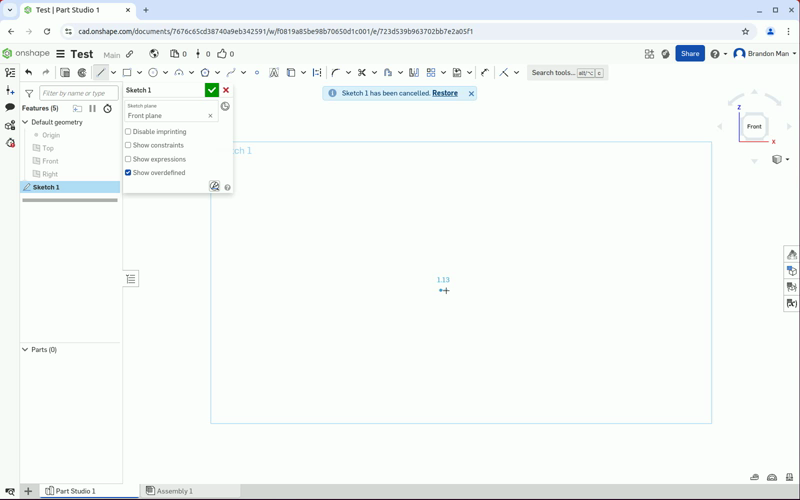
scroll(6)
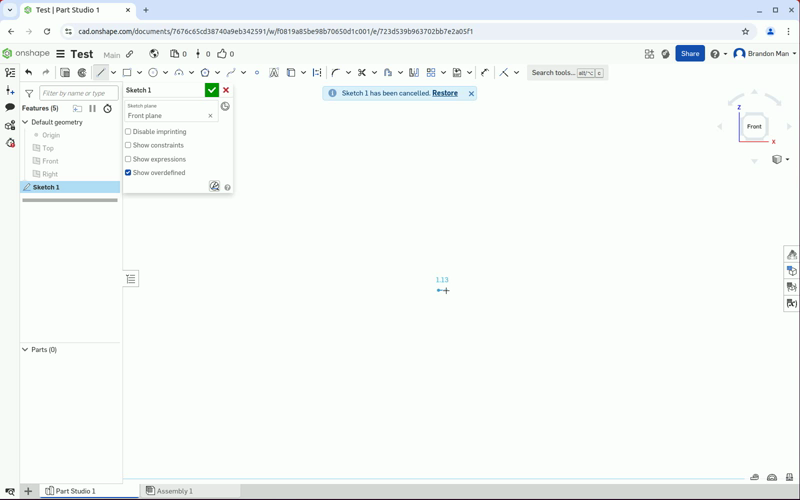
scroll(6)
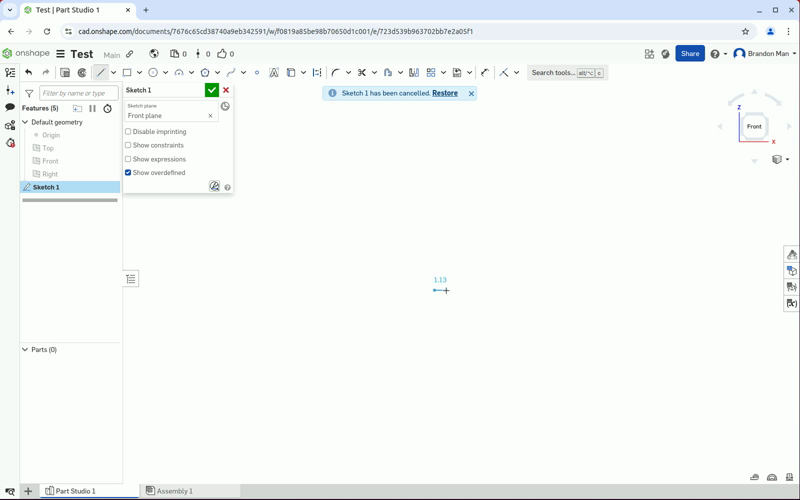
scroll(6)
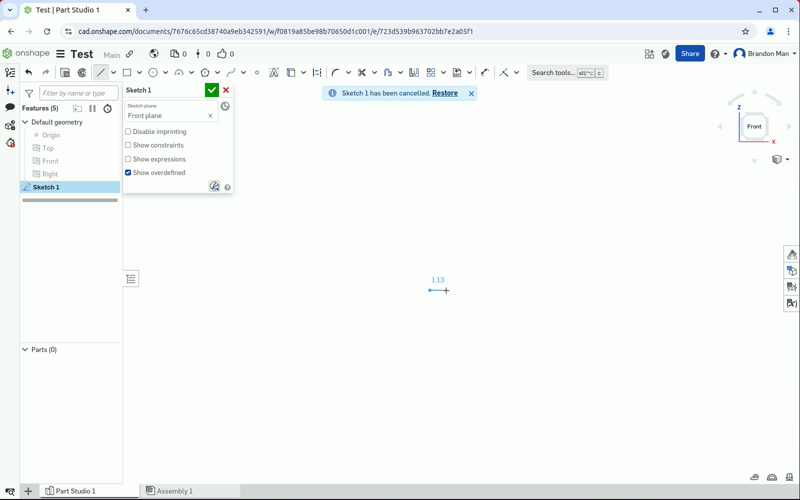
scroll(6)
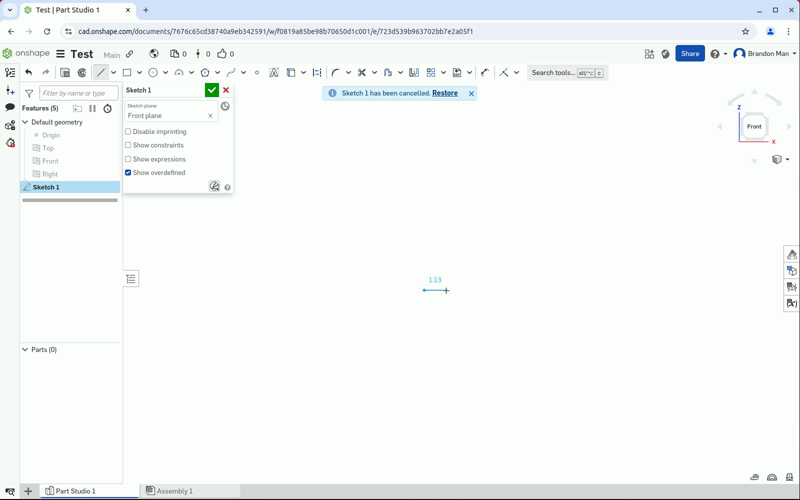
scroll(6)
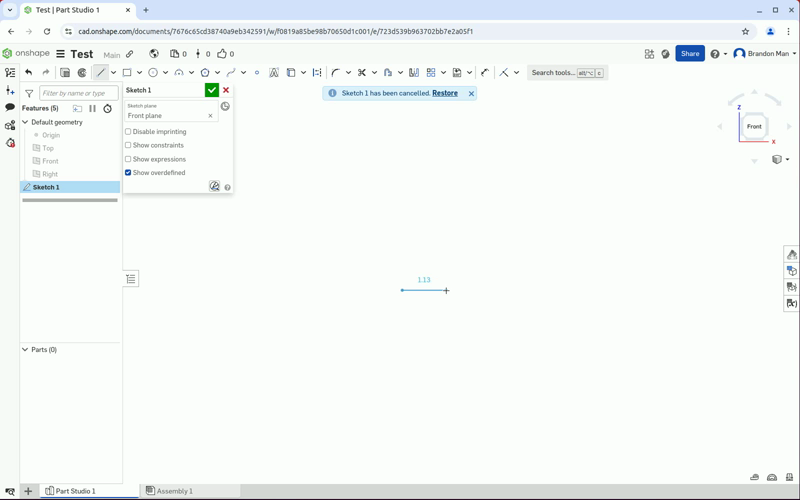
scroll(6)
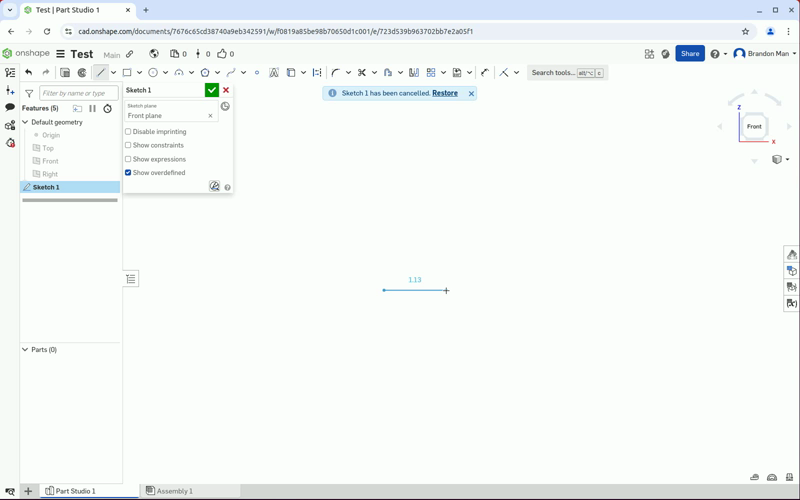
click(446, 290)
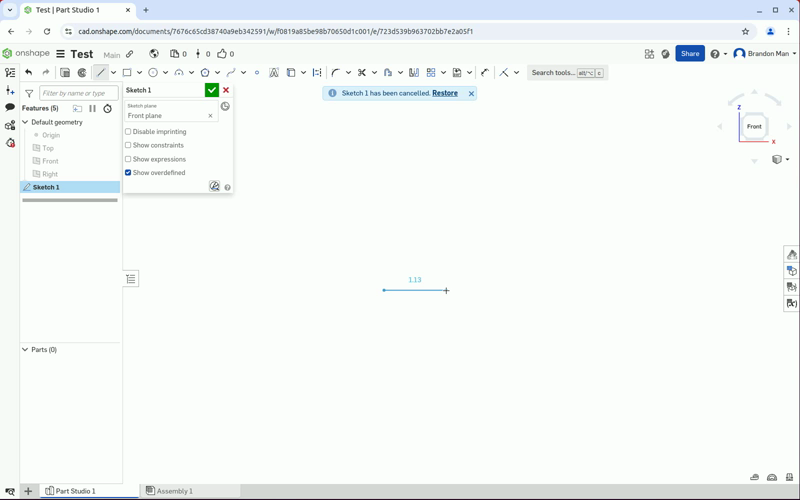
scroll(-6)
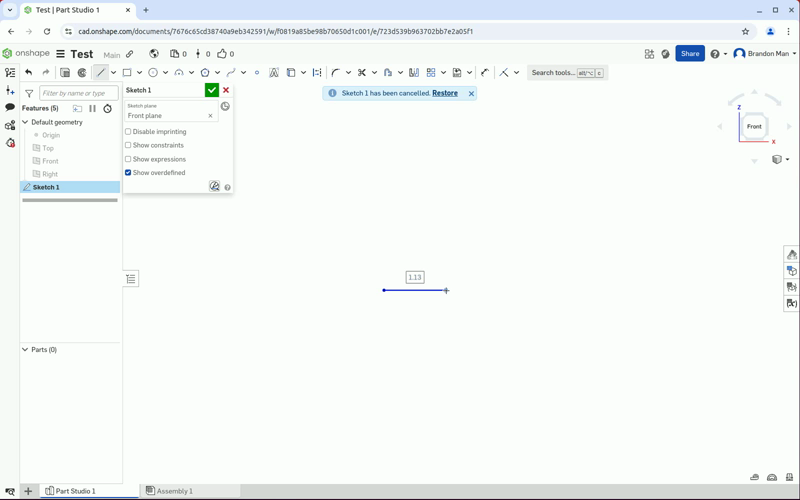
scroll(-6)
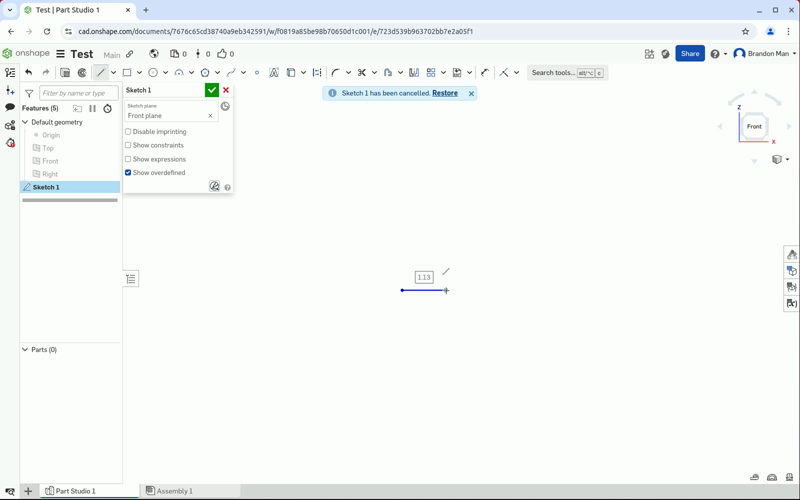
scroll(-6)
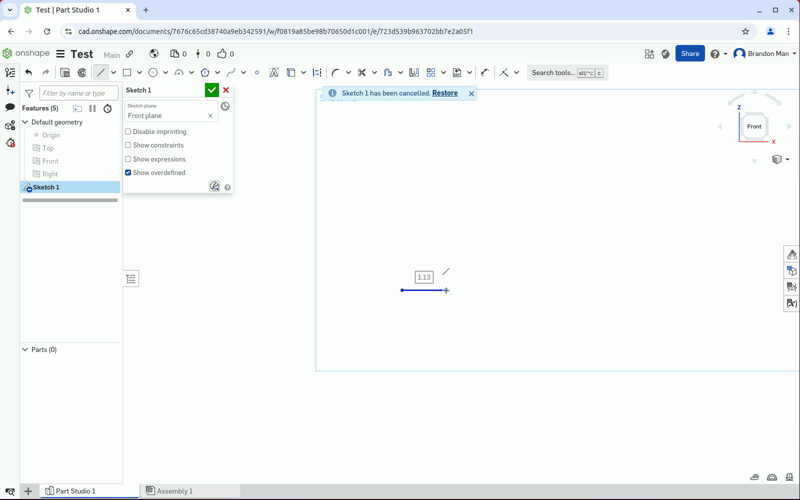
scroll(-6)
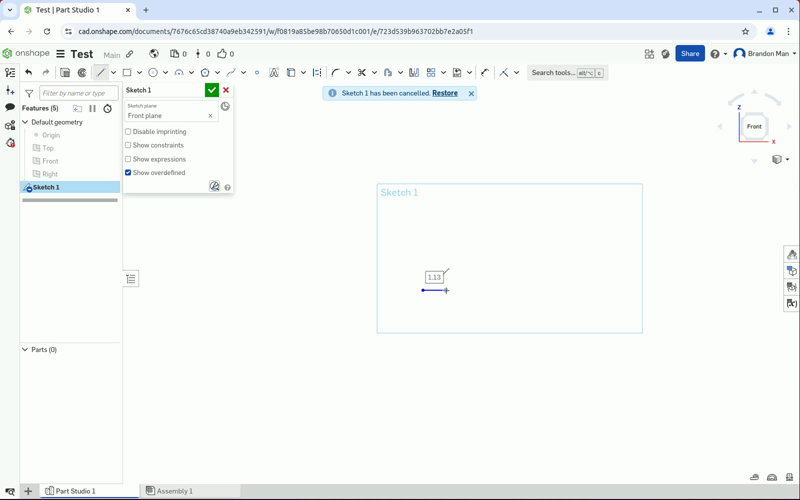
scroll(-6)
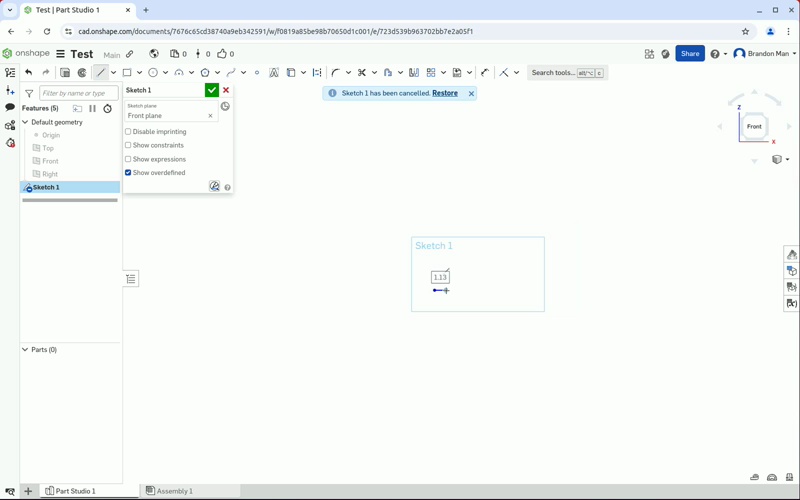
scroll(-6)
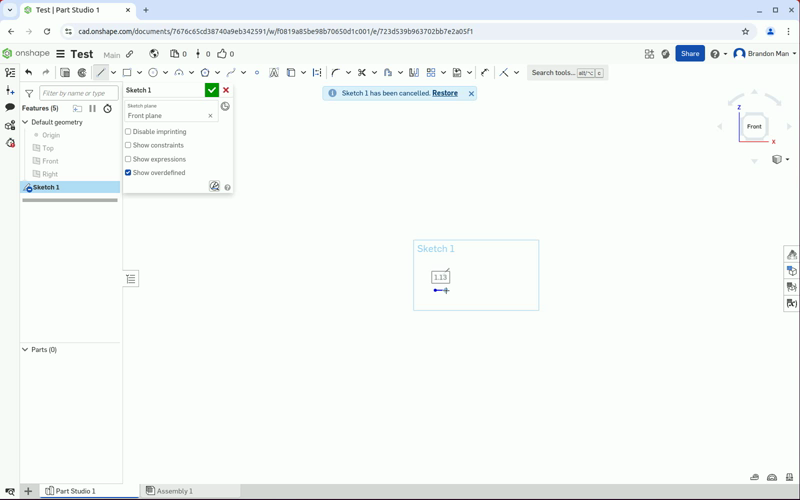
scroll(-6)
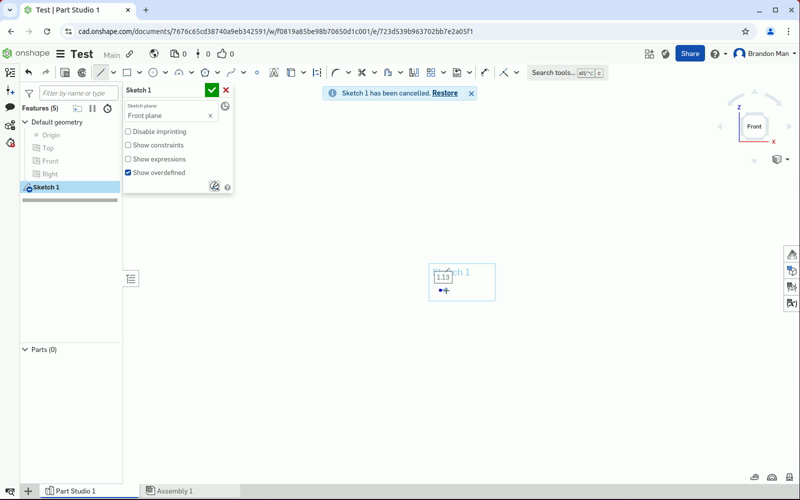
key_up(shift)
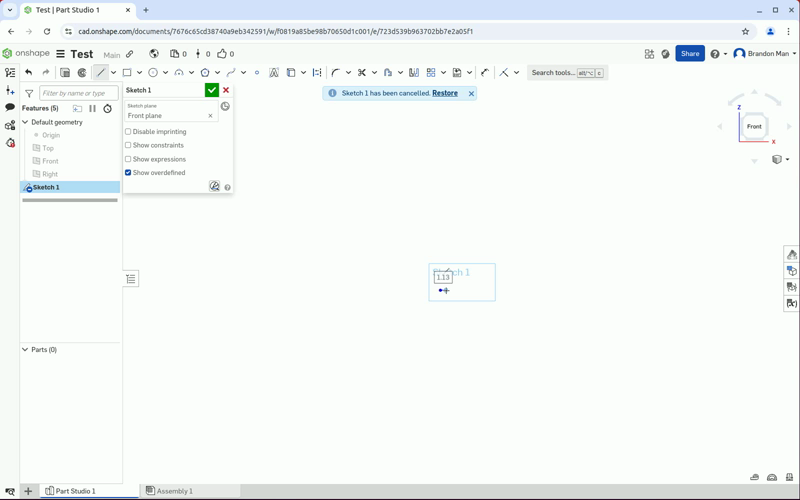
key_down(shift)
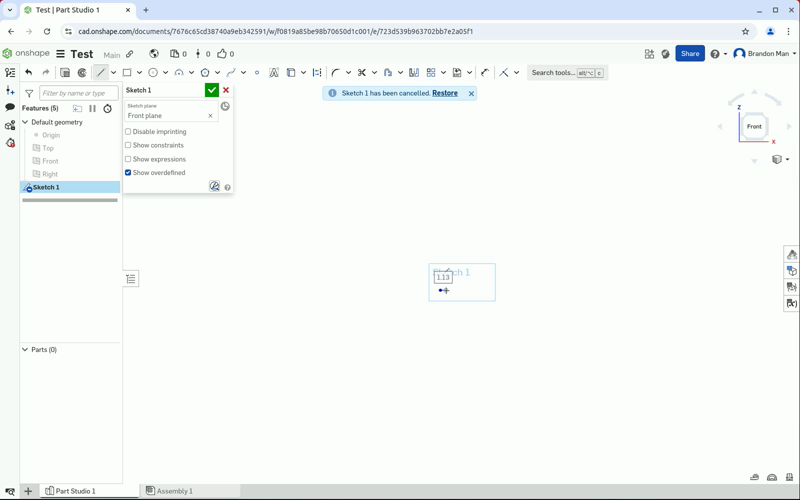
mouse_move(476, 290)
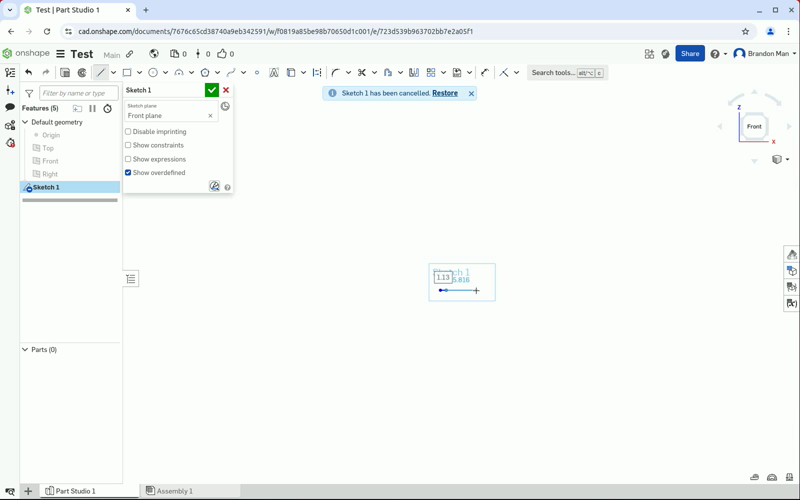
mouse_move(446, 287)
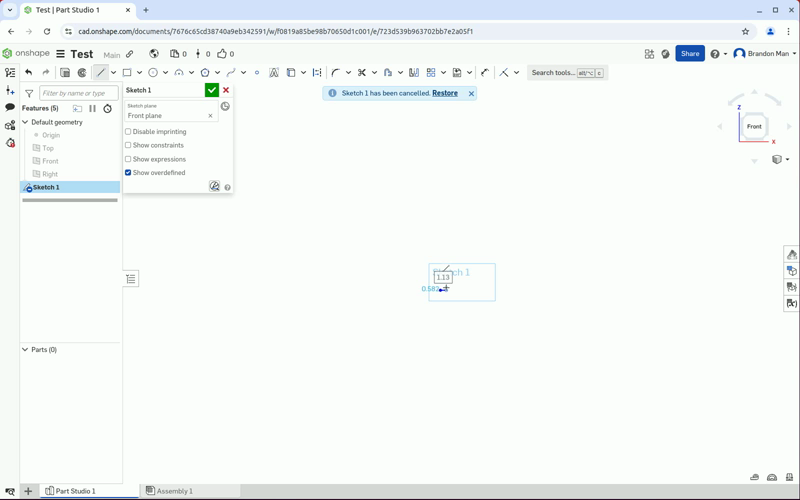
scroll(6)
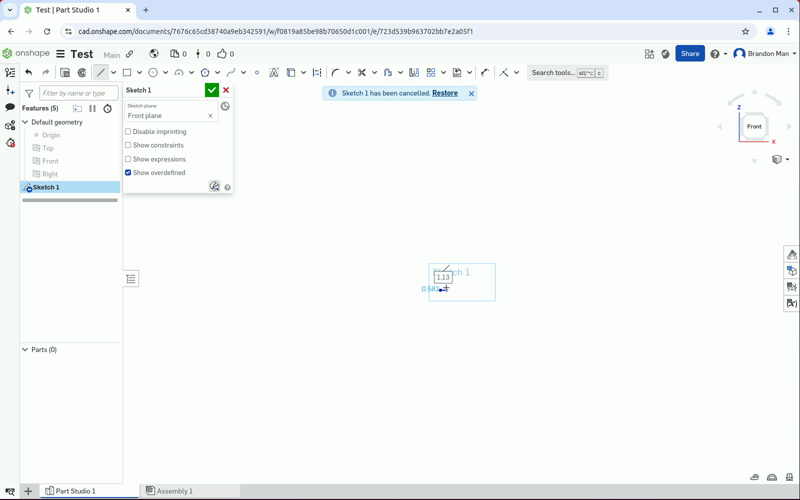
scroll(6)
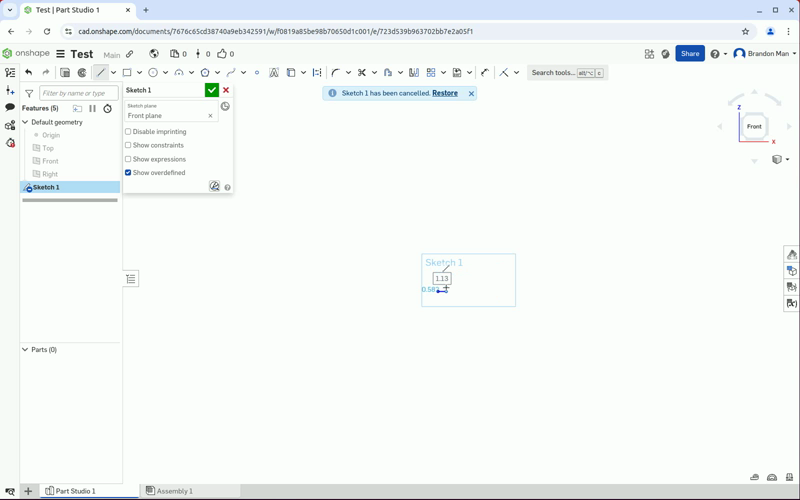
scroll(6)
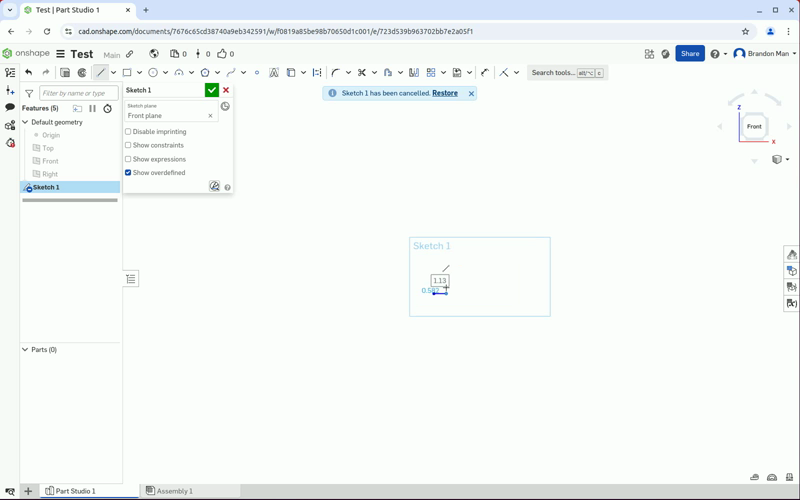
scroll(6)
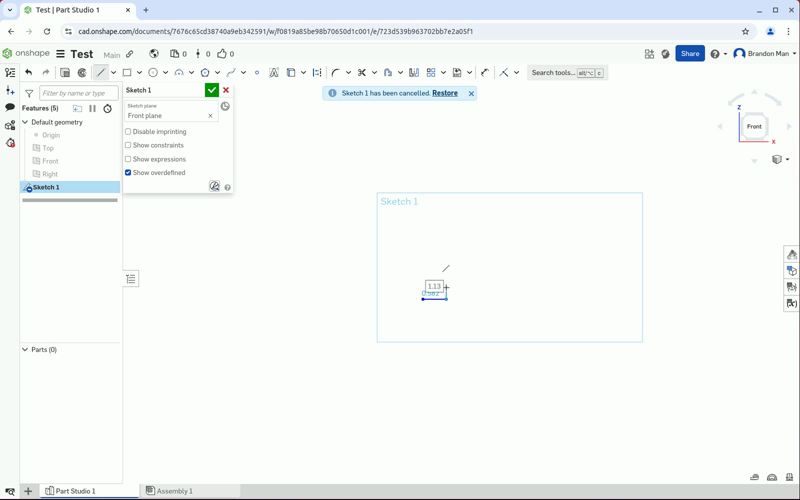
scroll(6)
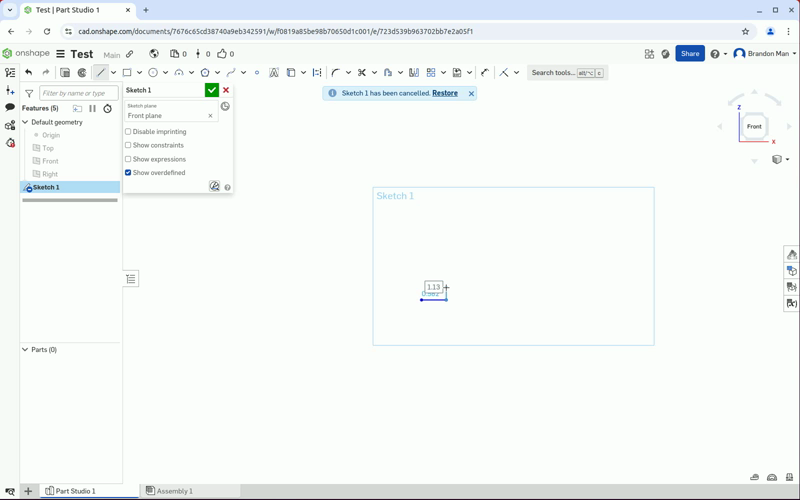
scroll(6)
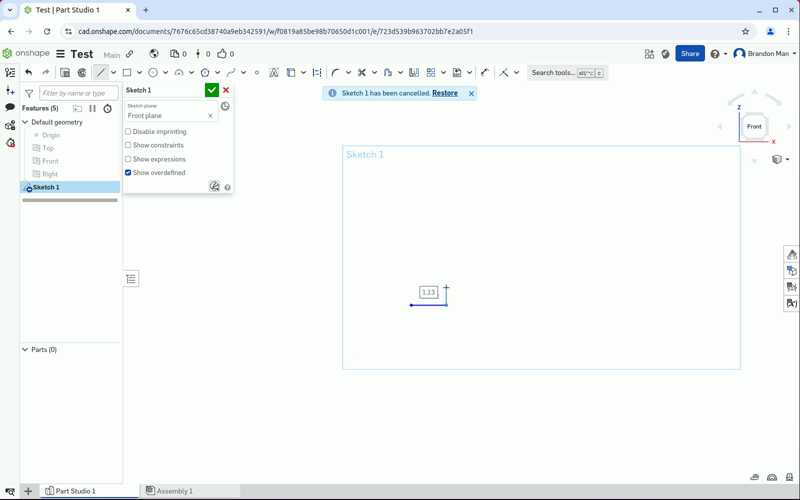
scroll(6)
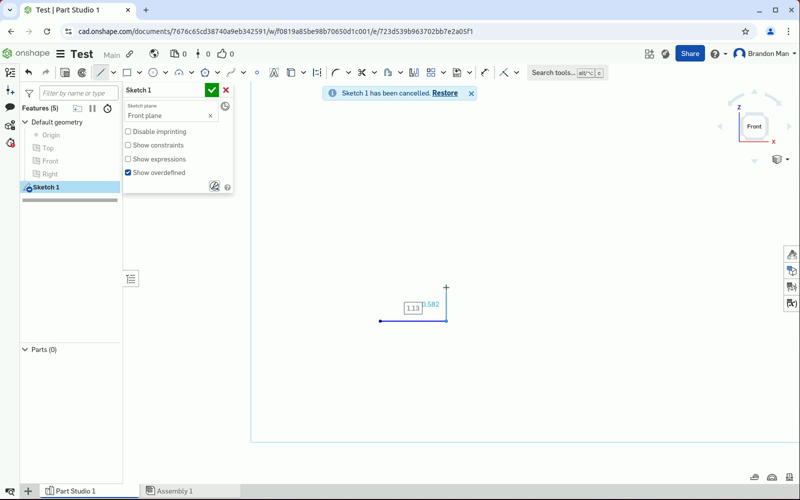
click(446, 287)
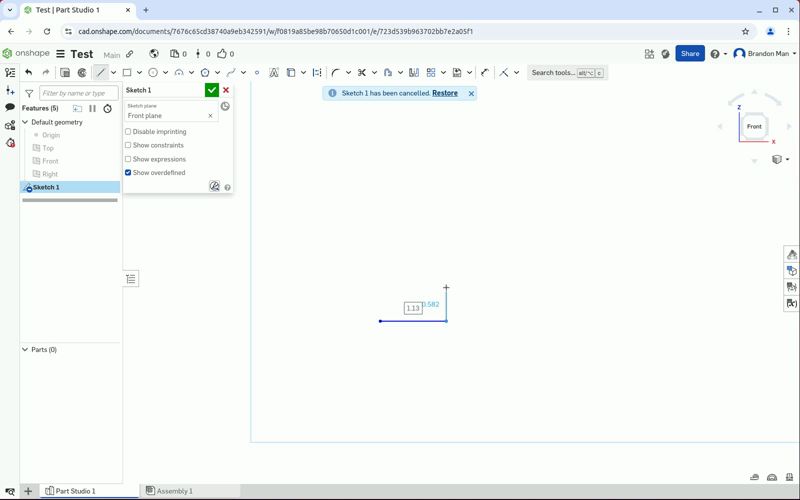
scroll(-6)
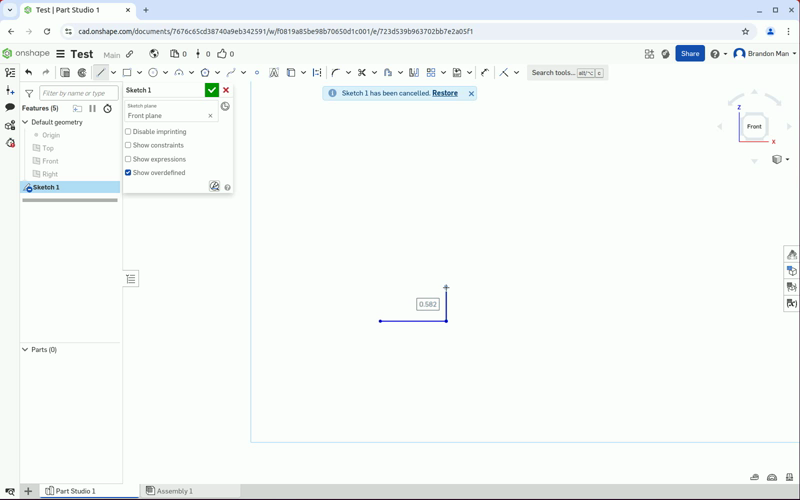
scroll(-6)
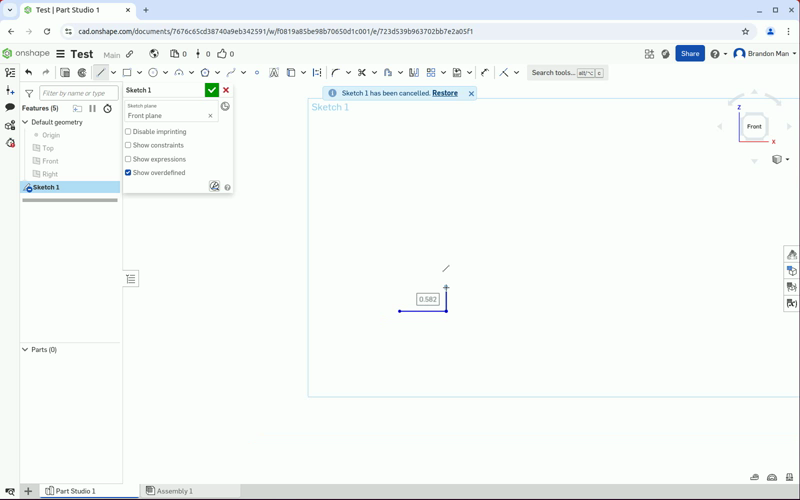
scroll(-6)
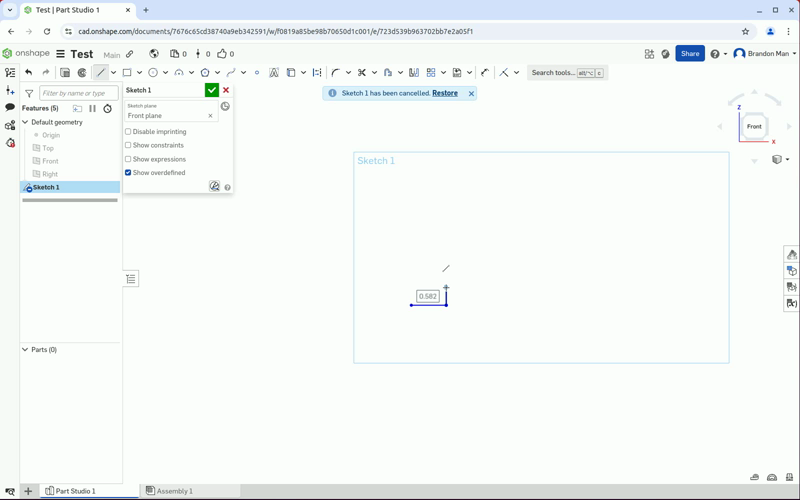
scroll(-6)
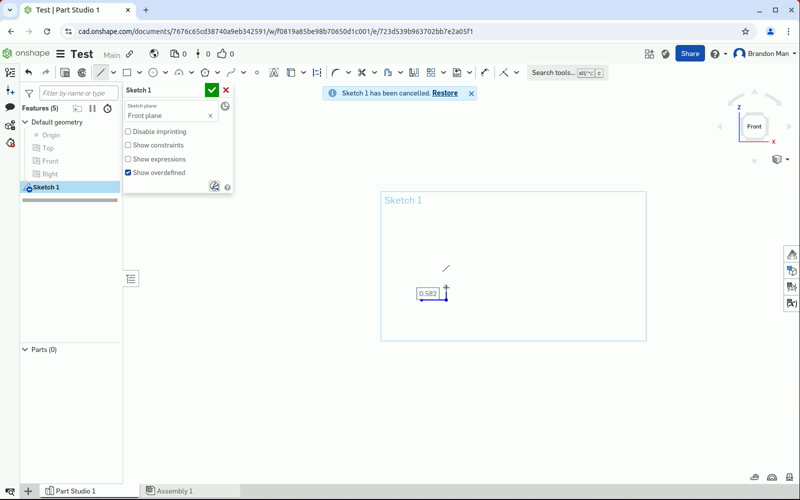
scroll(-6)
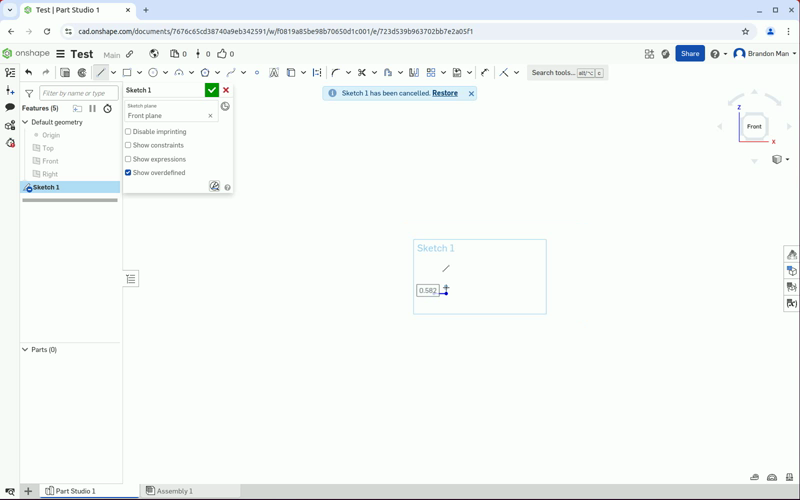
scroll(-6)
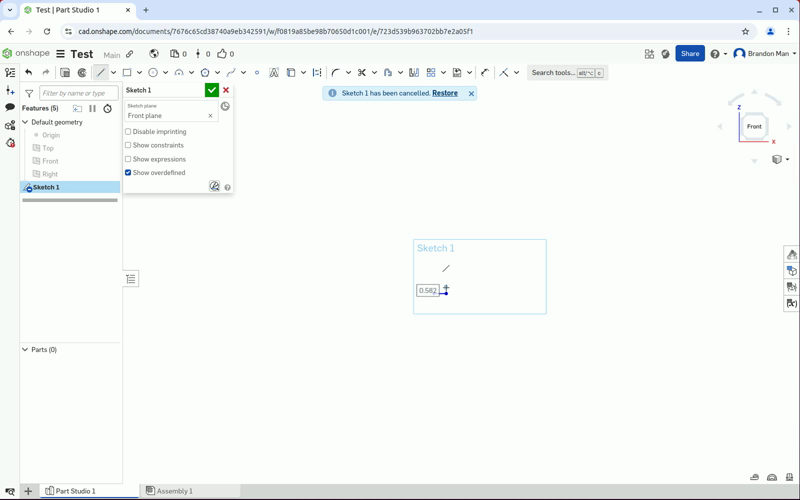
scroll(-6)
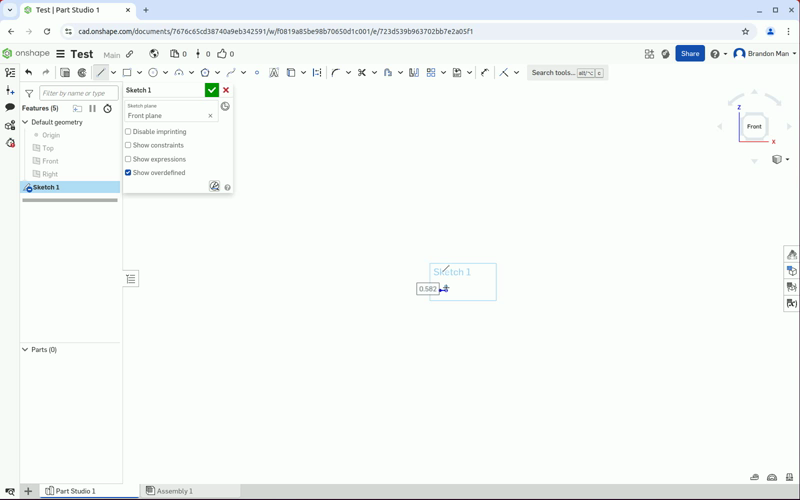
key_up(shift)
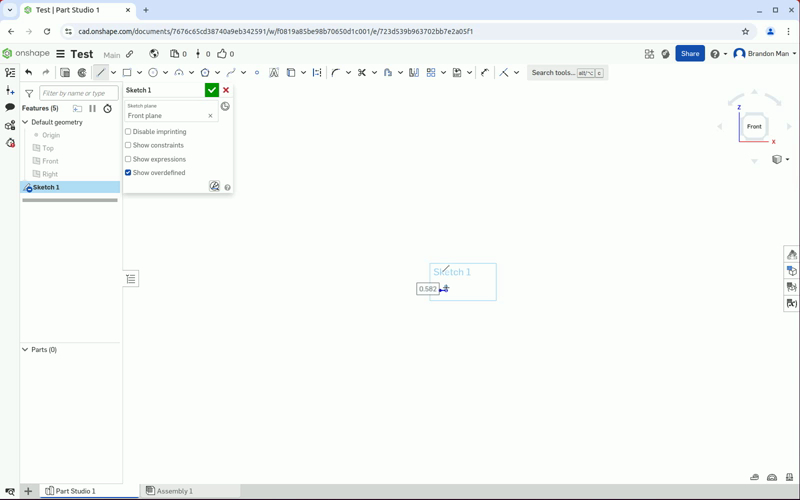
key_down(shift)
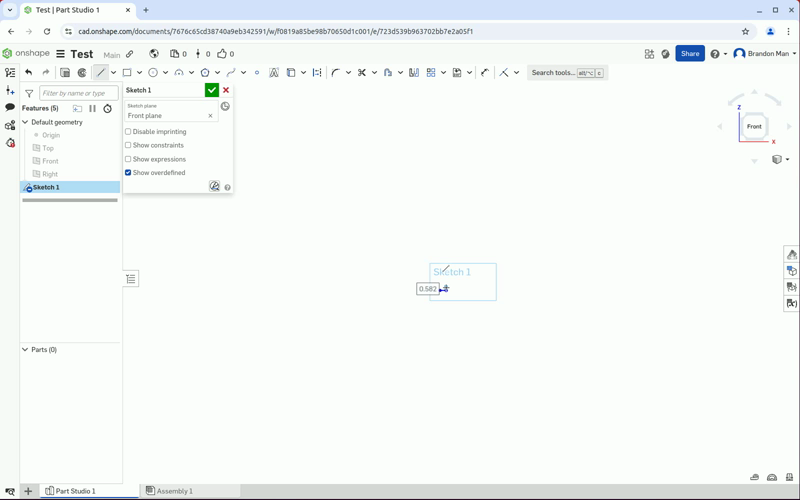
mouse_move(476, 287)
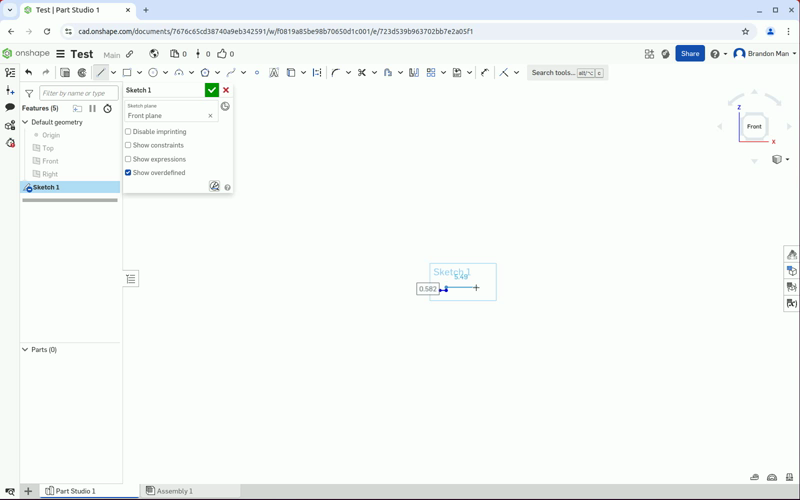
mouse_move(456, 287)
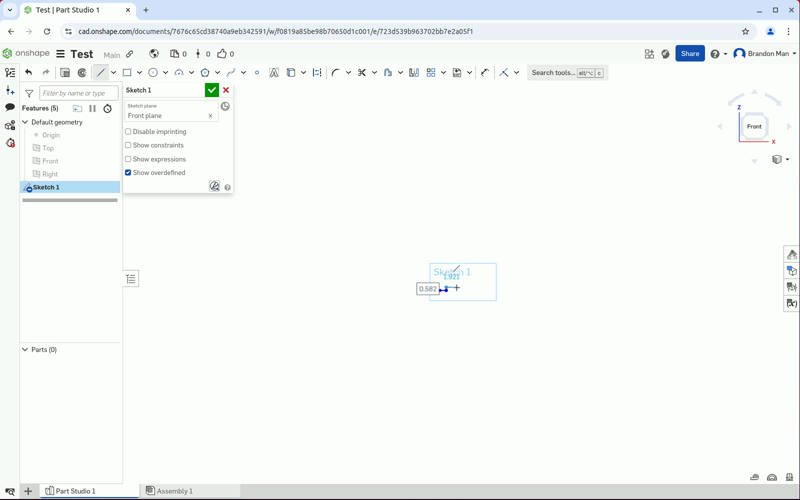
click(456, 287)
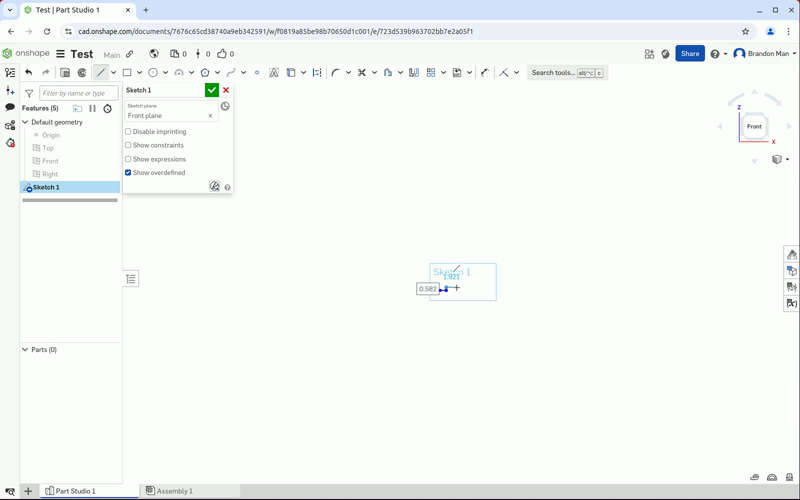
key_up(shift)
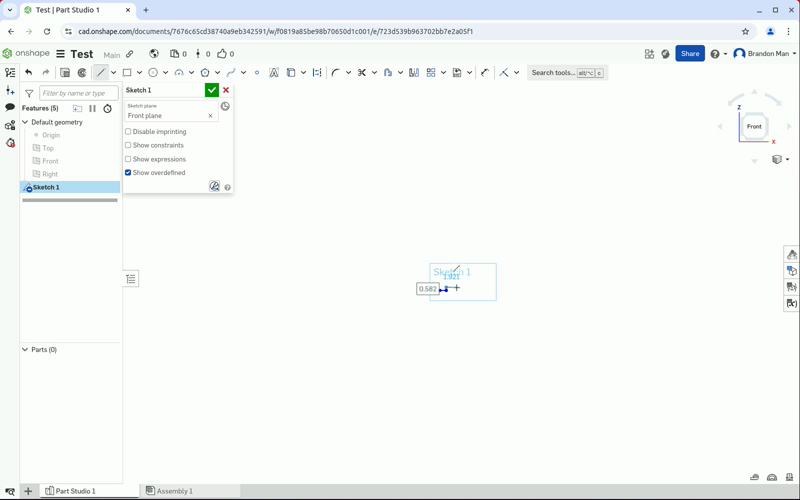
key_down(shift)
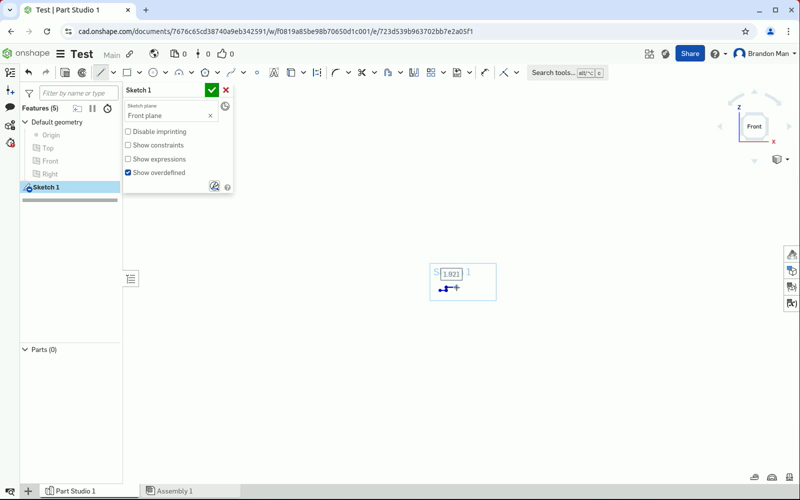
mouse_move(486, 287)
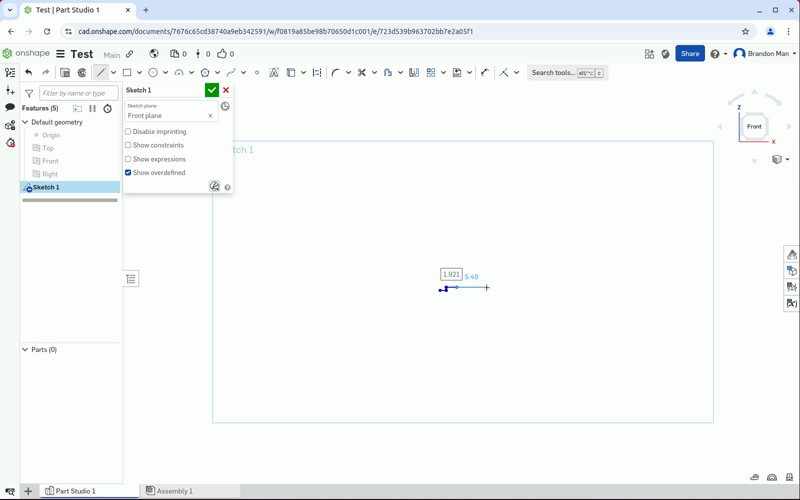
mouse_move(456, 290)
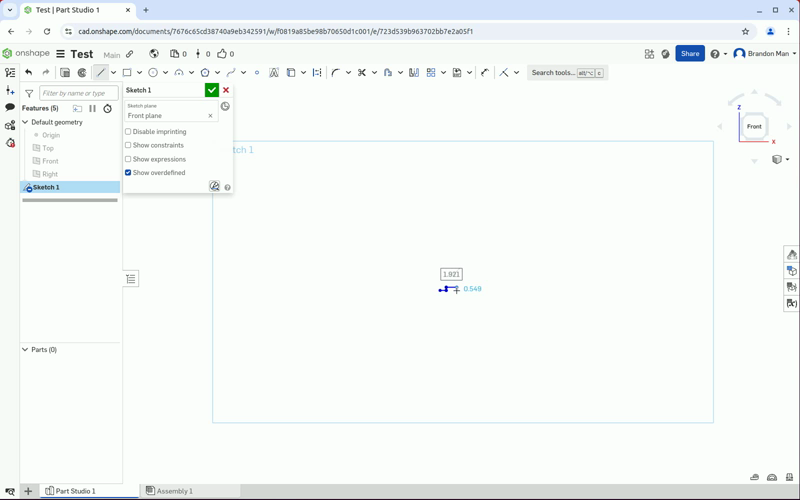
scroll(6)
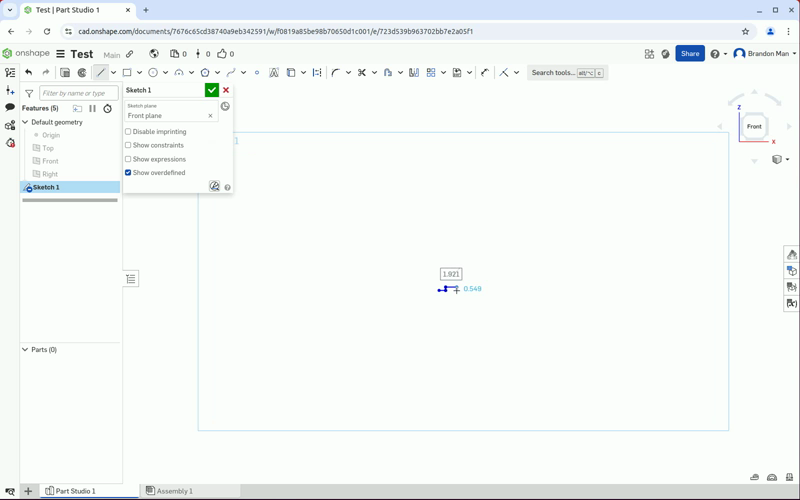
scroll(6)
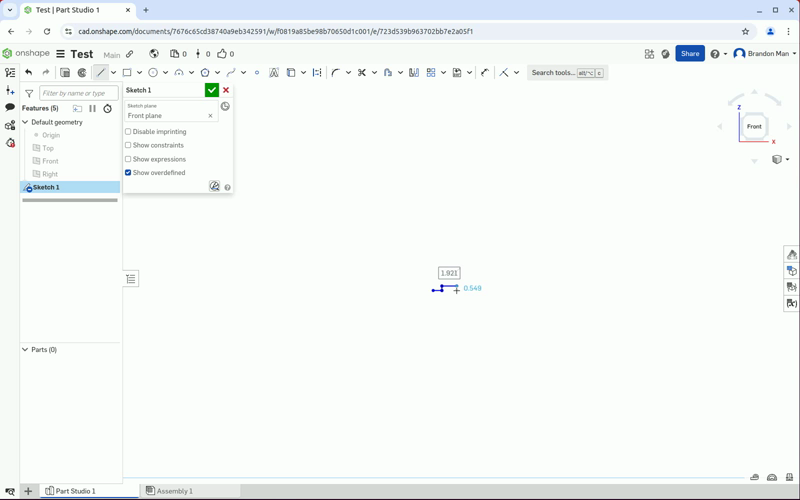
scroll(6)
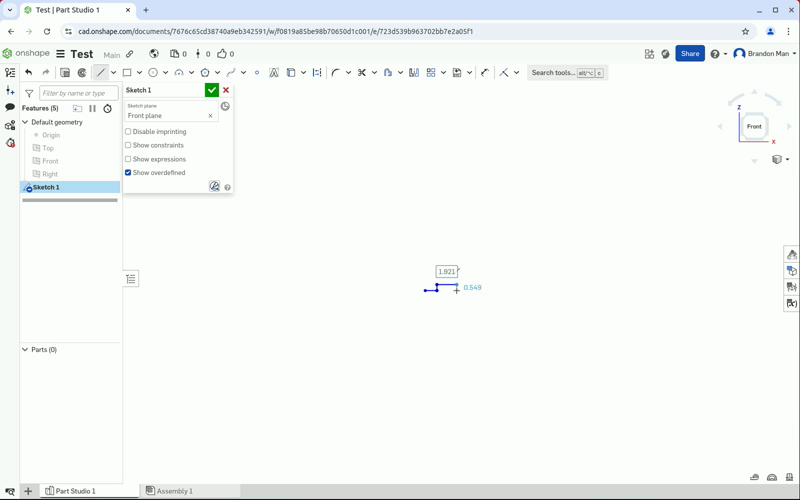
scroll(6)
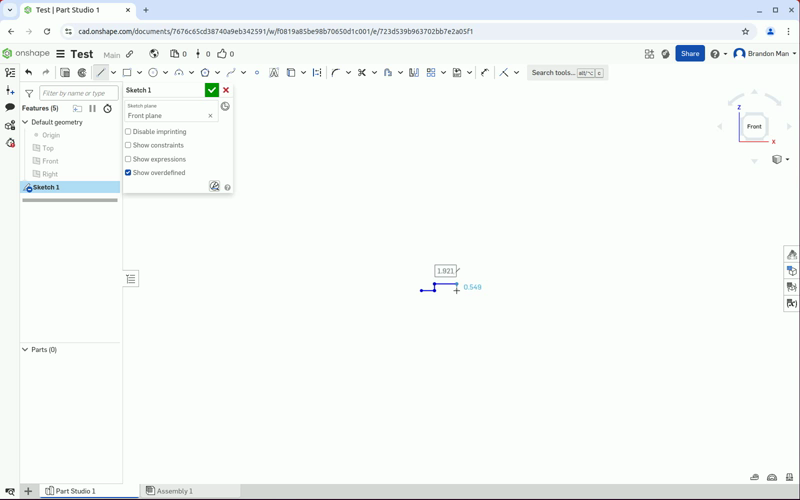
scroll(6)
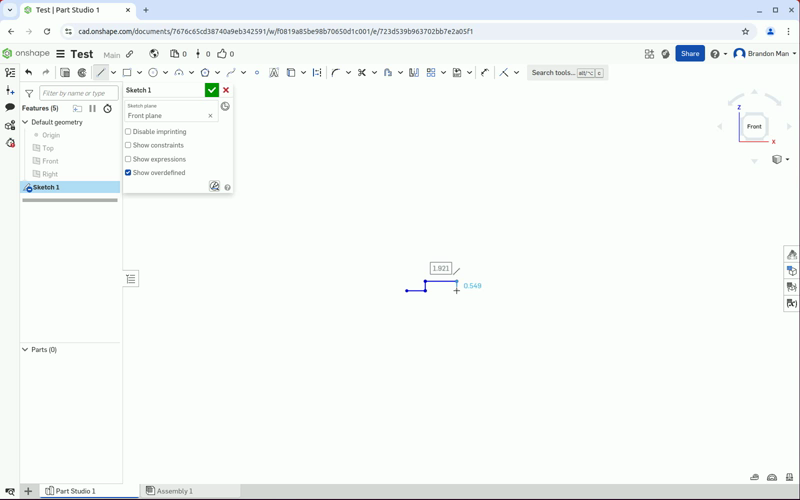
scroll(6)
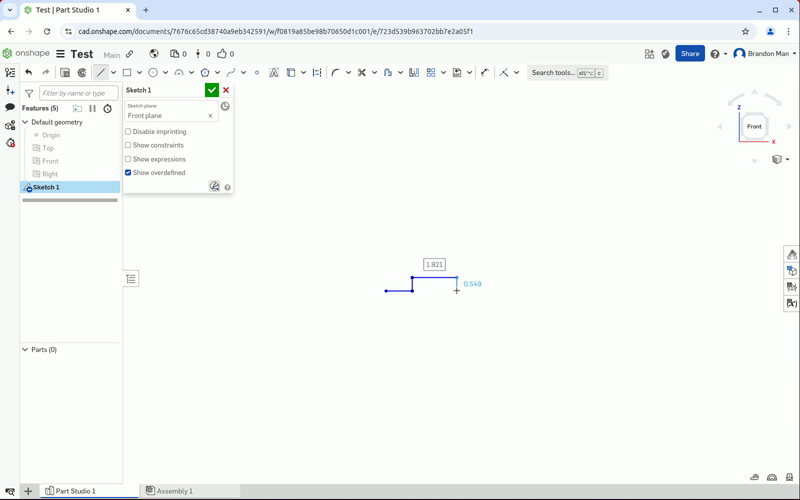
scroll(6)
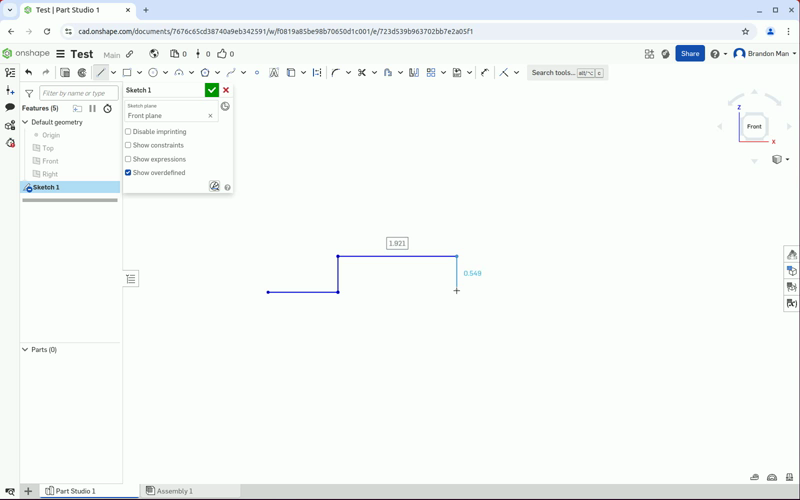
click(456, 290)
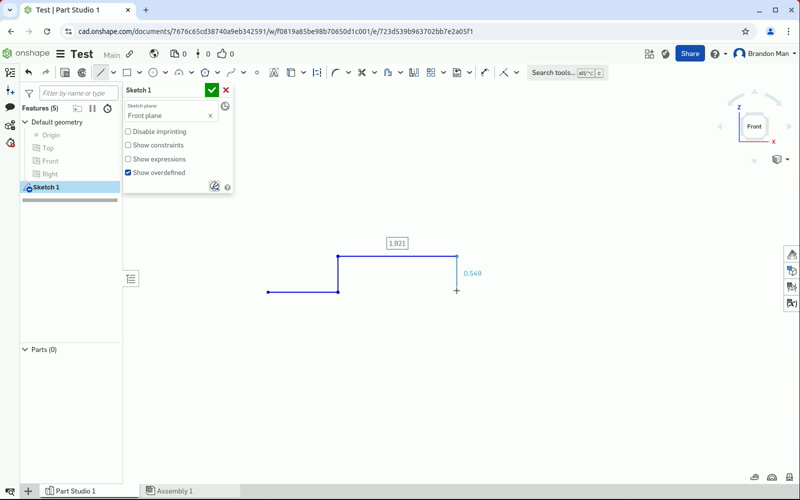
scroll(-6)
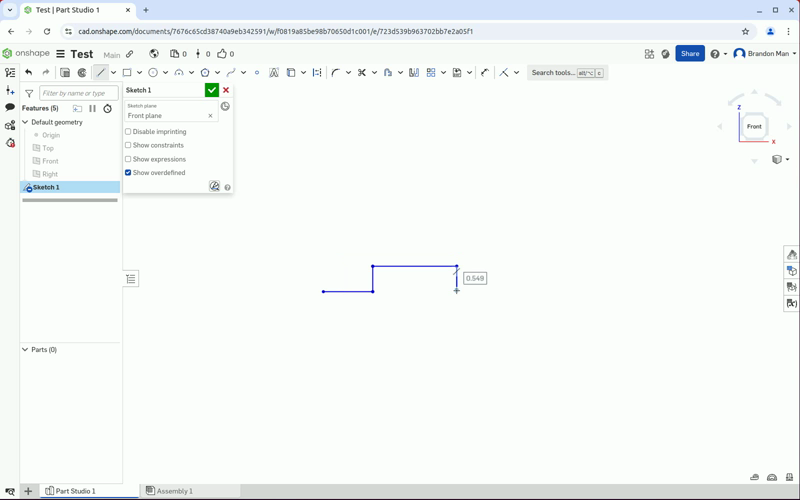
scroll(-6)
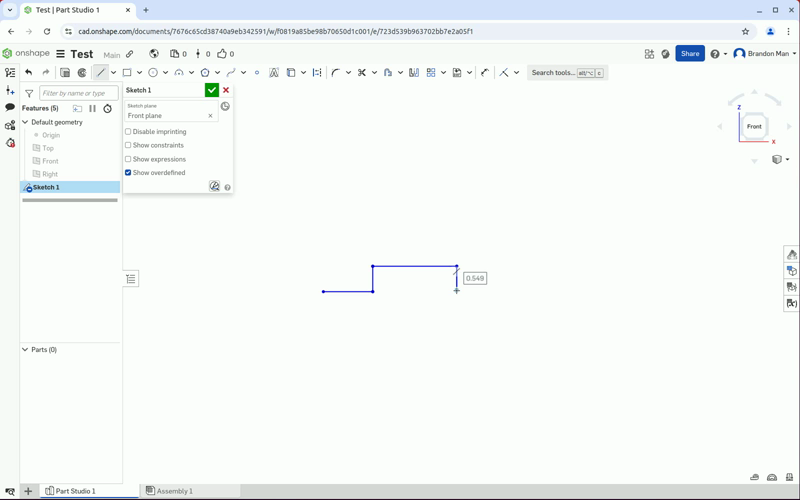
scroll(-6)
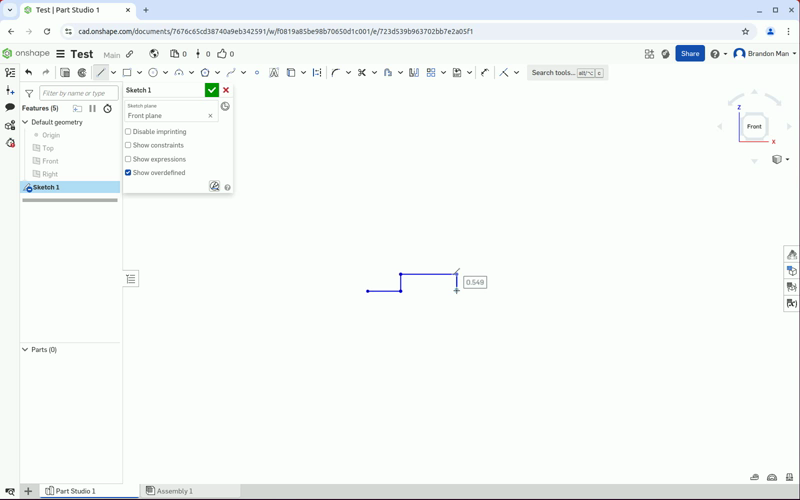
scroll(-6)
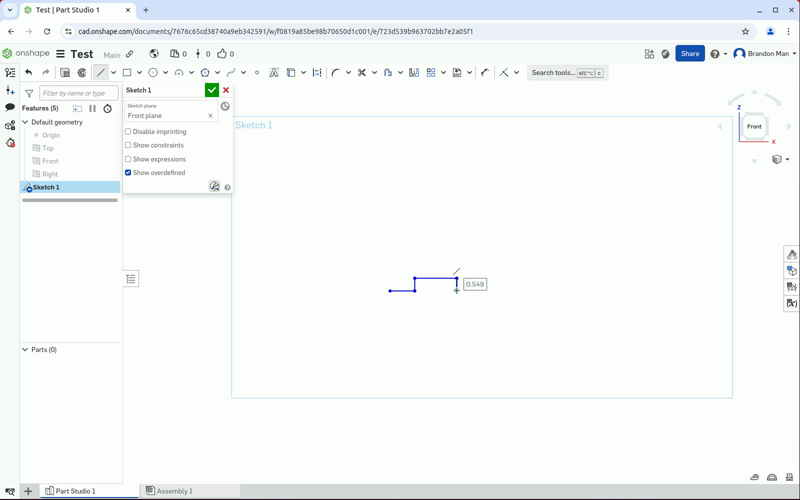
scroll(-6)
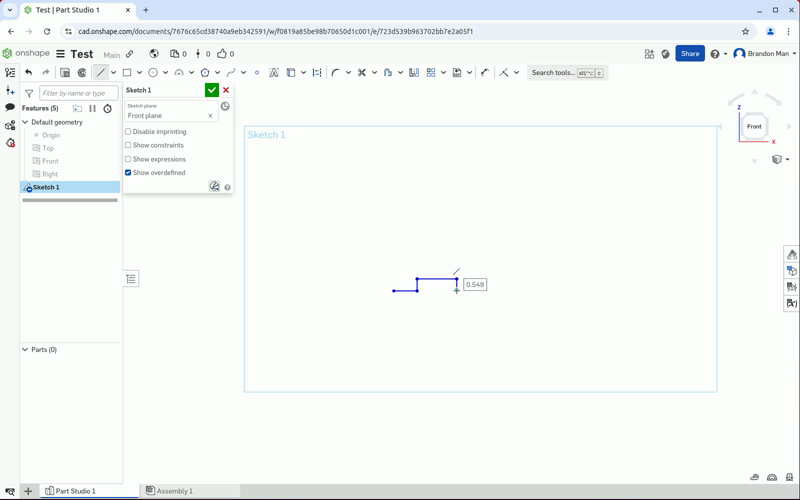
scroll(-6)
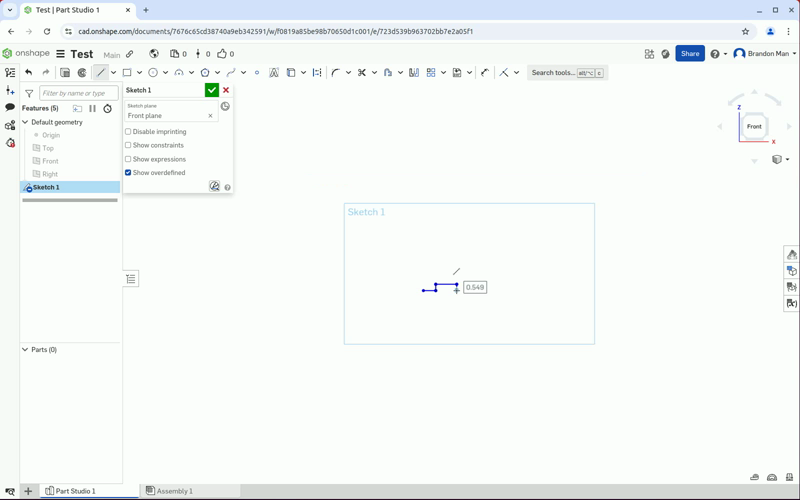
scroll(-6)
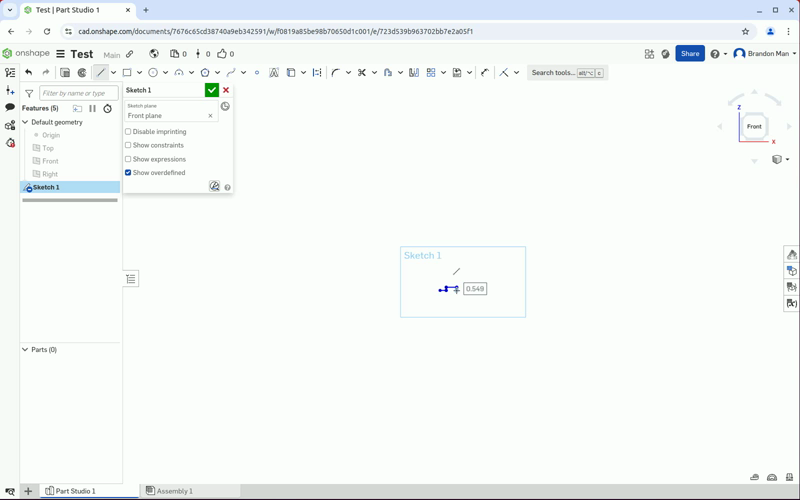
key_up(shift)
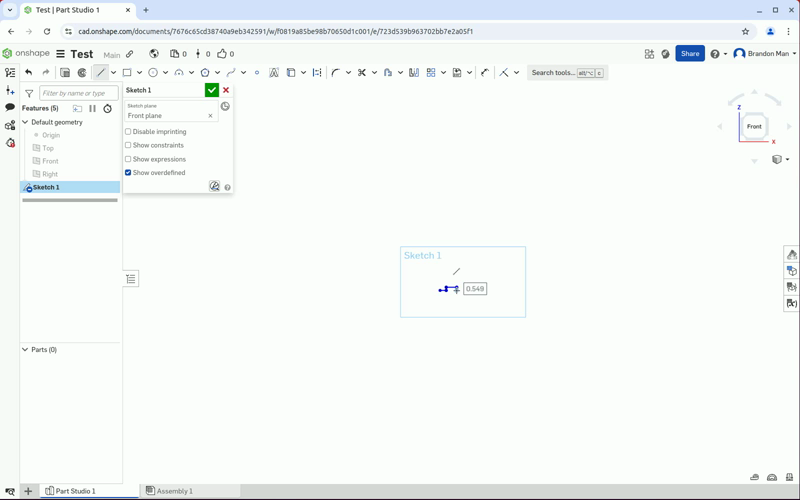
key_down(shift)
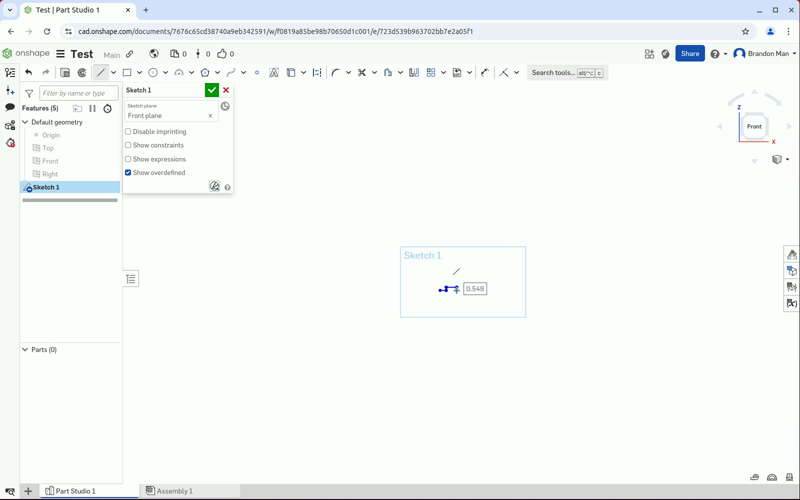
mouse_move(486, 290)
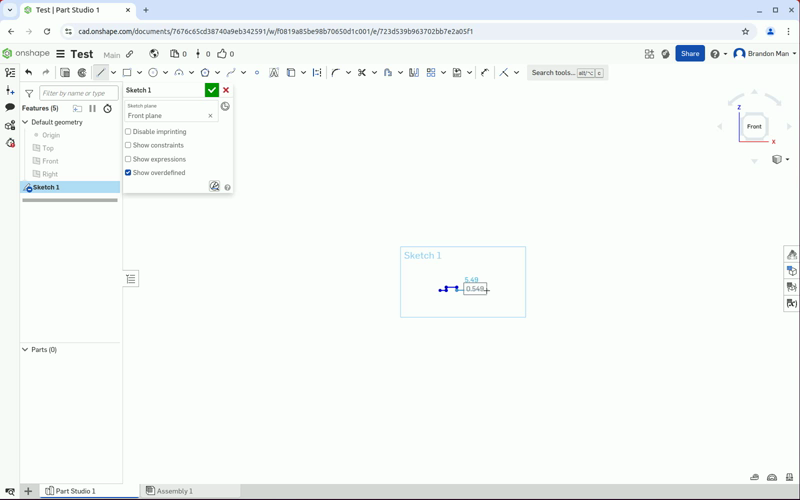
mouse_move(461, 290)
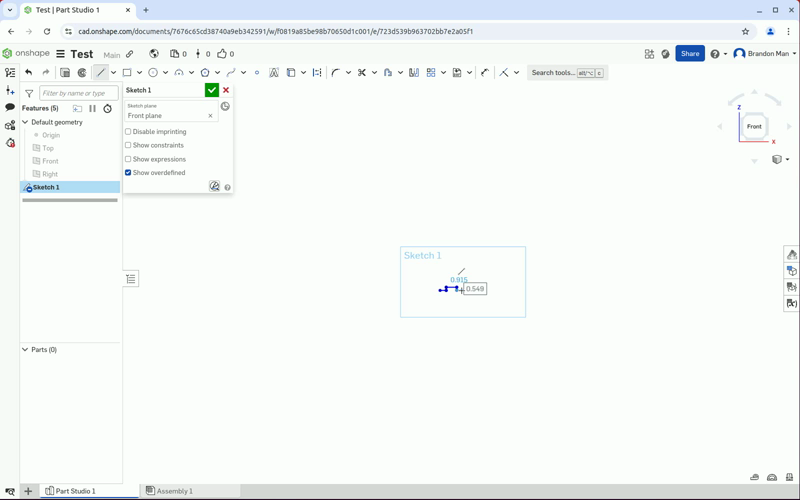
scroll(6)
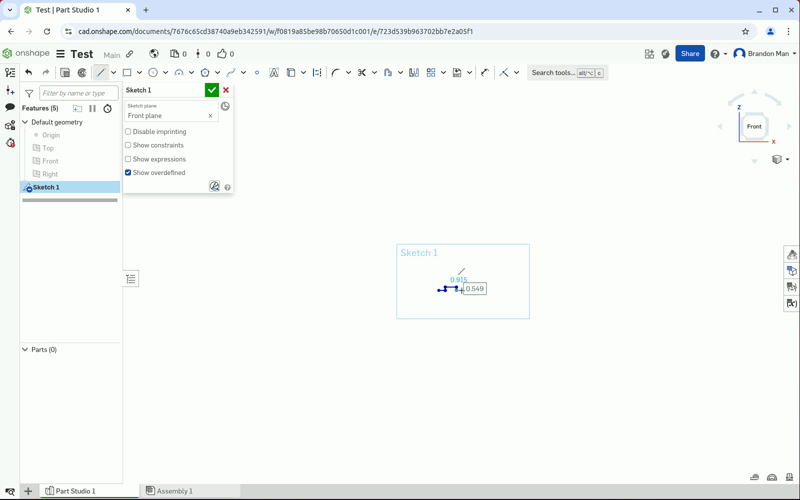
scroll(6)
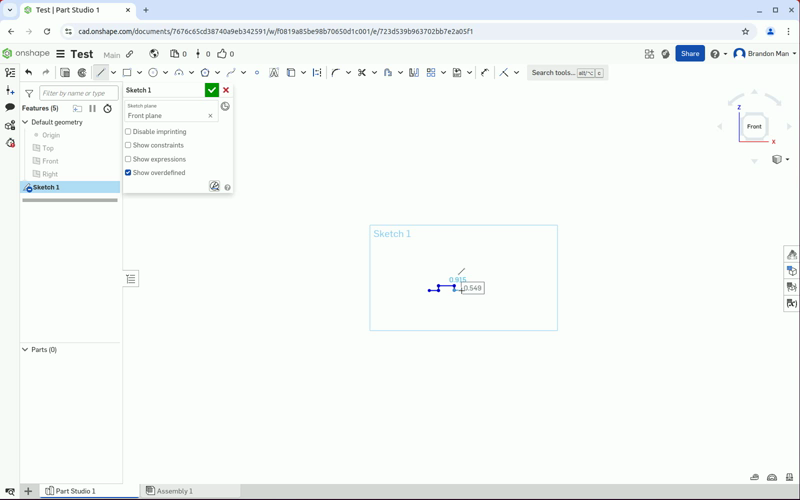
scroll(6)
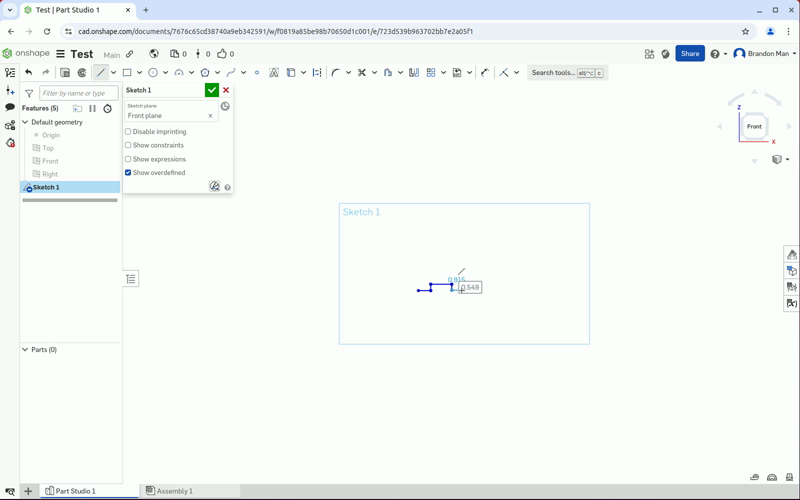
scroll(6)
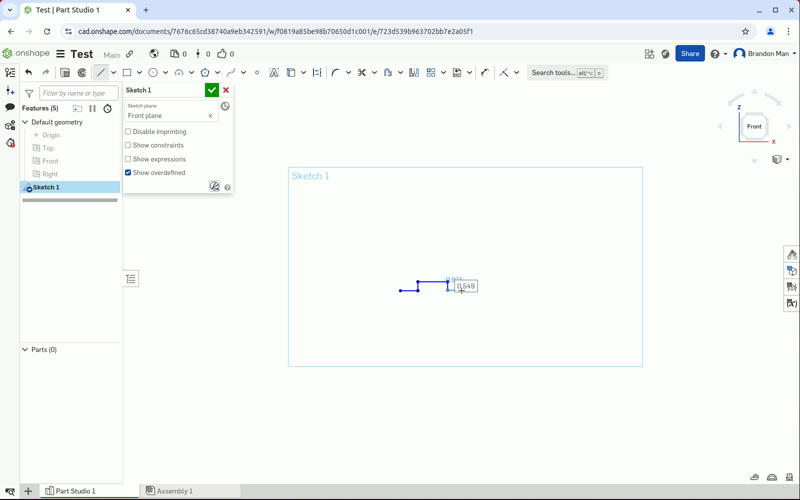
scroll(6)
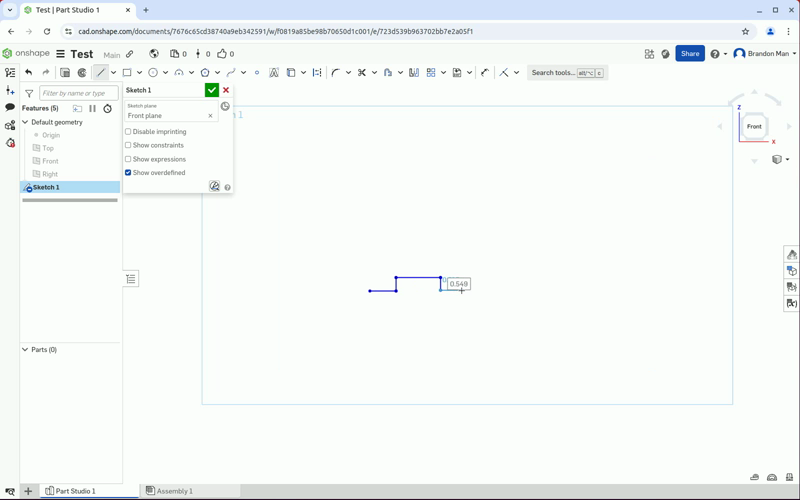
scroll(6)
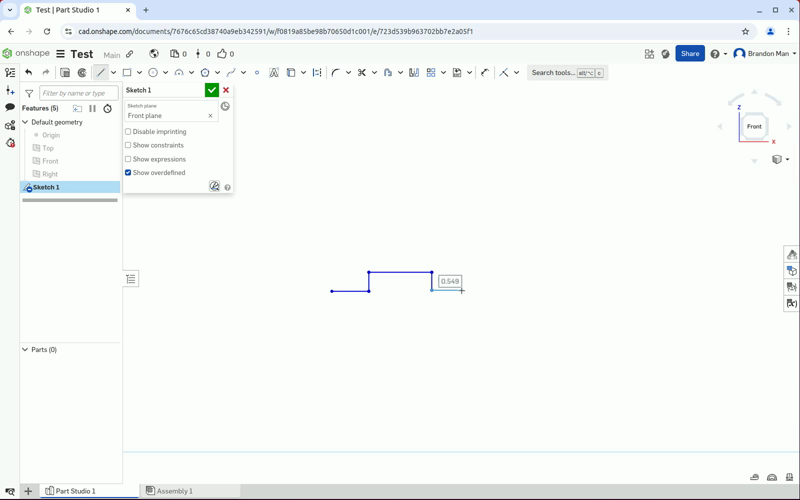
scroll(6)
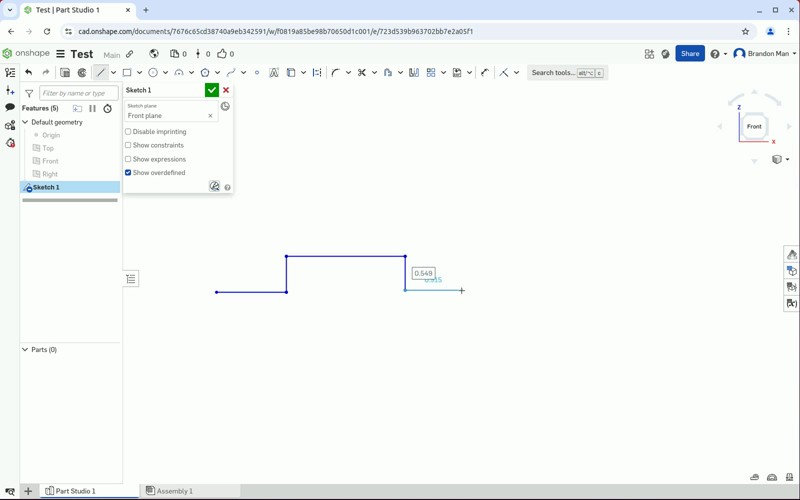
click(461, 290)
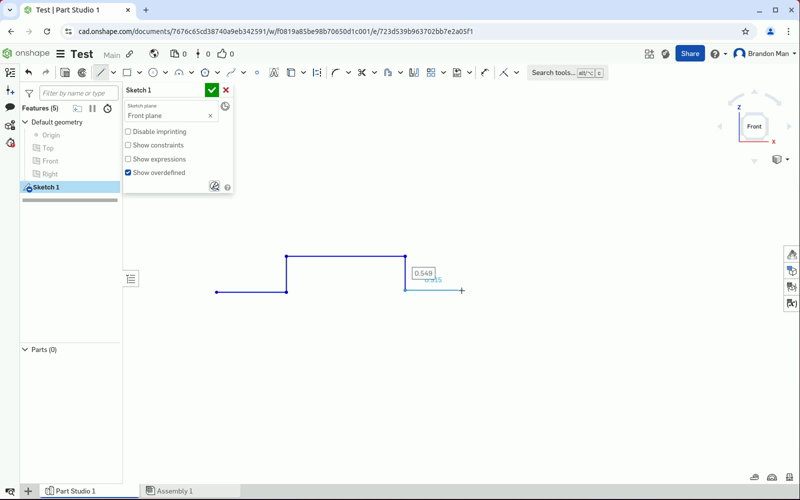
scroll(-6)
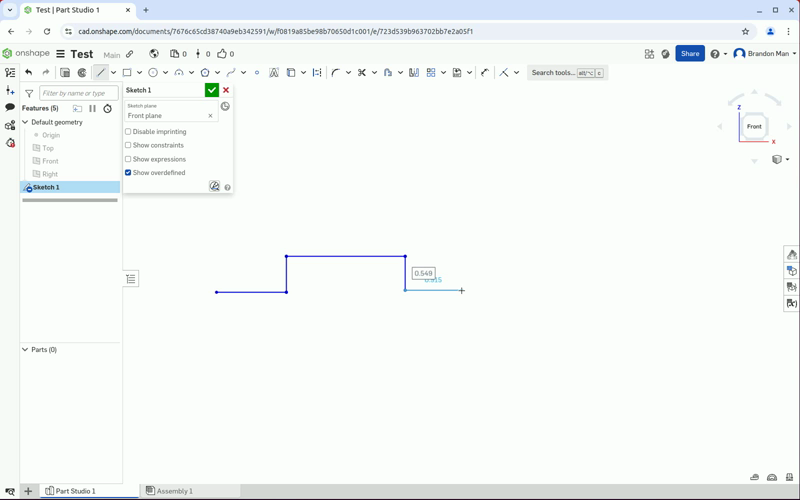
scroll(-6)
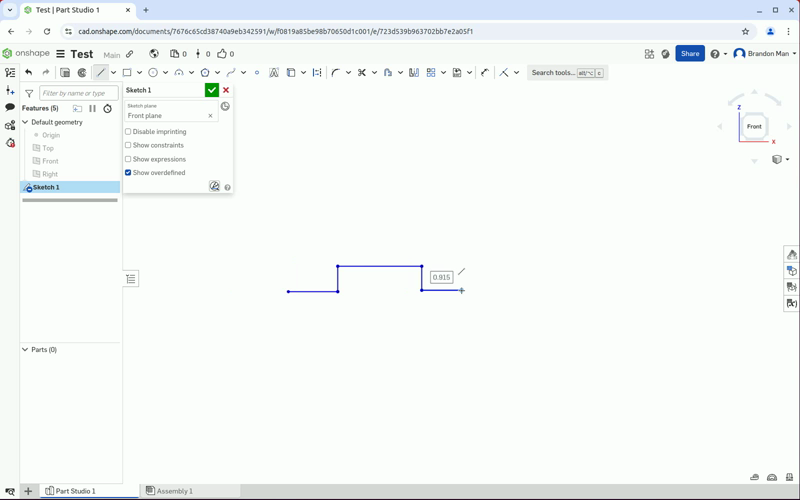
scroll(-6)
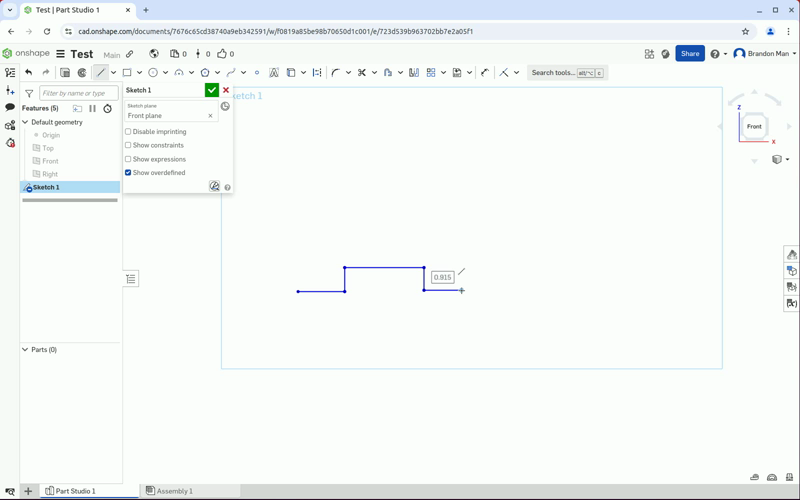
scroll(-6)
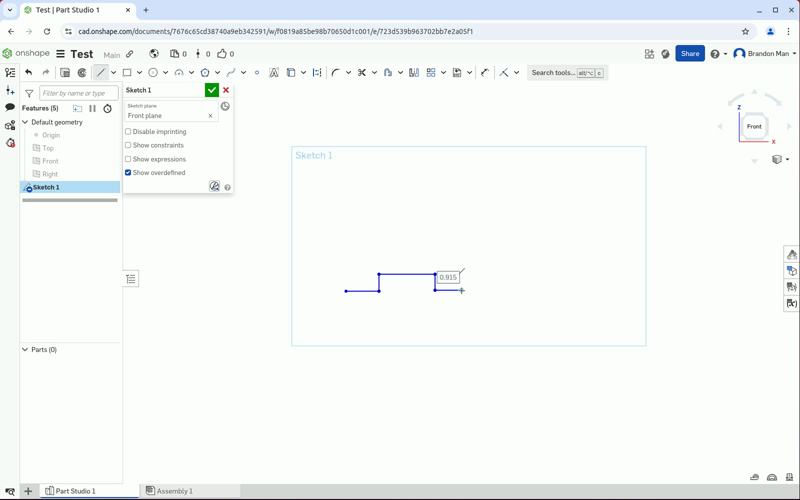
scroll(-6)
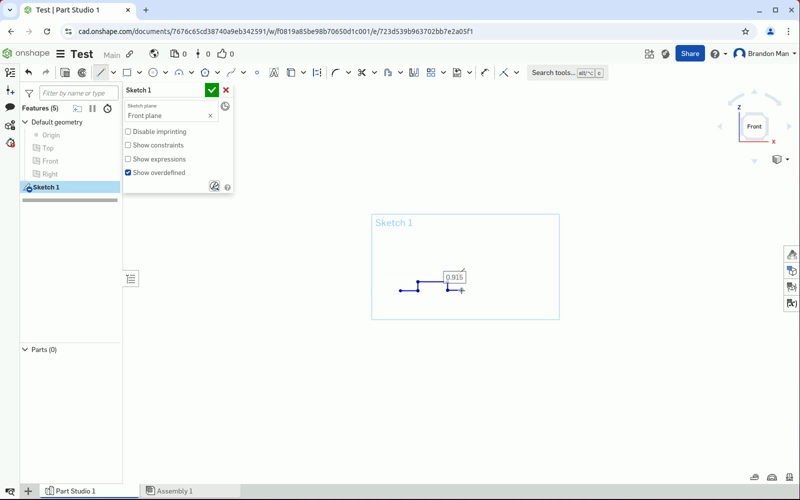
scroll(-6)
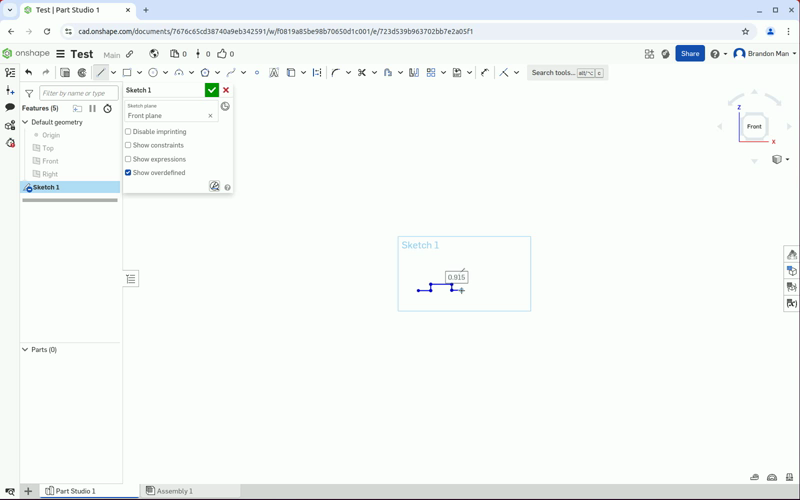
scroll(-6)
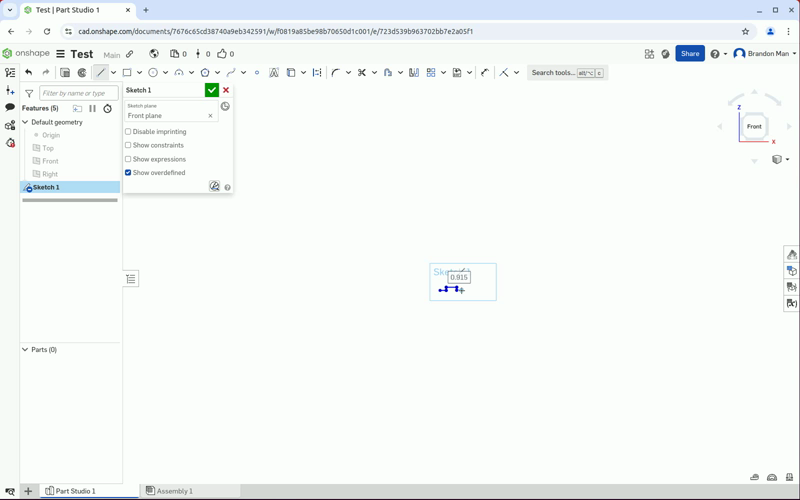
key_up(shift)
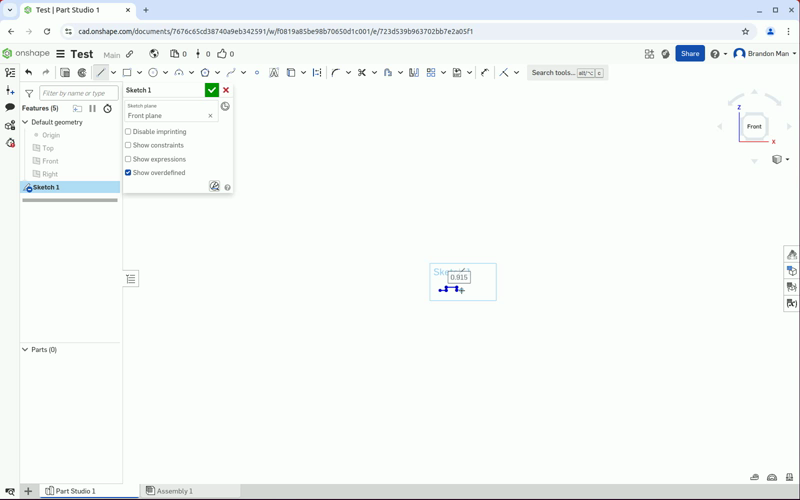
key_down(shift)
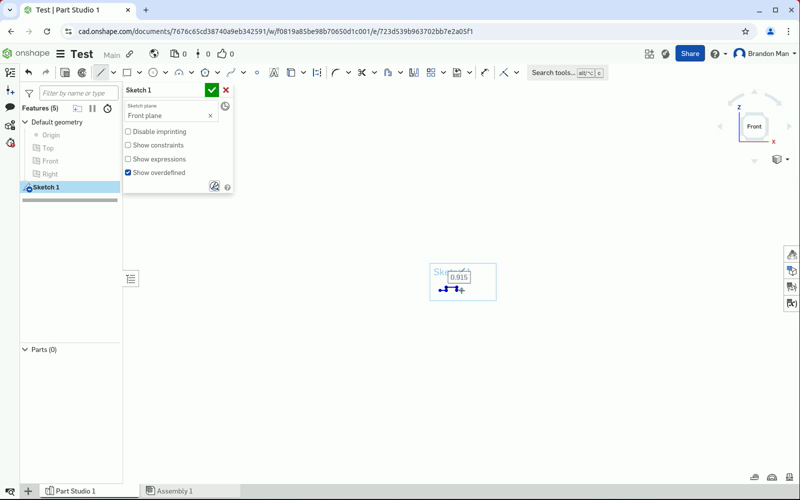
mouse_move(491, 290)
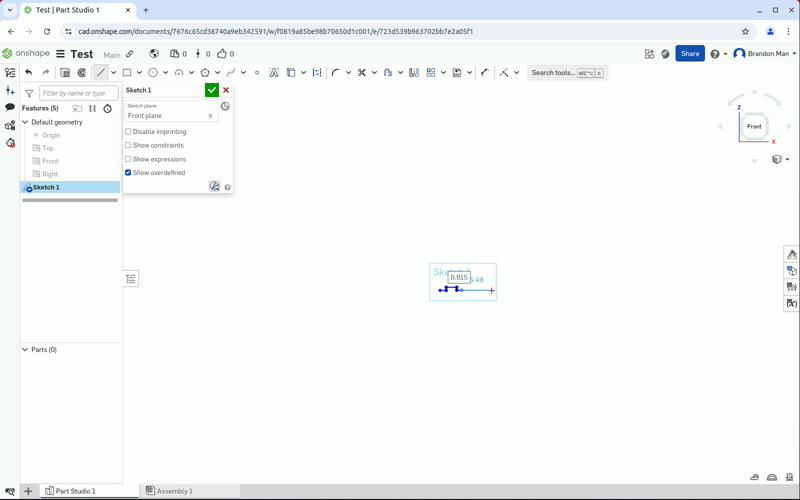
mouse_move(461, 282)
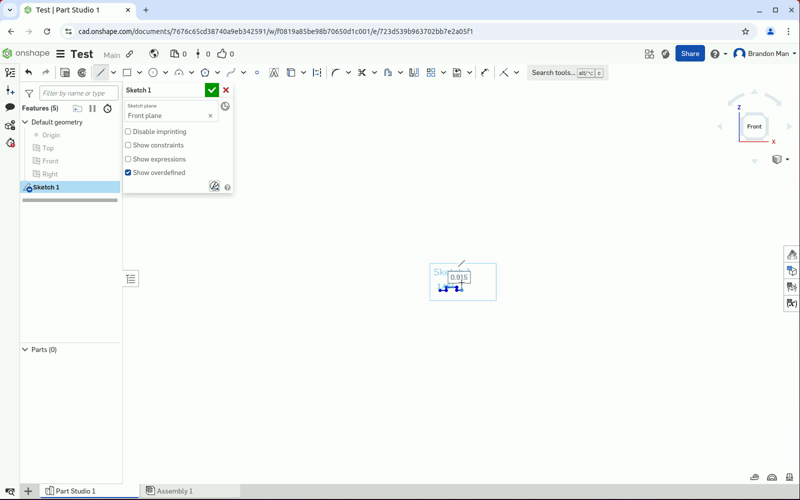
click(461, 282)
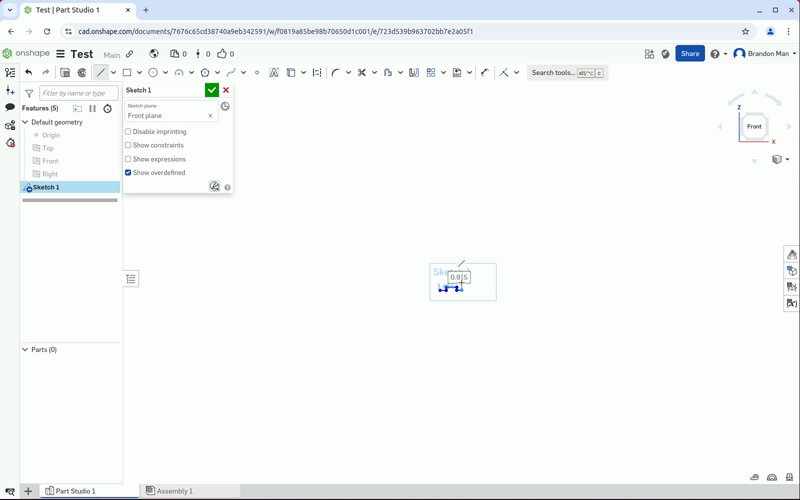
key_up(shift)
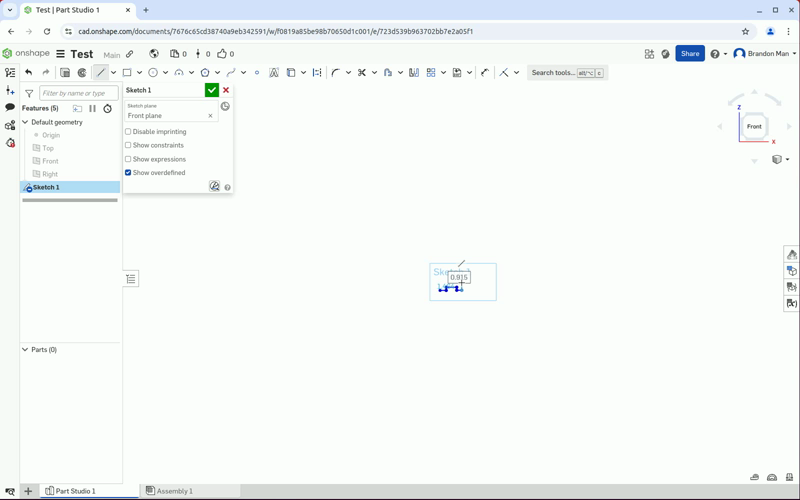
key_down(shift)
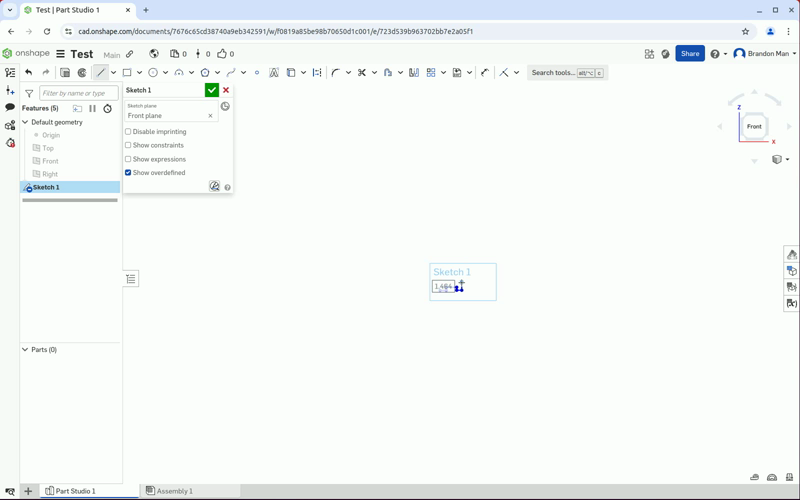
mouse_move(491, 282)
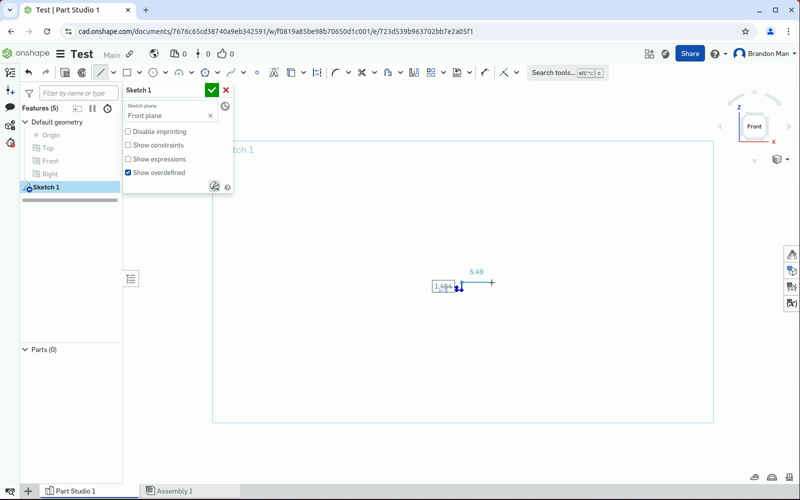
mouse_move(440, 282)
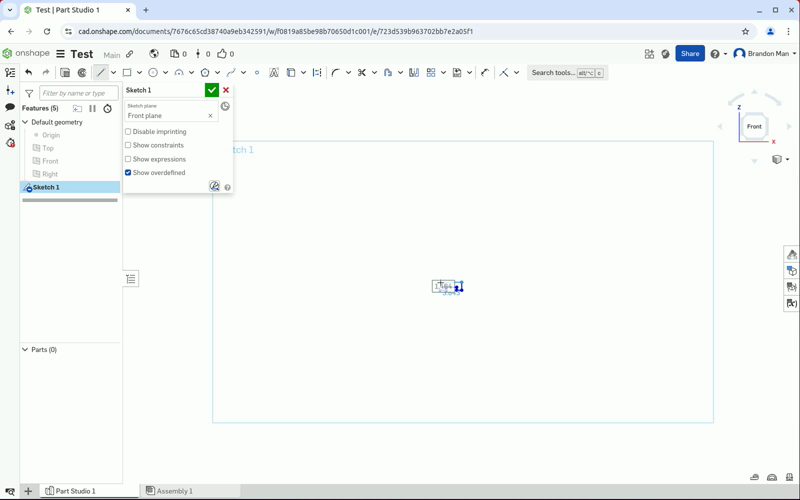
click(440, 282)
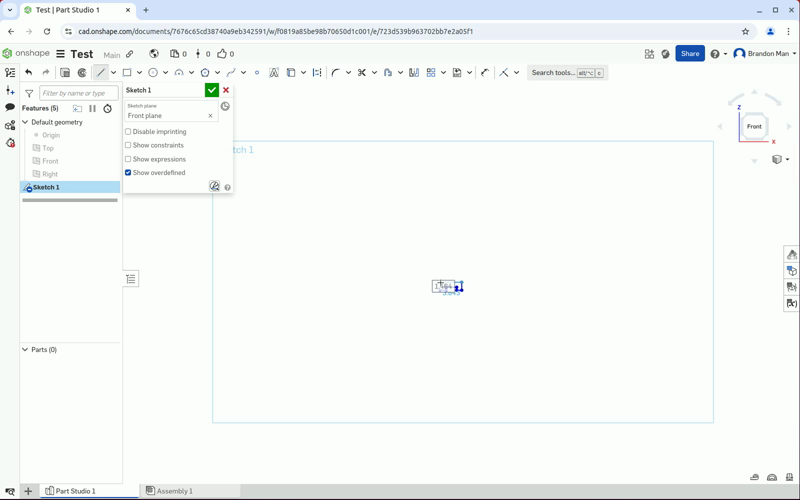
key_up(shift)
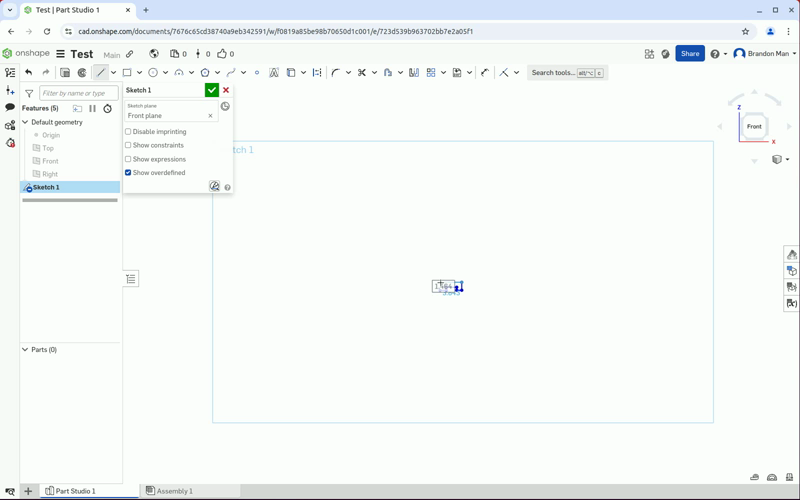
mouse_move(470, 282)
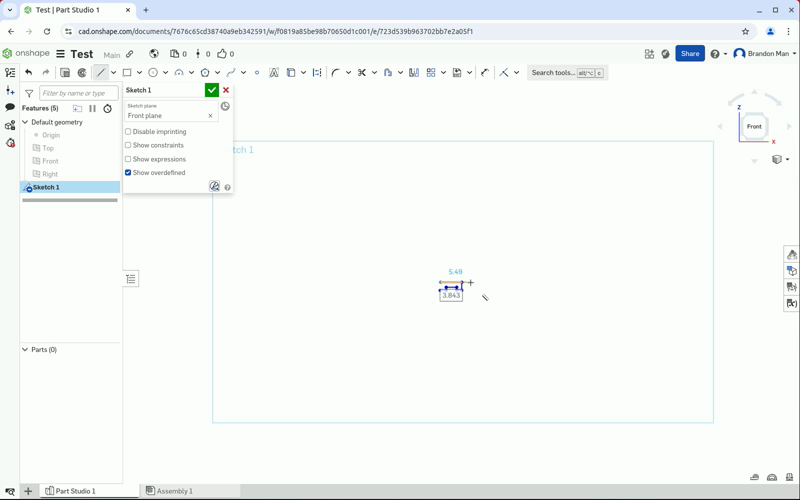
key_down(shift)
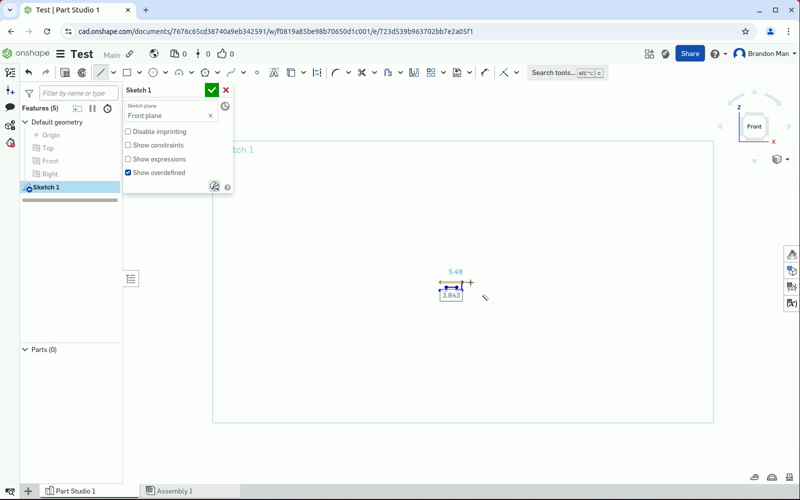
mouse_move(440, 290)
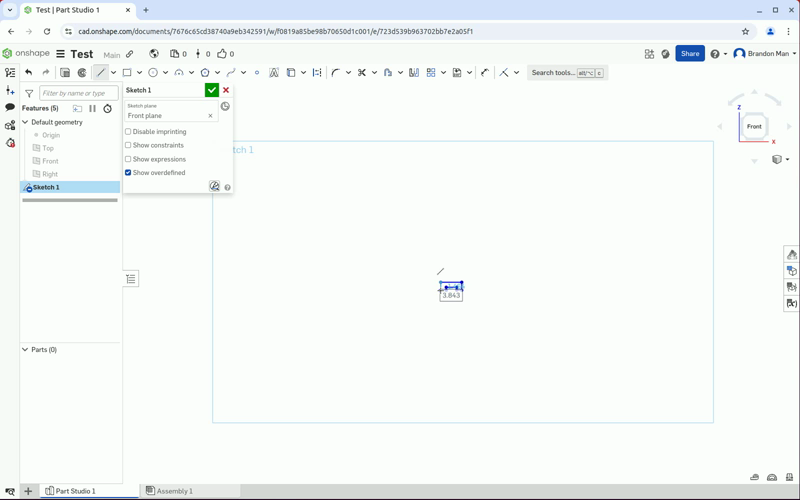
key_up(shift)
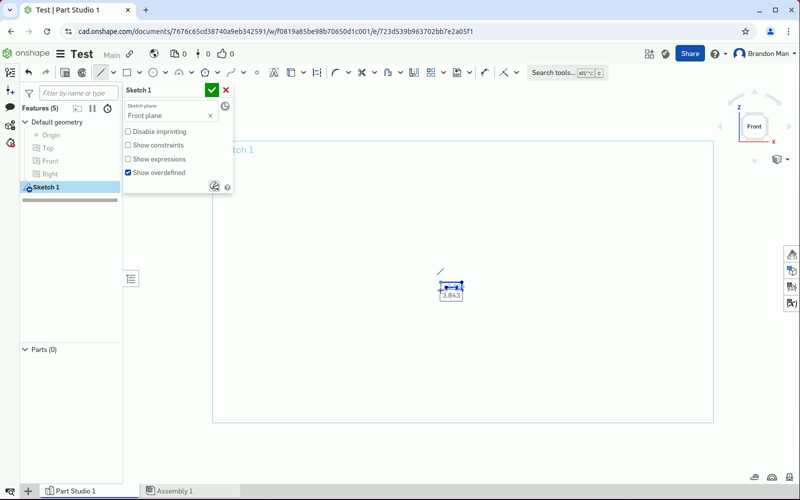
click(440, 290)
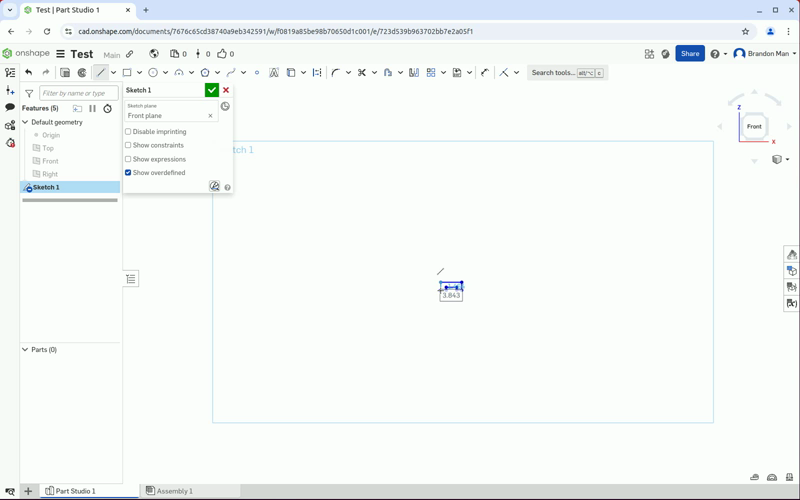
key(esc)
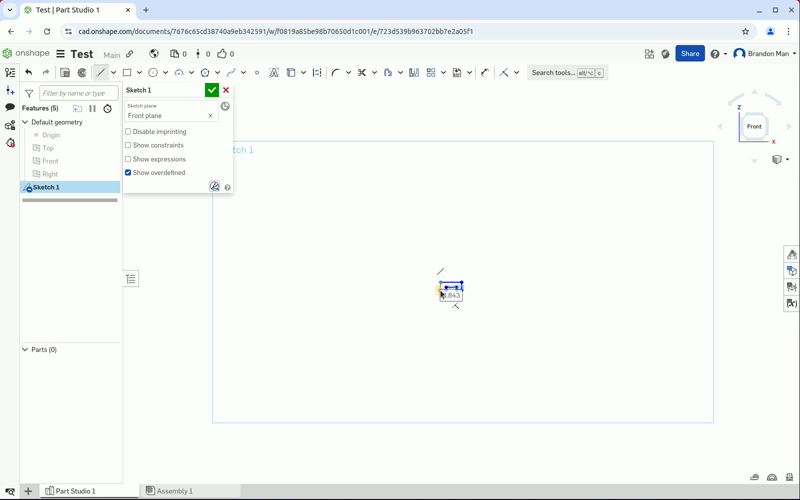
mouse_move(454, 285)
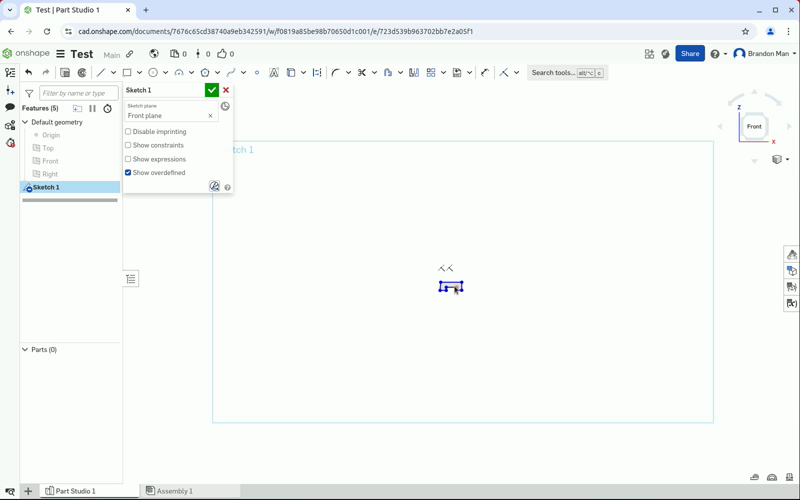
scroll(6)
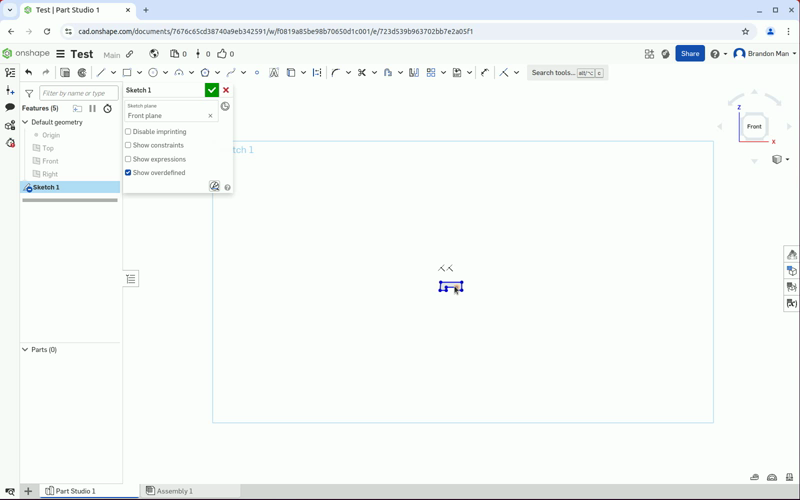
scroll(6)
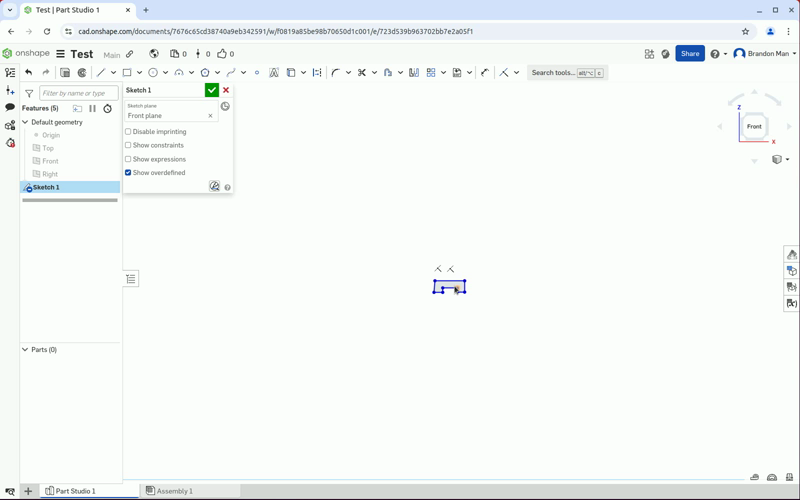
scroll(6)
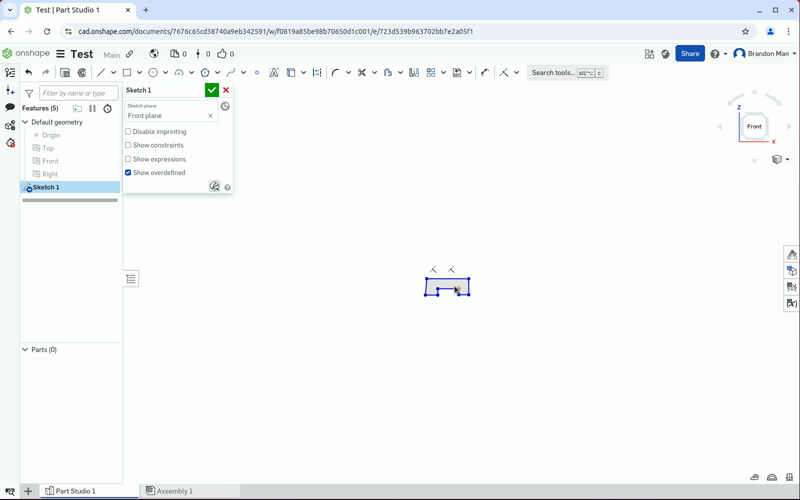
scroll(6)
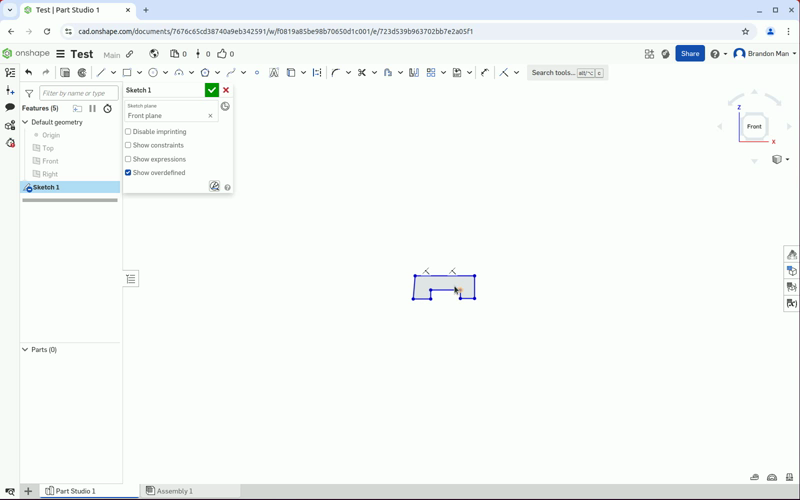
scroll(6)
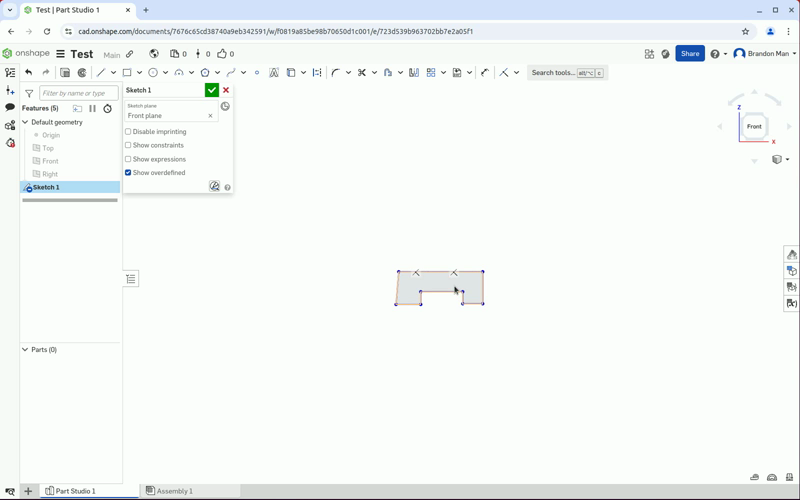
scroll(6)
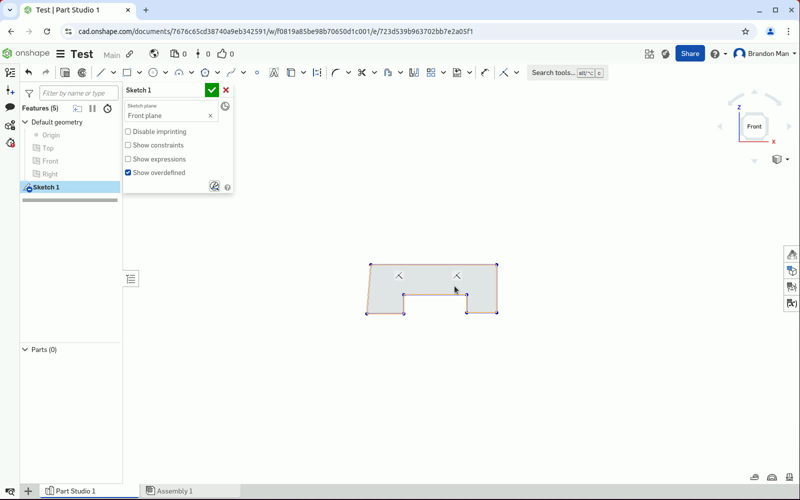
scroll(6)
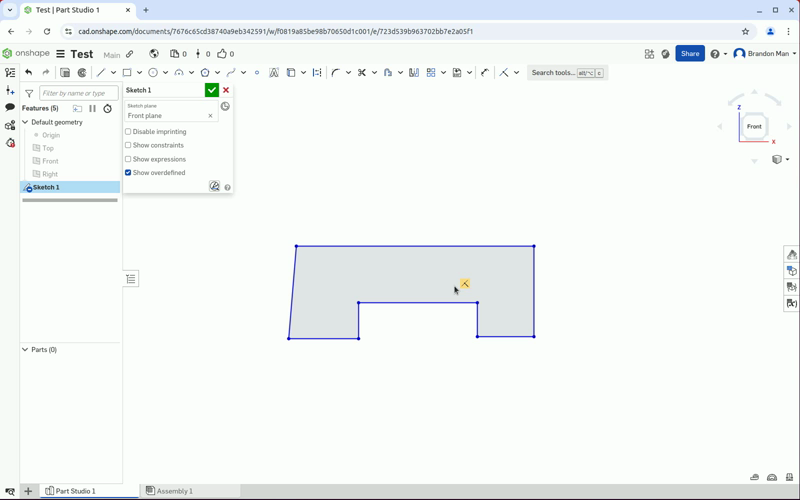
click(454, 285)
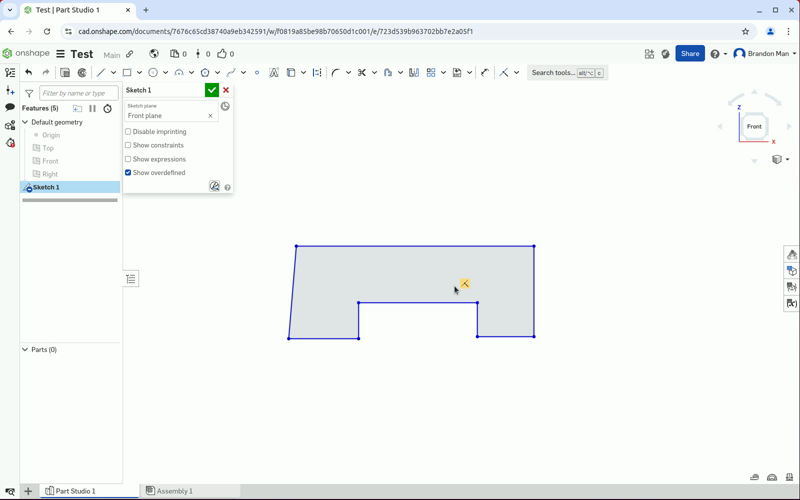
scroll(-6)
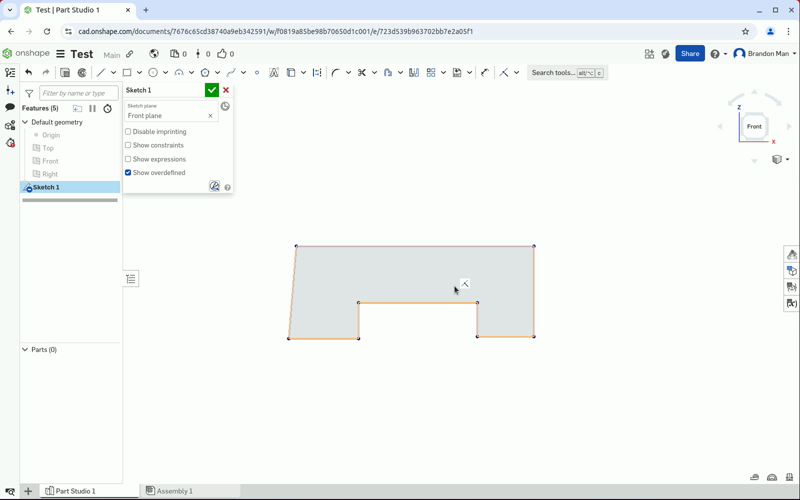
scroll(-6)
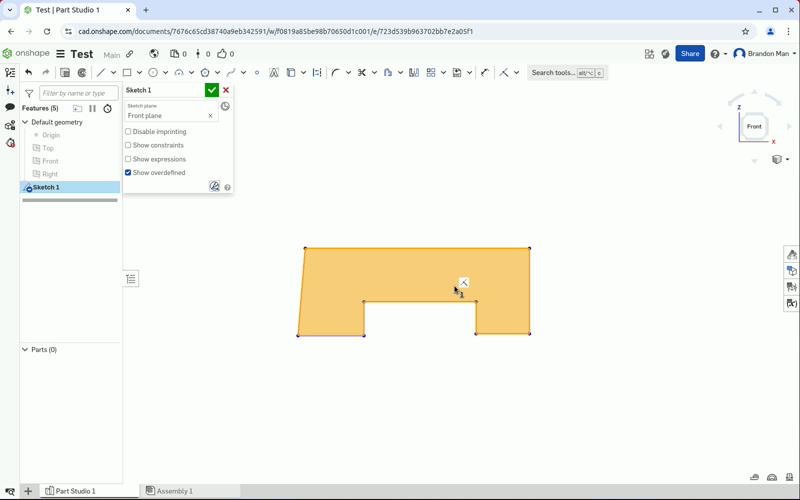
scroll(-6)
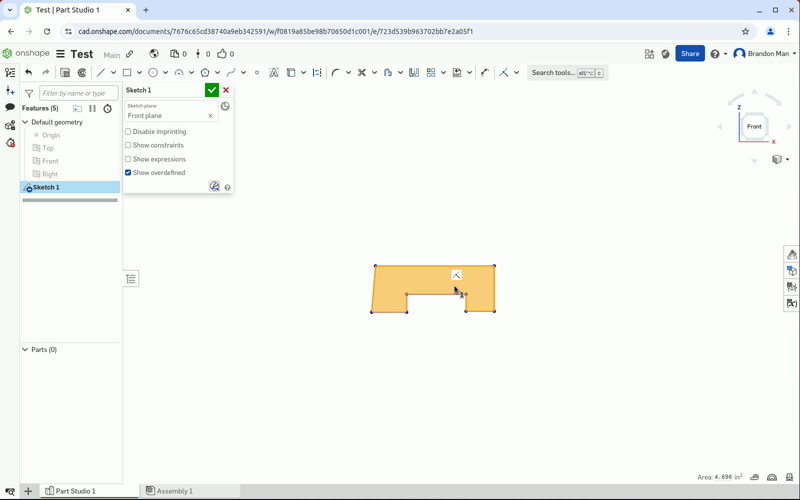
scroll(-6)
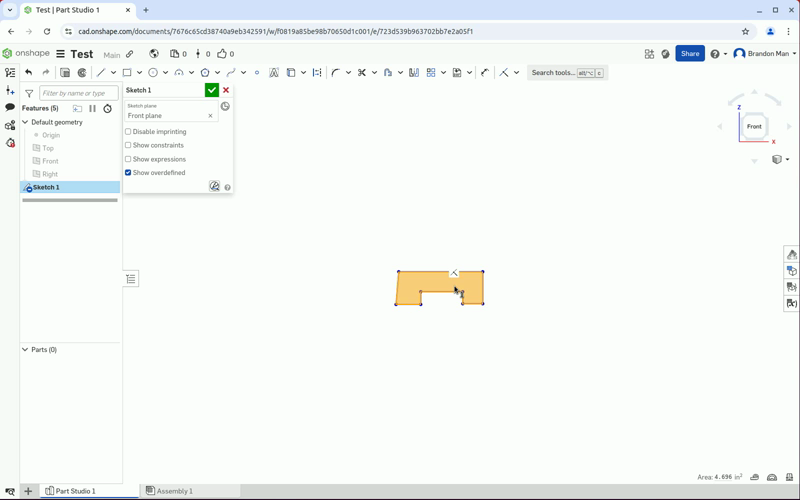
scroll(-6)
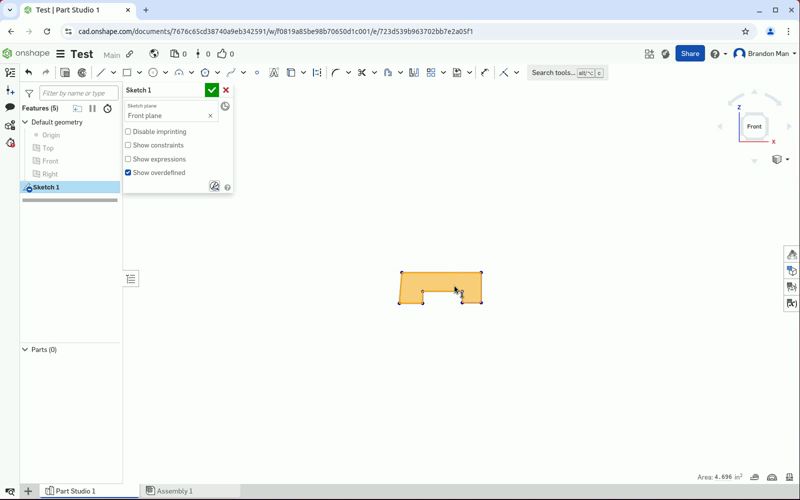
scroll(-6)
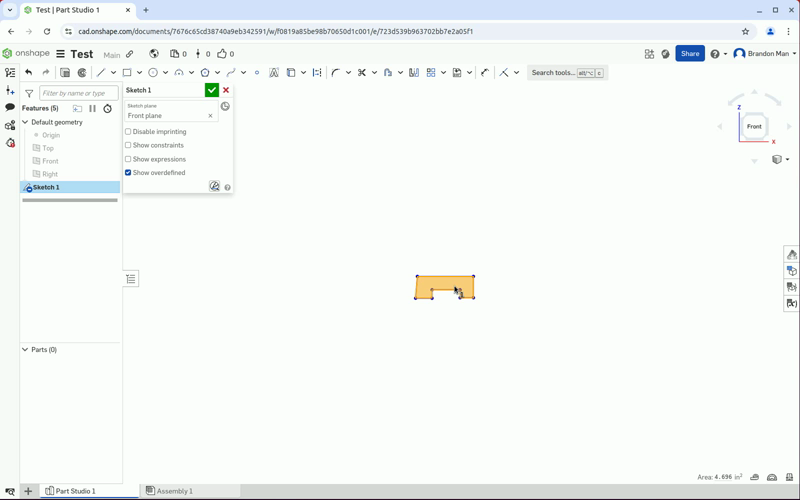
scroll(-6)
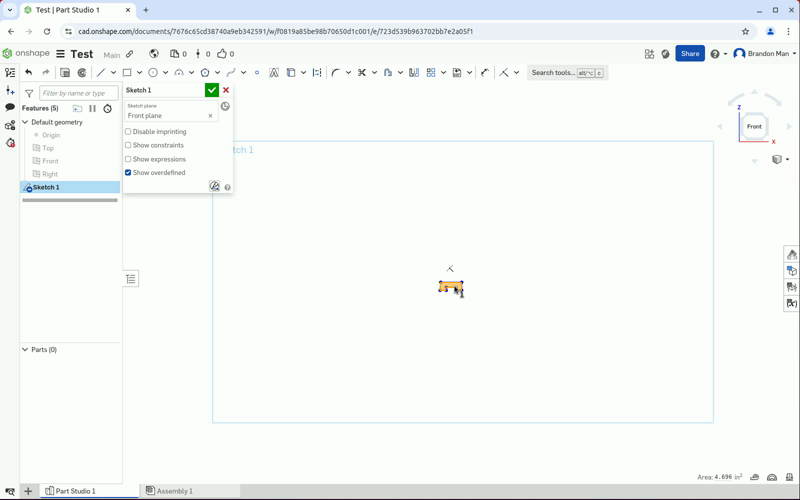
mouse_move(73, 352)
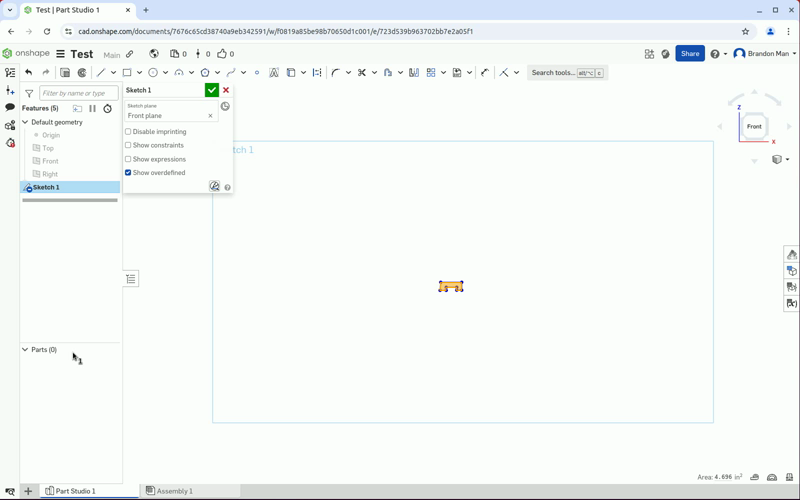
key(shift+y)
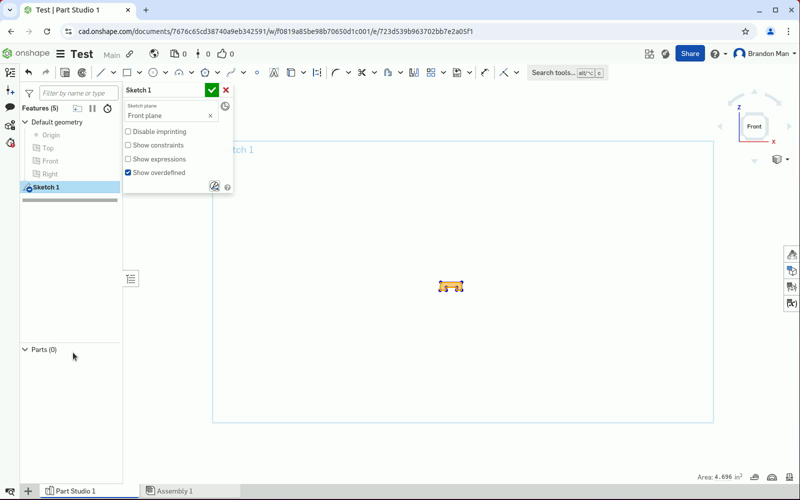
key(shift+e)
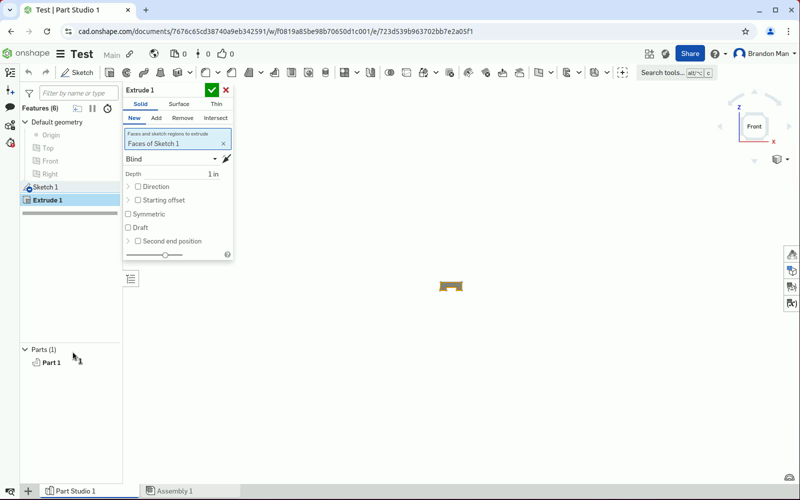
mouse_move(143, 106)
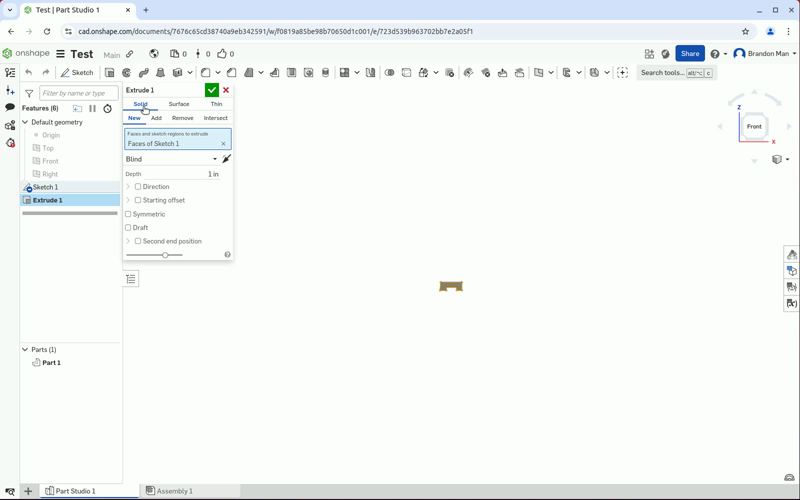
click(143, 106)
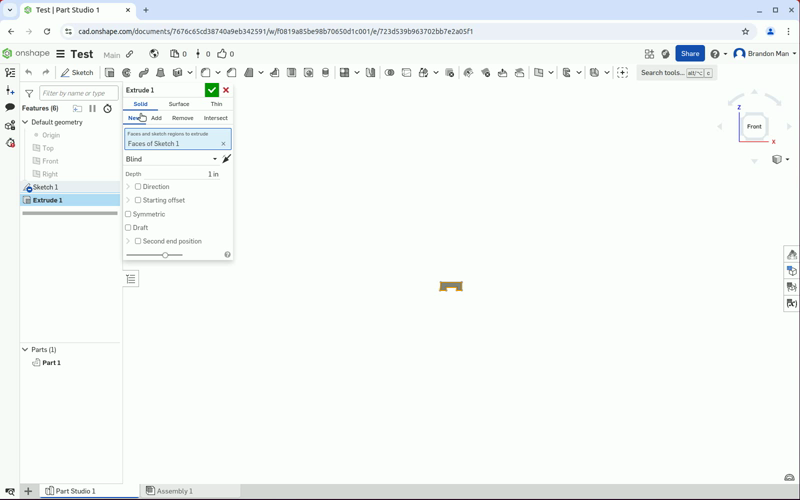
mouse_move(137, 120)
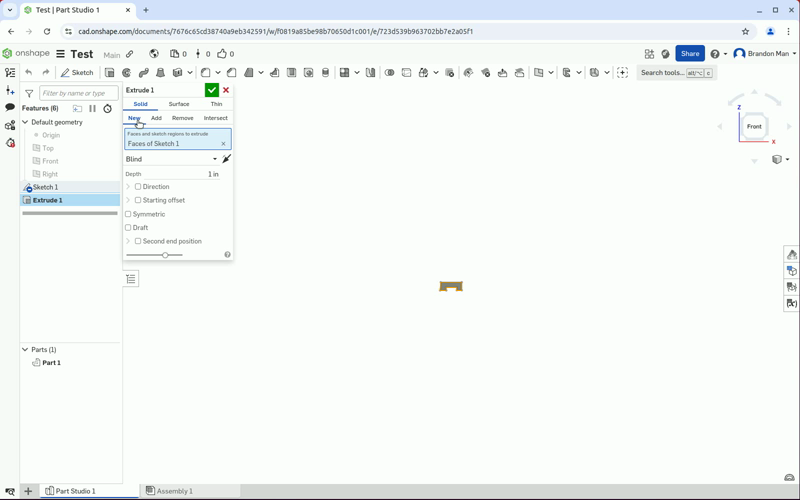
click(137, 120)
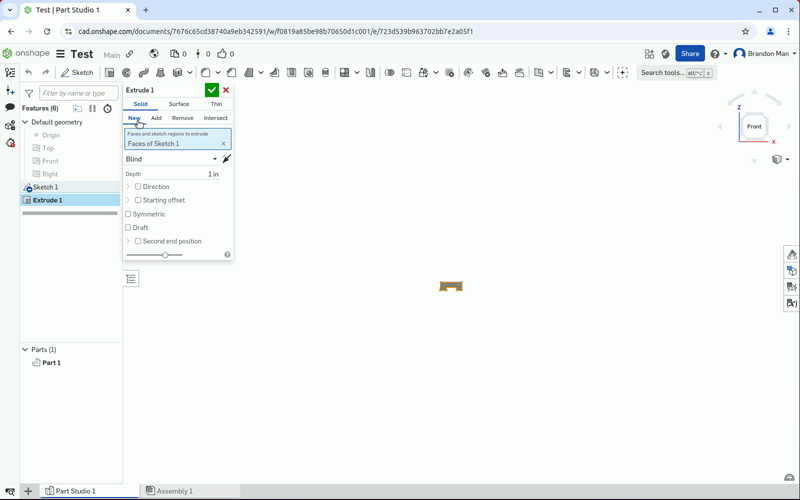
key(tab, 4)
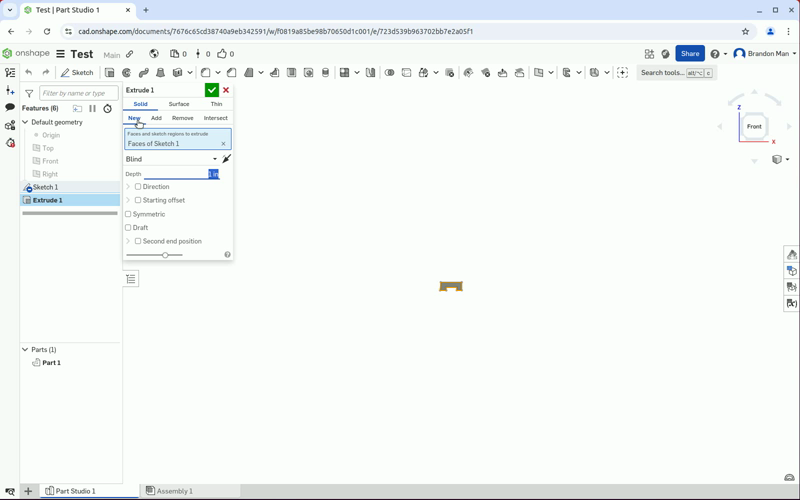
text(6.018)
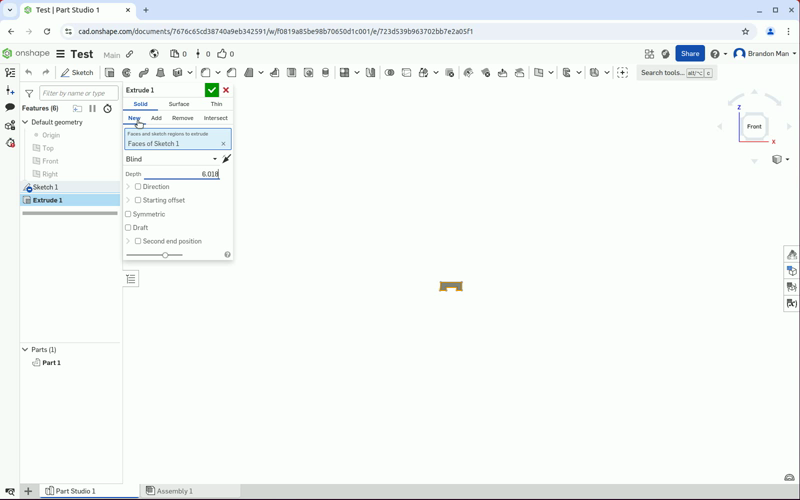
key(enter)
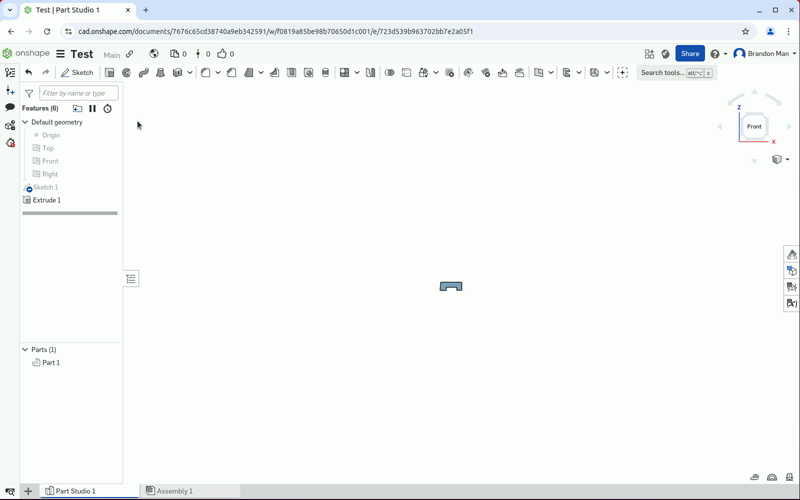
key(shift+h)
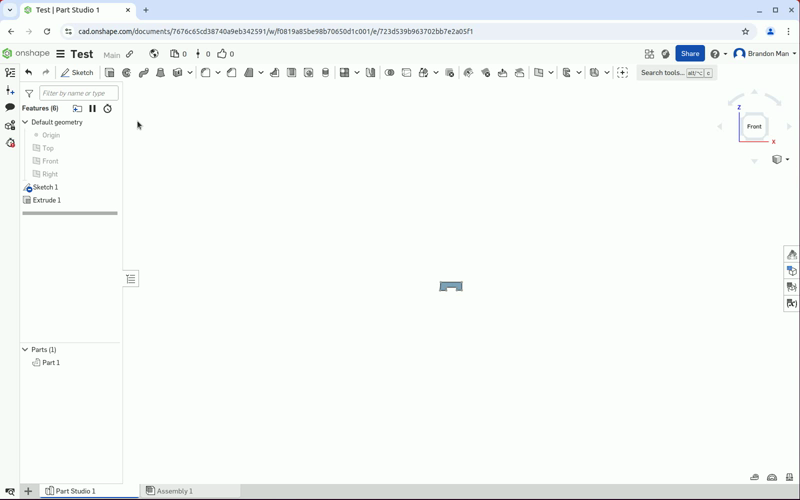
key(shift+h)
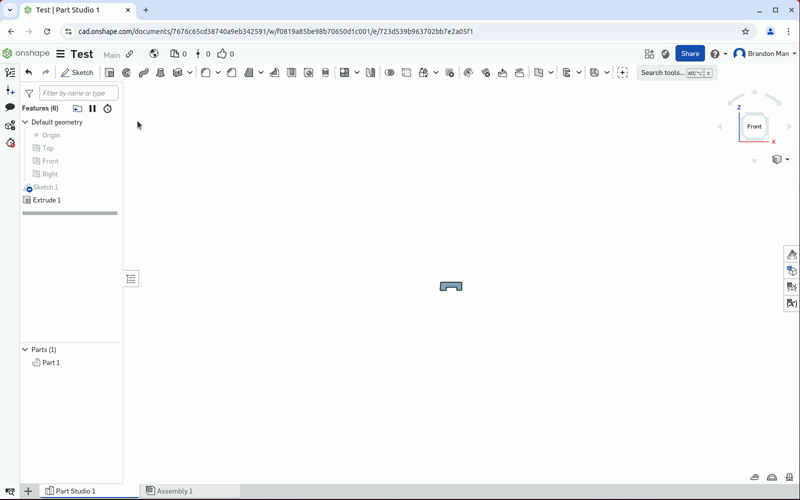
mouse_move(73, 189)
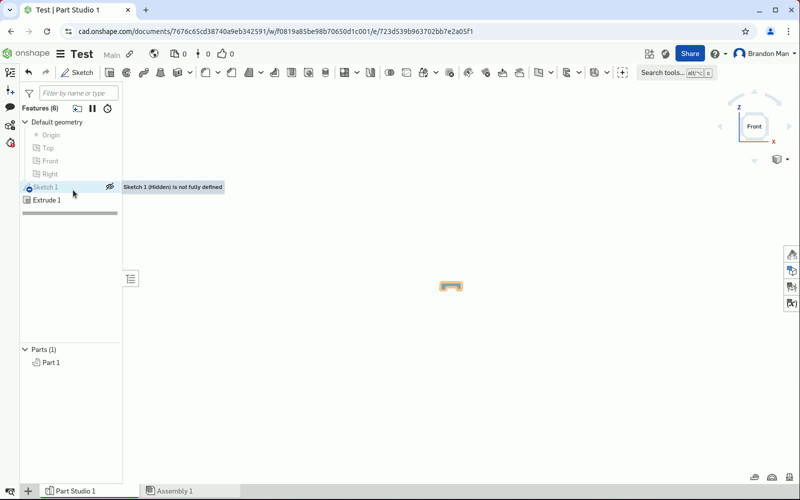
click(73, 189)
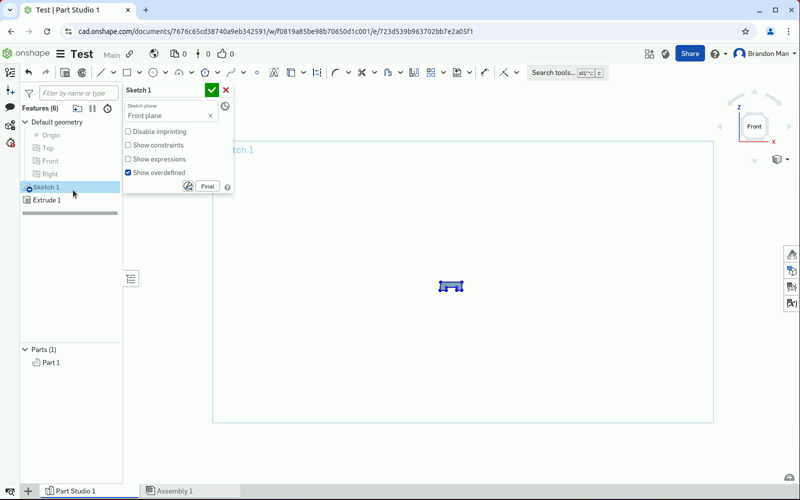
mouse_move(229, 92)
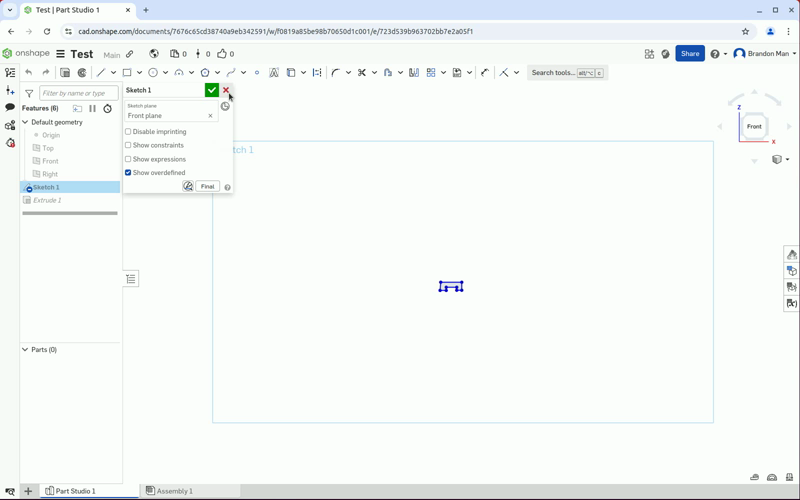
click(229, 92)
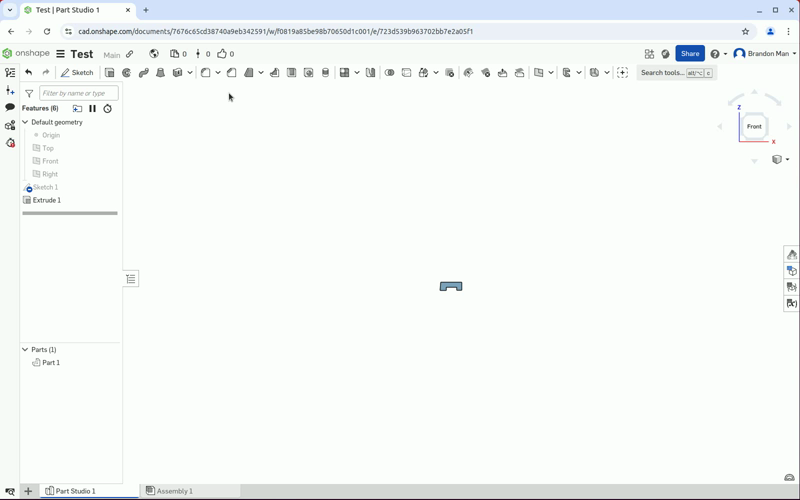
mouse_move(73, 352)
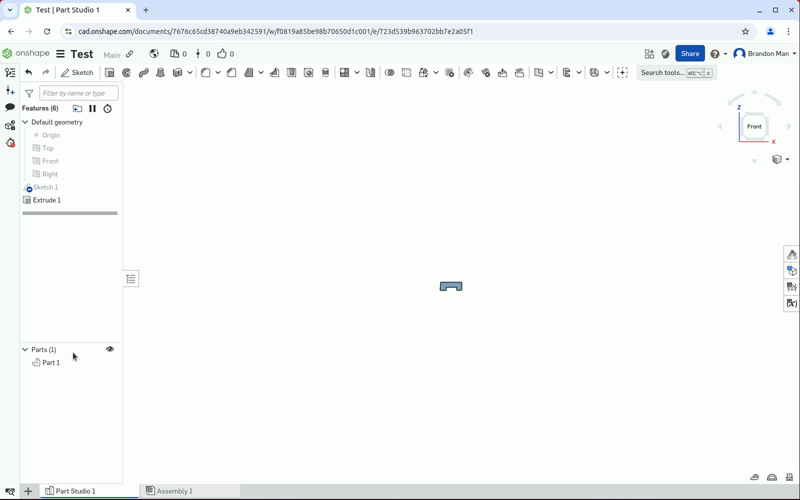
key(y)
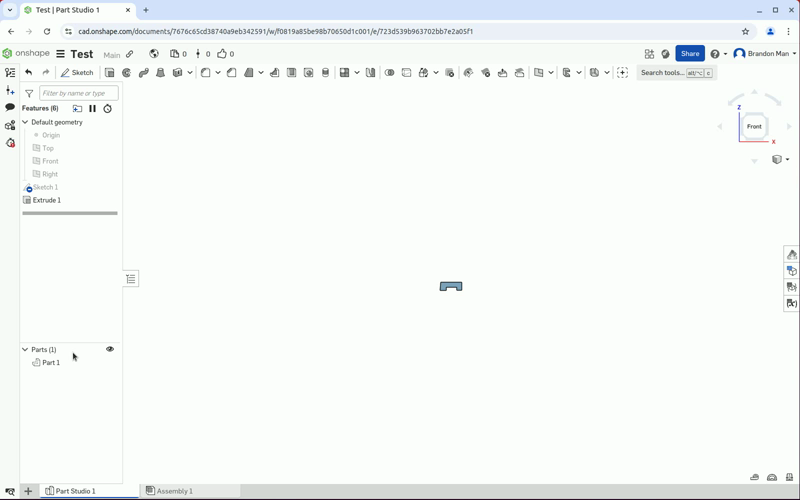
key(shift+p)
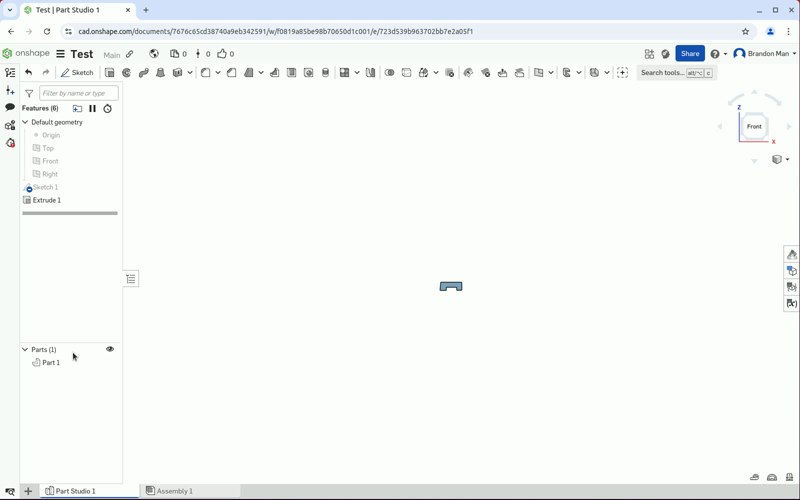
key(space)
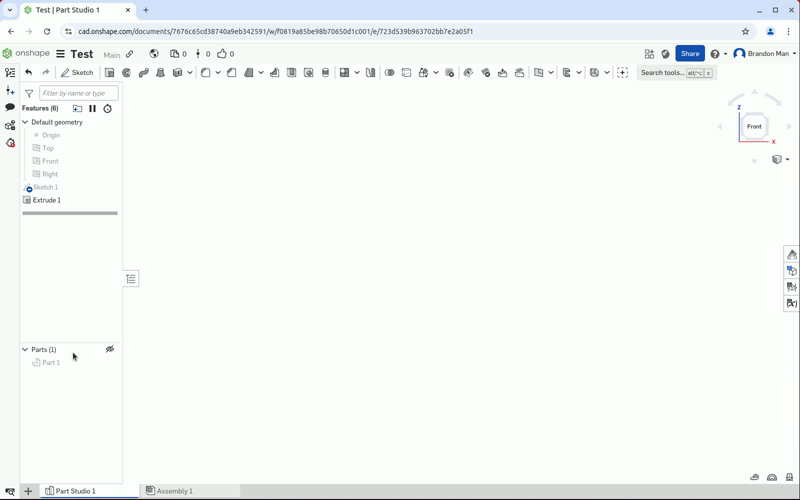
key_down(shift)
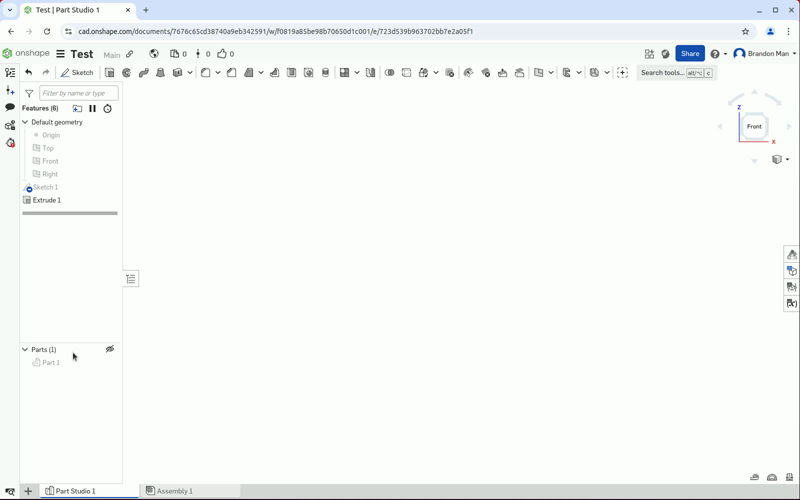
key(left)
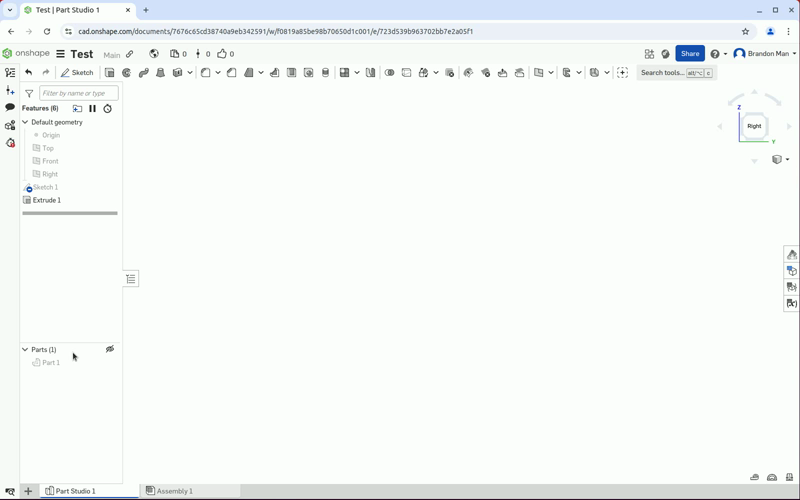
key_up(shift)
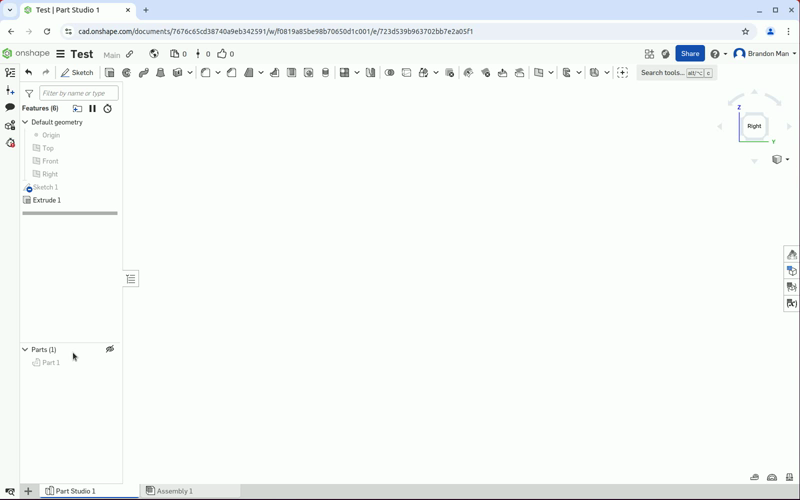
mouse_move(73, 352)
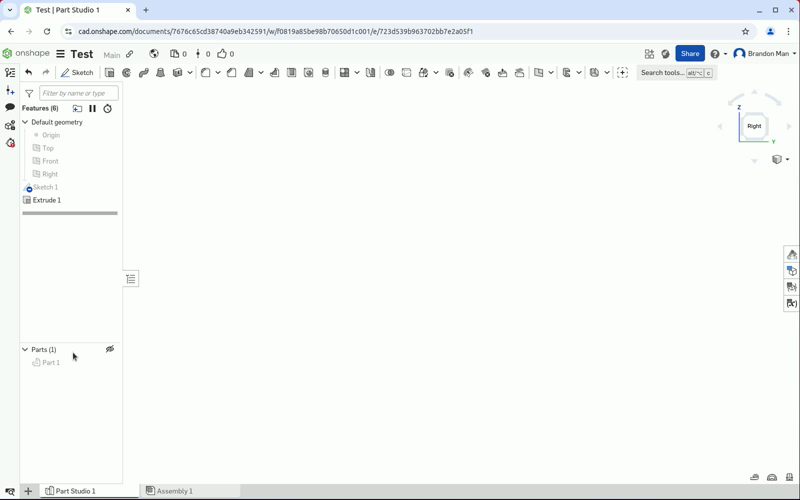
key(shift+y)
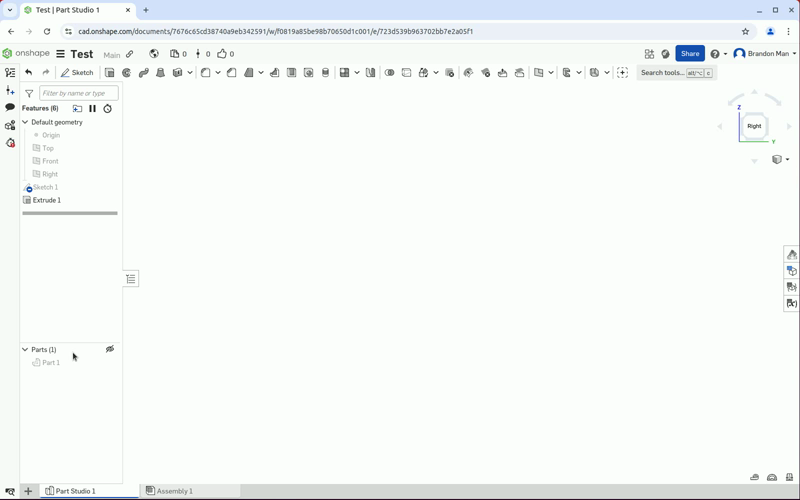
key(shift+s)
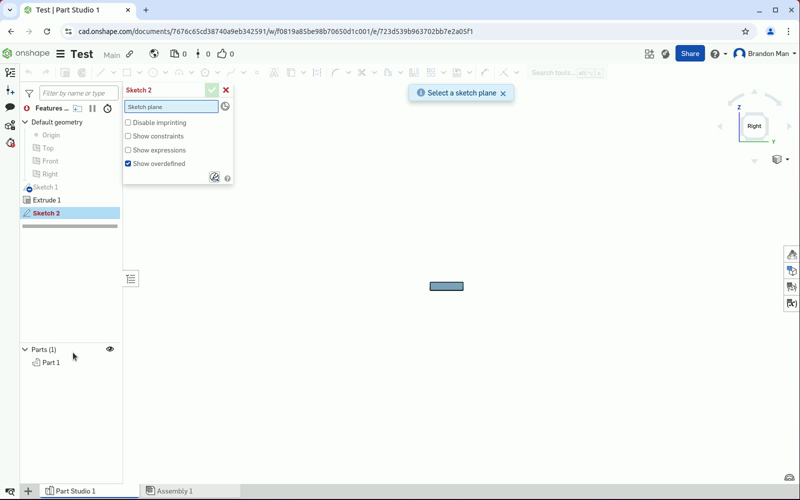
mouse_move(73, 176)
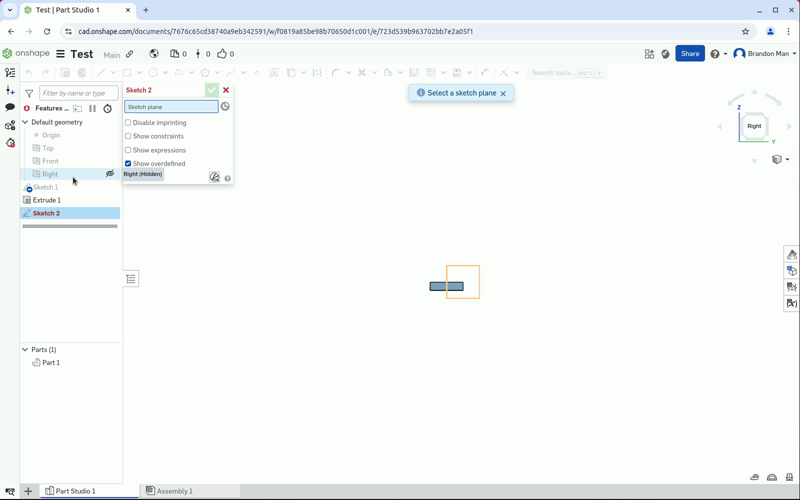
click(73, 176)
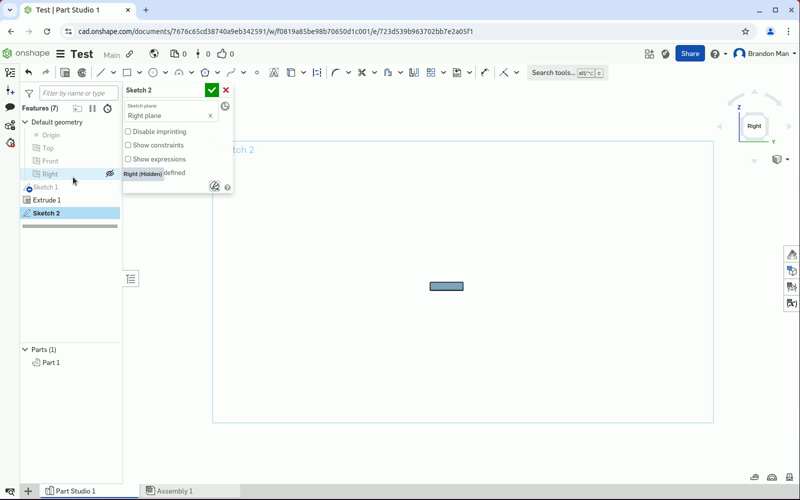
mouse_move(73, 352)
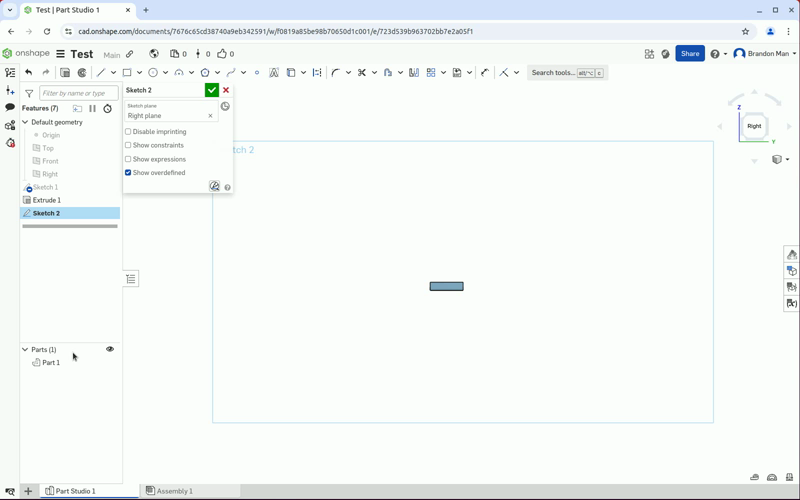
key(y)
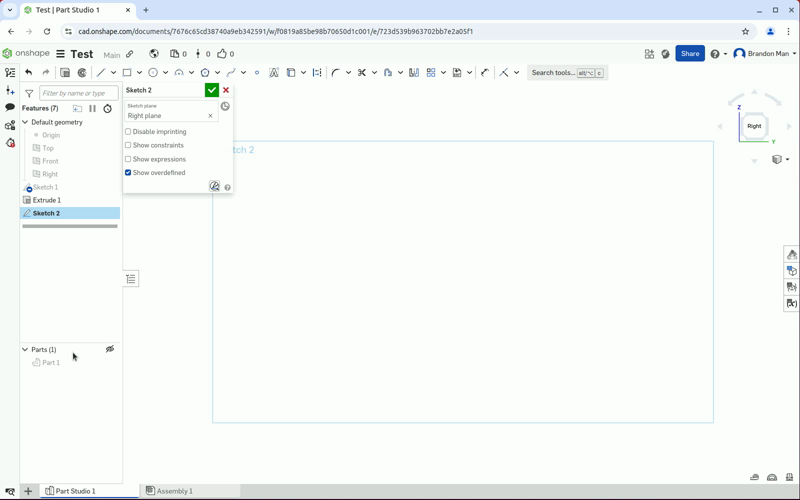
key(l)
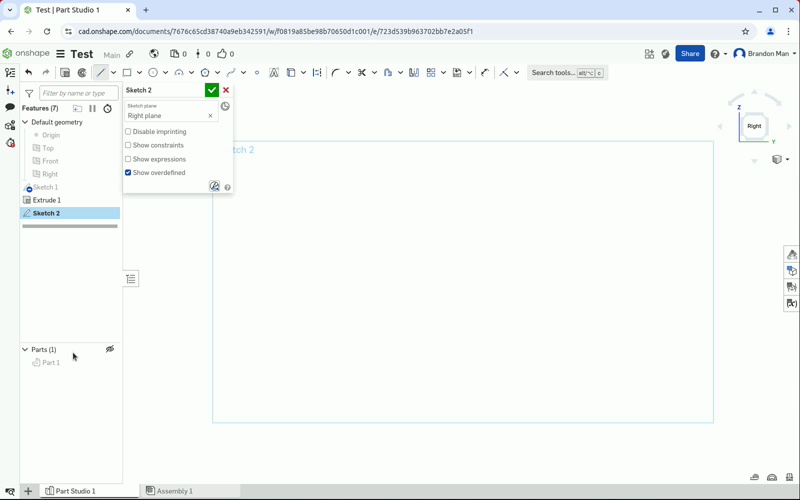
key_down(shift)
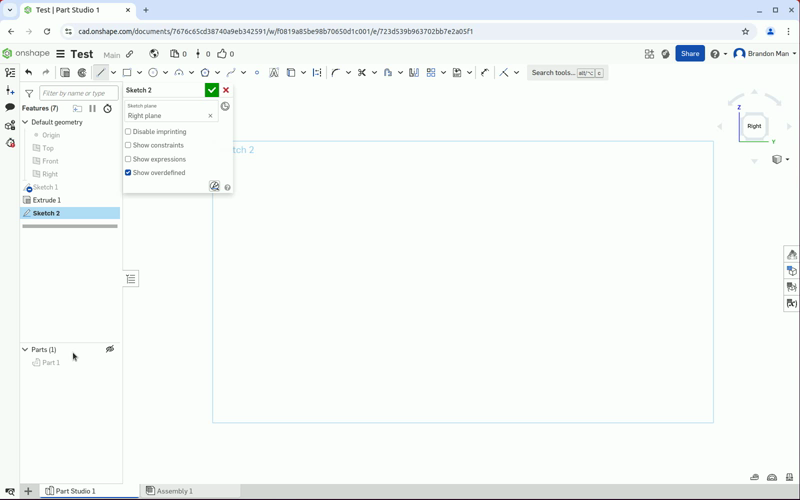
mouse_move(431, 316)
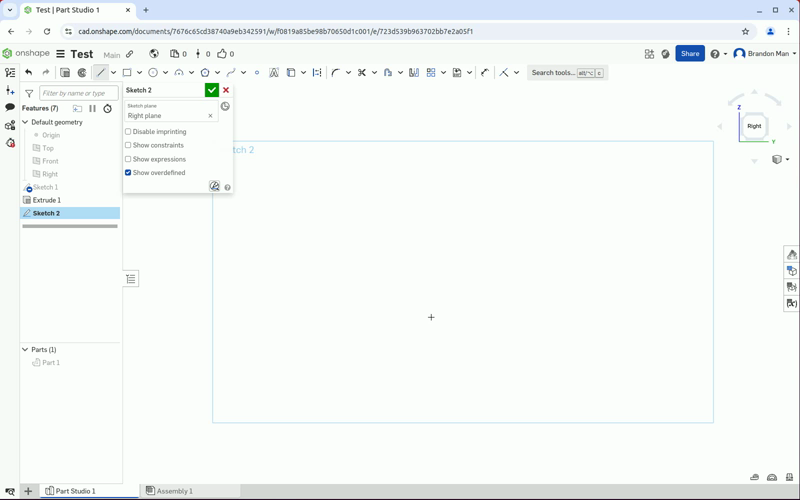
click(431, 316)
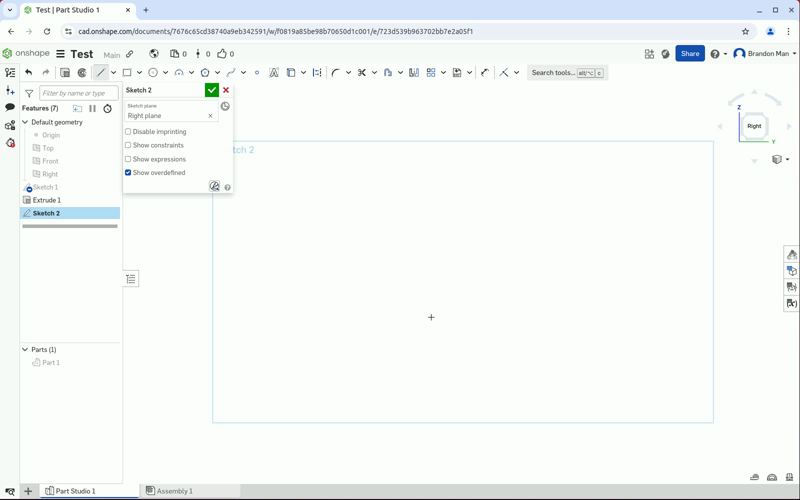
key_up(shift)
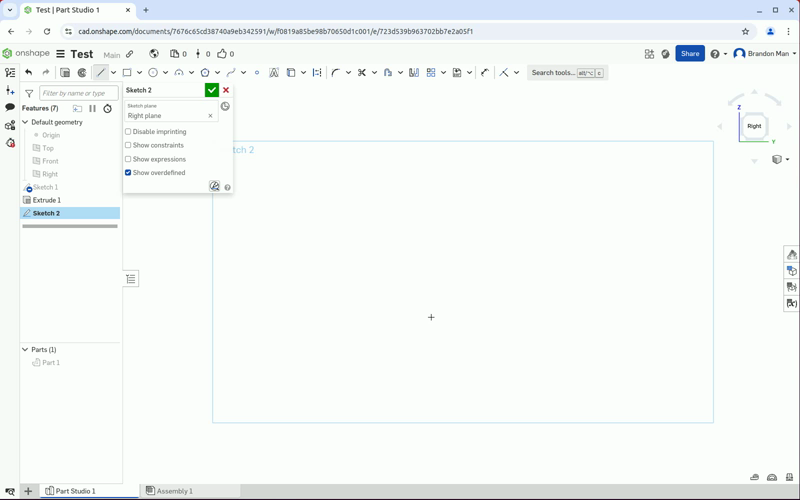
key_down(shift)
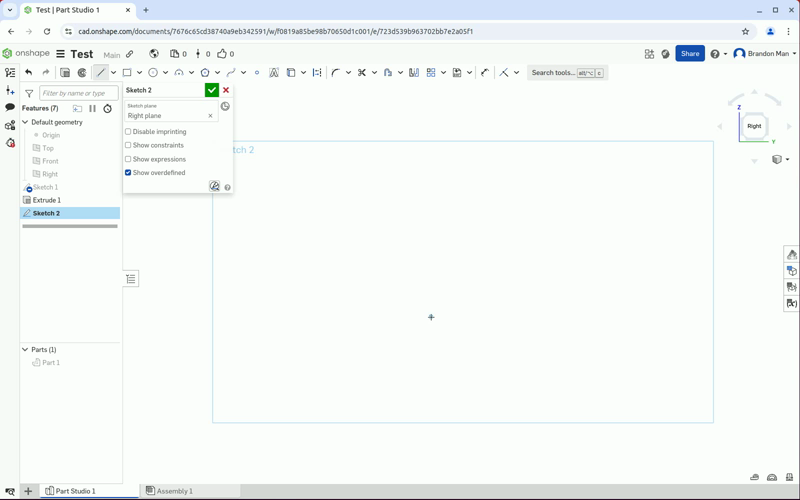
mouse_move(441, 395)
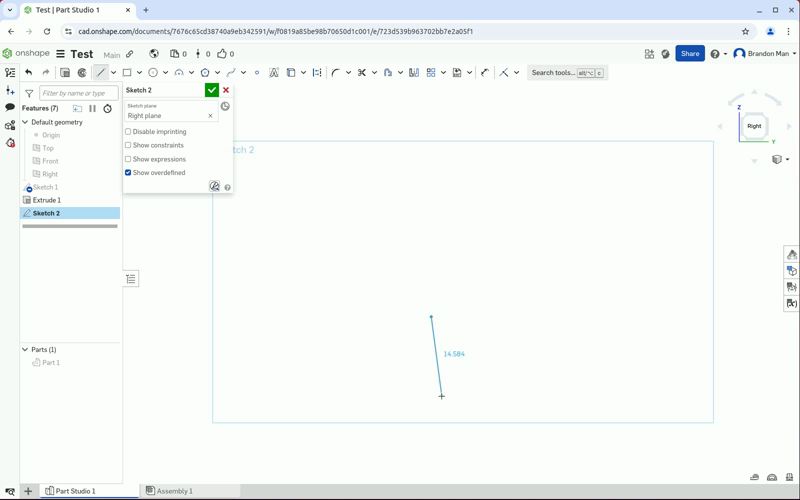
click(441, 395)
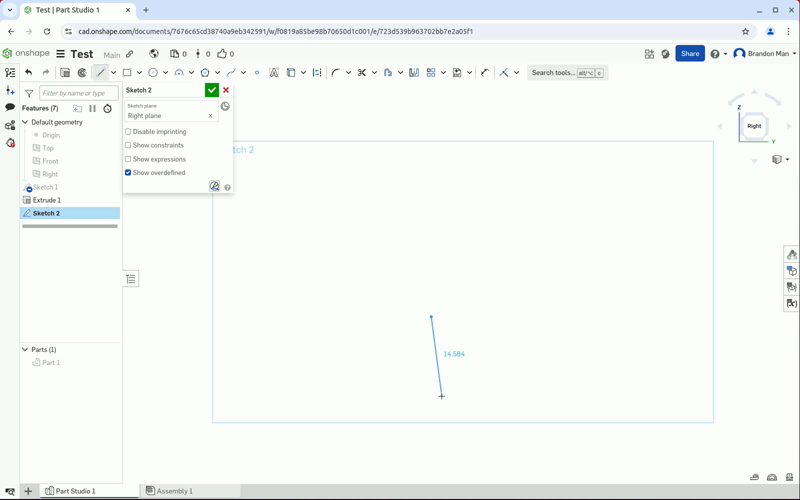
key_up(shift)
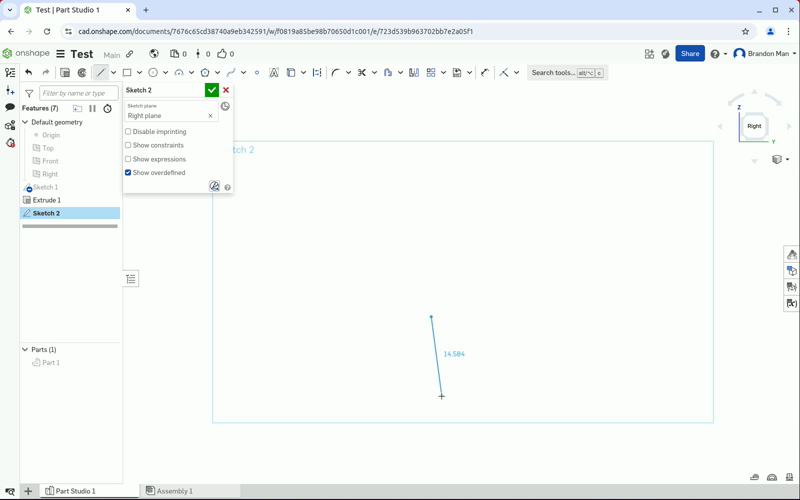
key_down(shift)
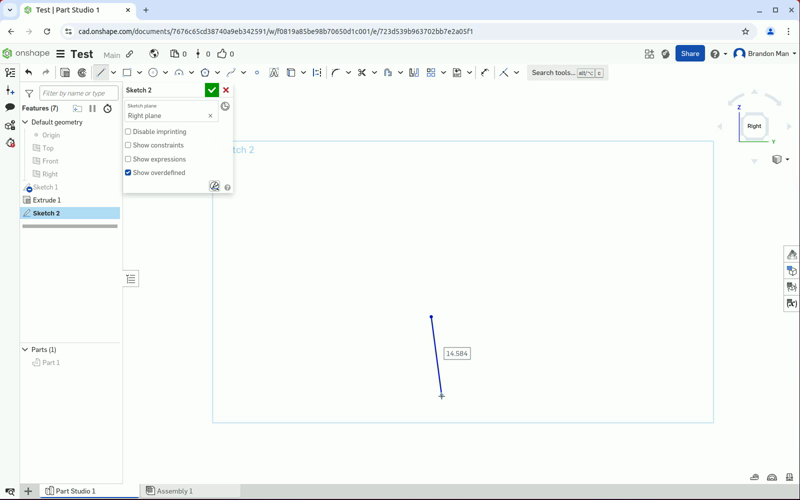
mouse_move(471, 395)
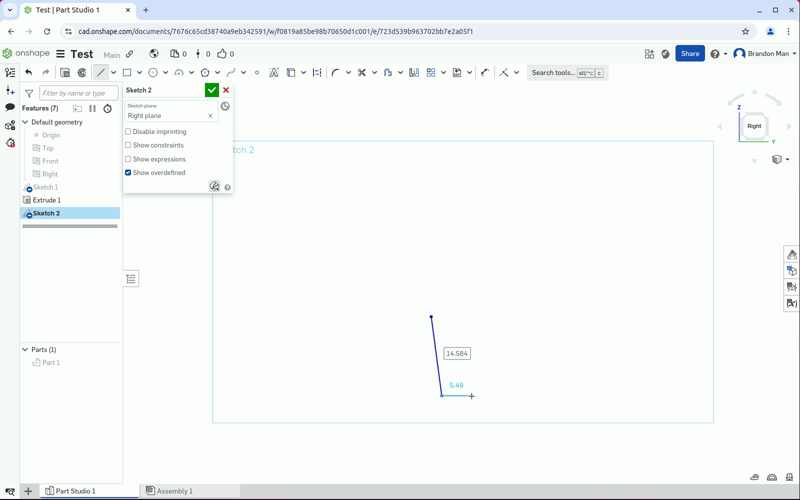
mouse_move(451, 395)
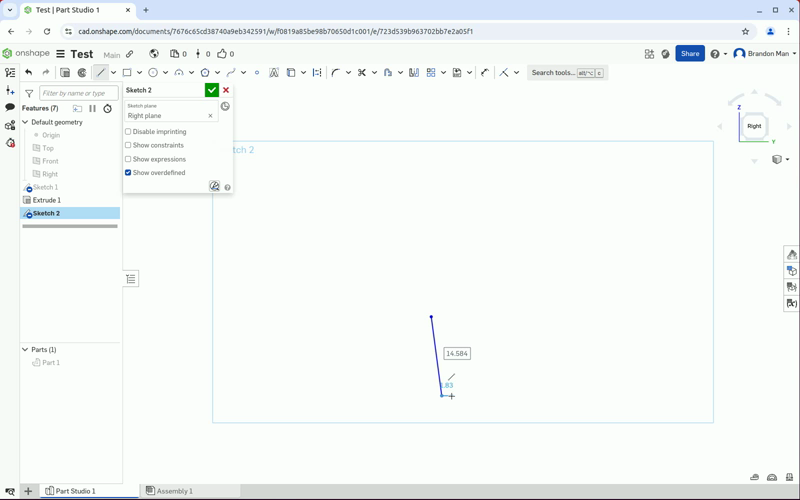
click(451, 395)
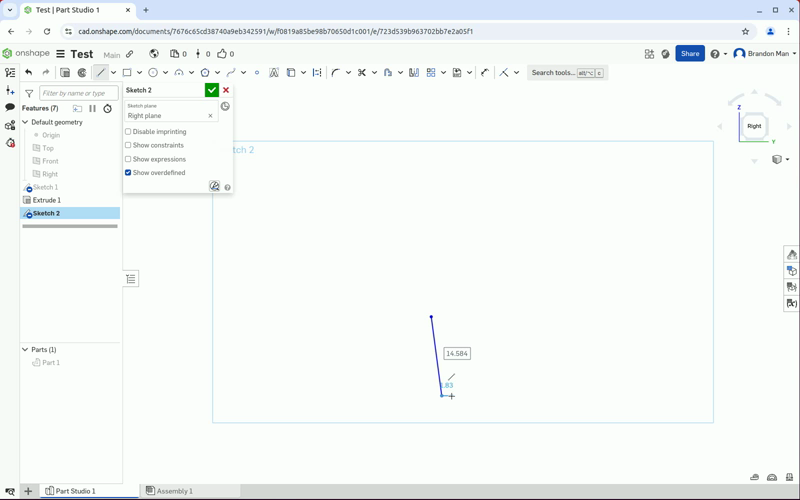
key_up(shift)
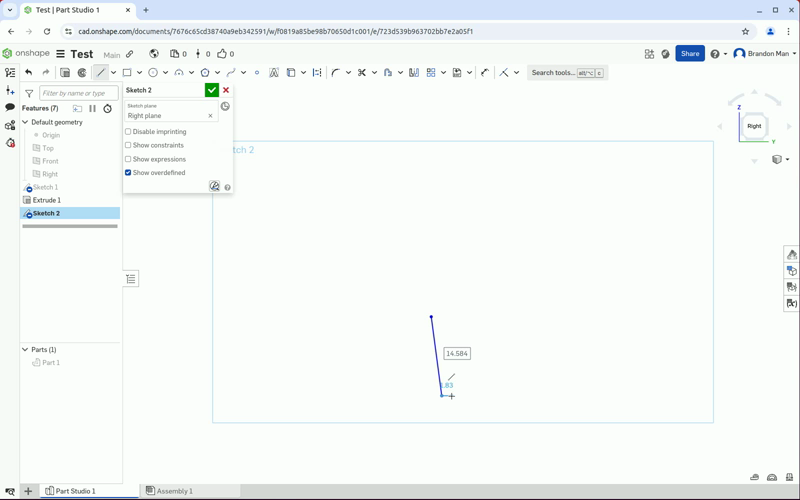
key_down(shift)
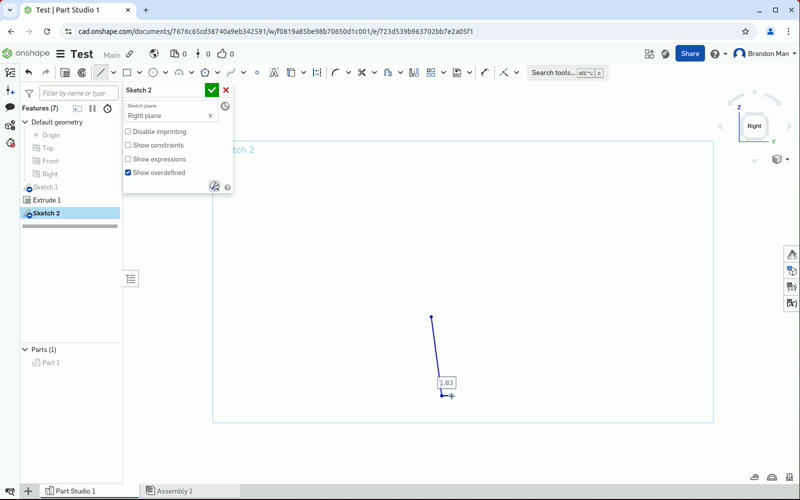
mouse_move(461, 316)
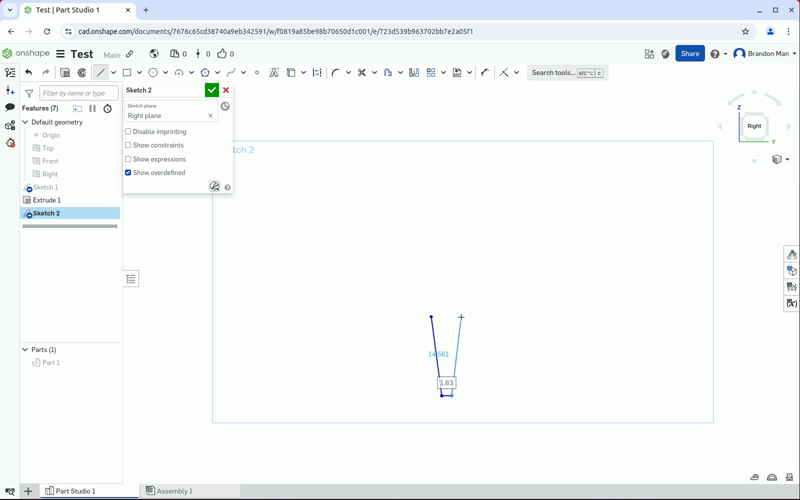
click(461, 316)
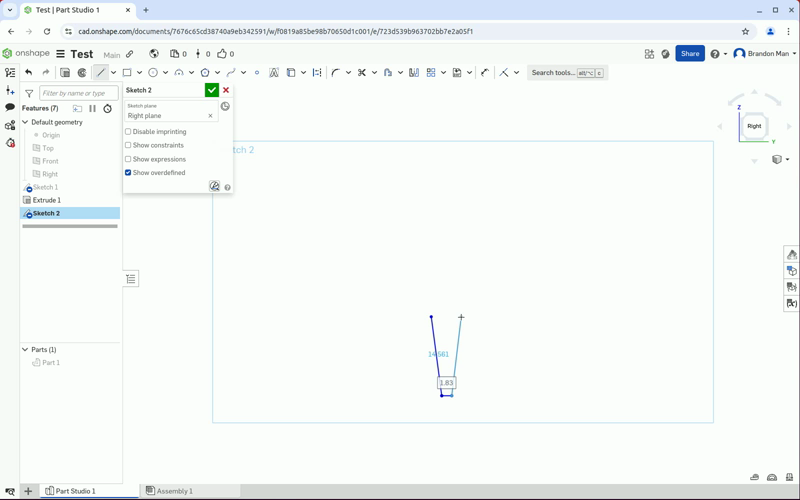
key_up(shift)
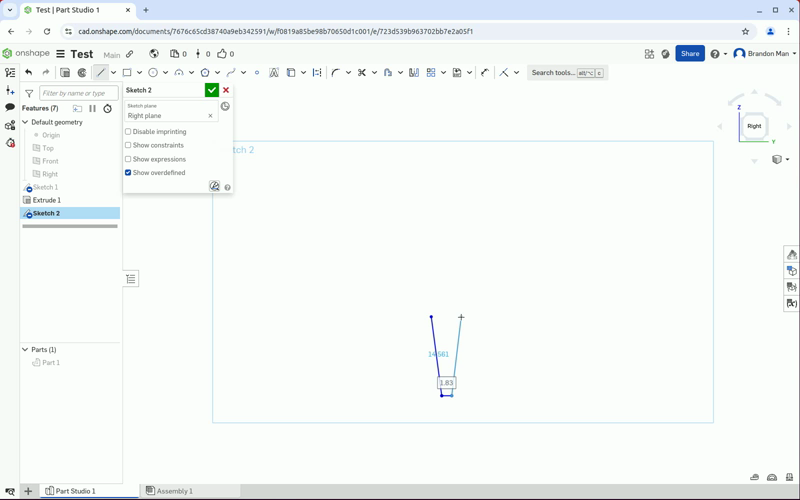
key_down(shift)
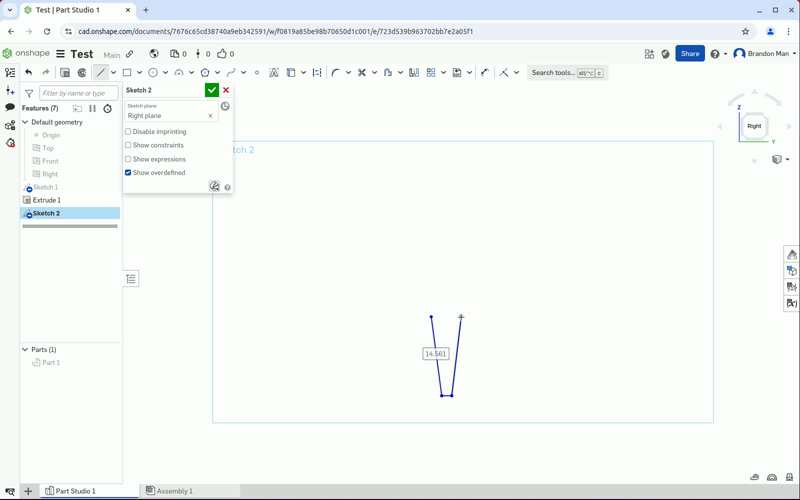
mouse_move(491, 316)
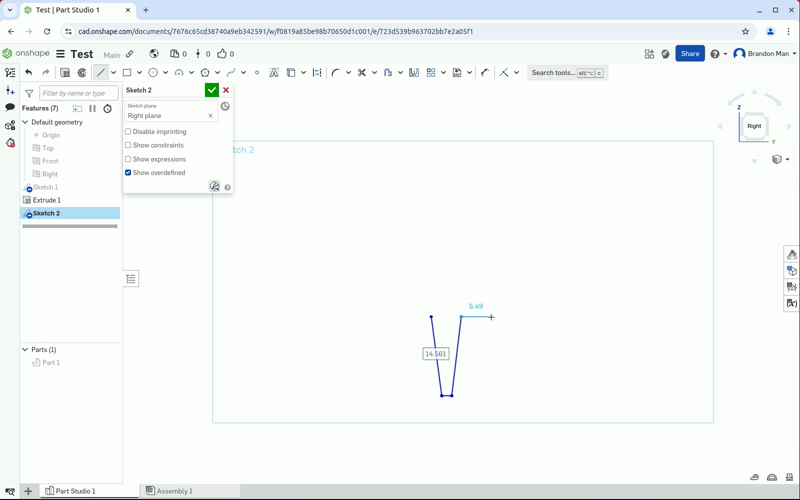
mouse_move(461, 282)
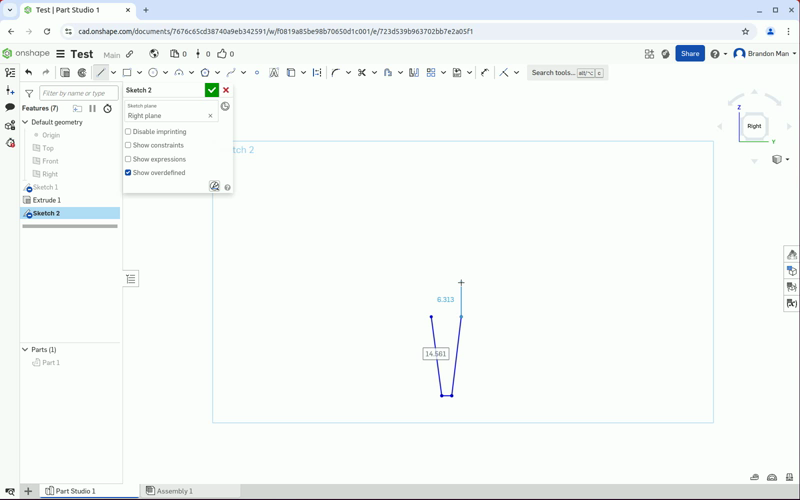
click(461, 282)
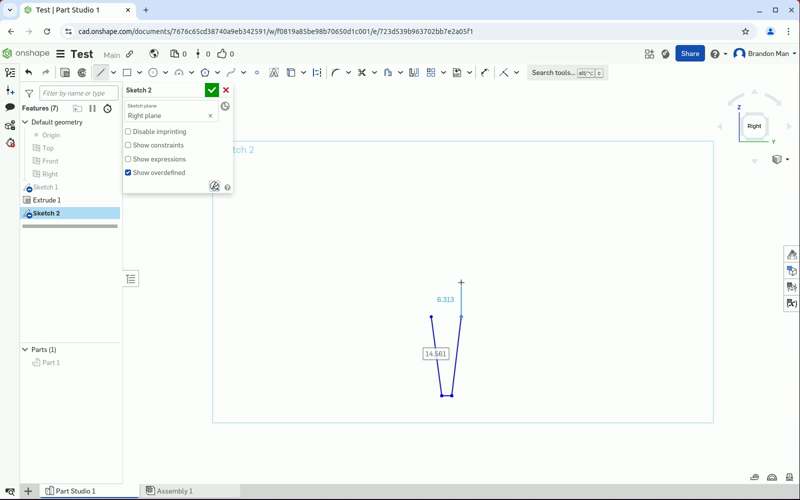
key_up(shift)
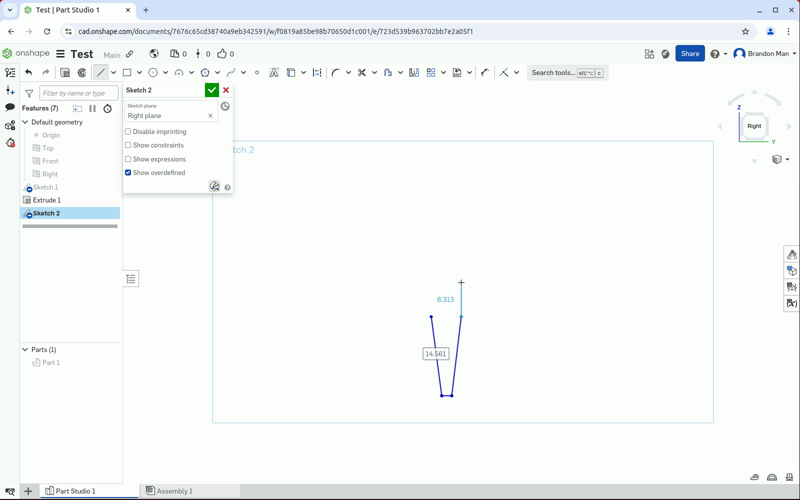
key_down(shift)
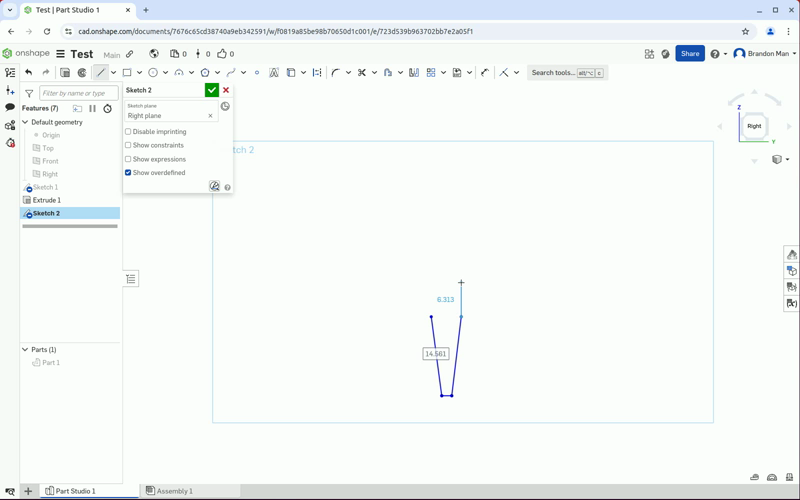
mouse_move(491, 282)
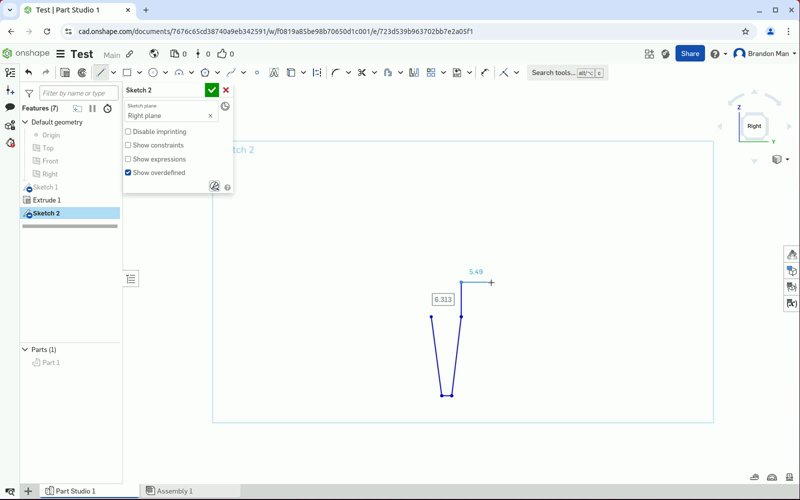
mouse_move(431, 282)
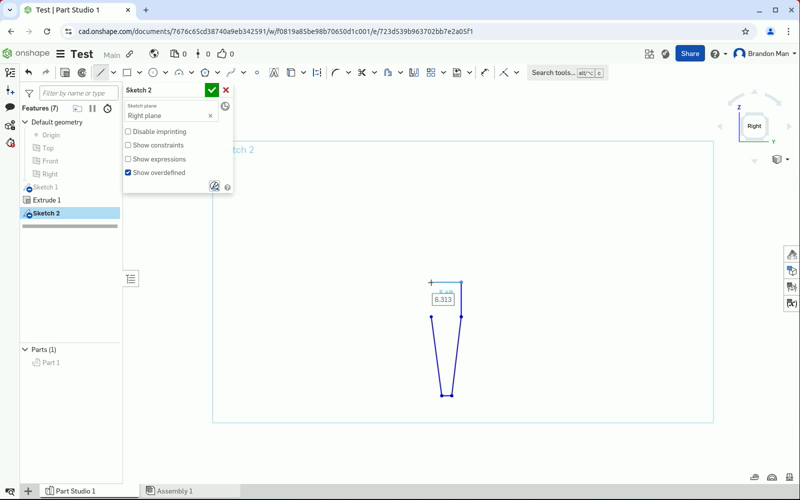
click(431, 282)
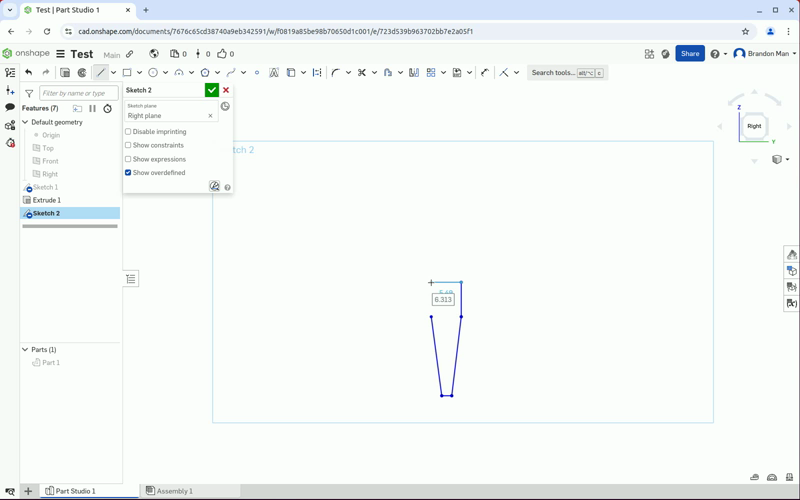
key_up(shift)
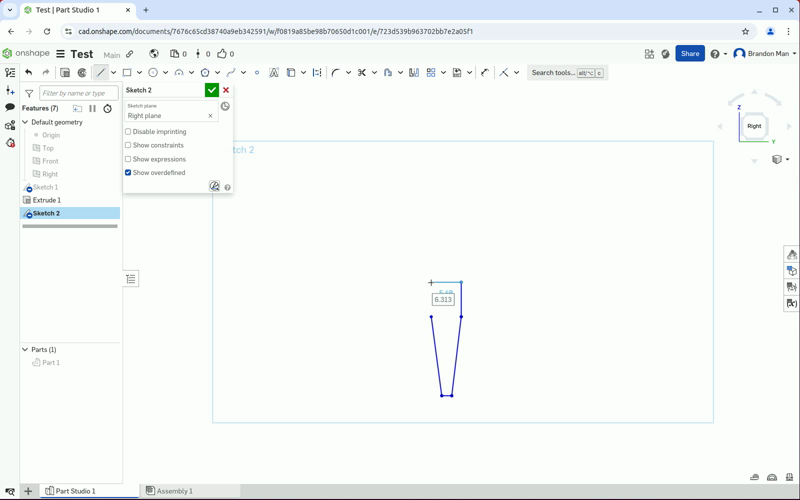
mouse_move(461, 282)
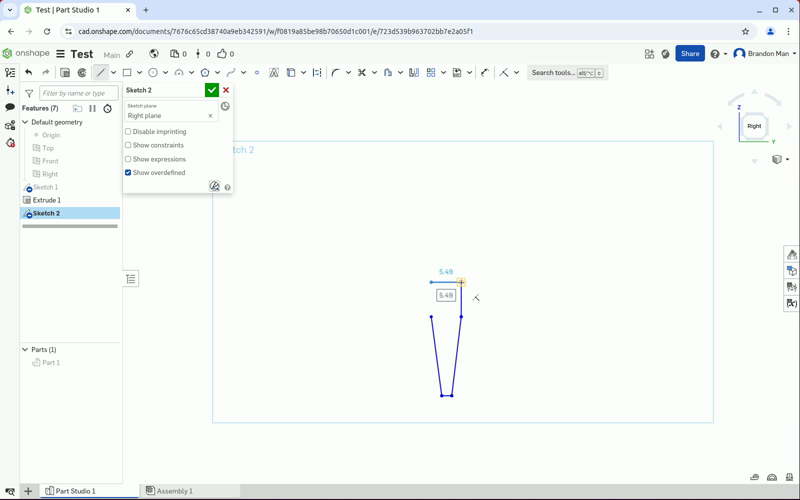
key_down(shift)
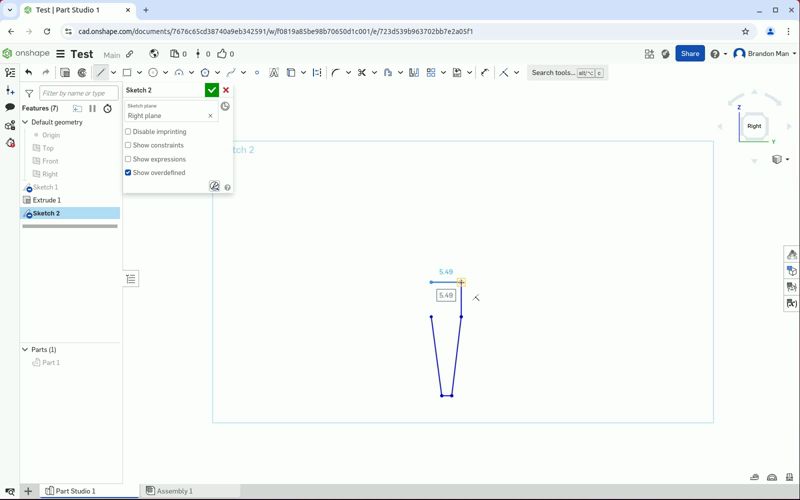
mouse_move(431, 316)
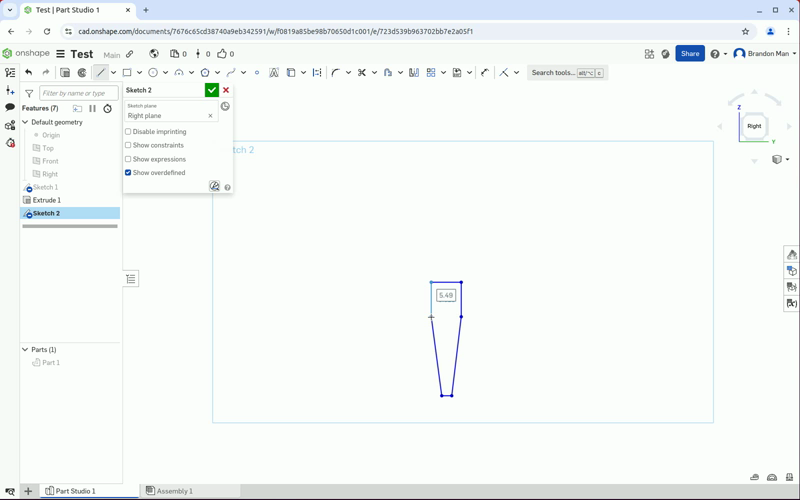
key_up(shift)
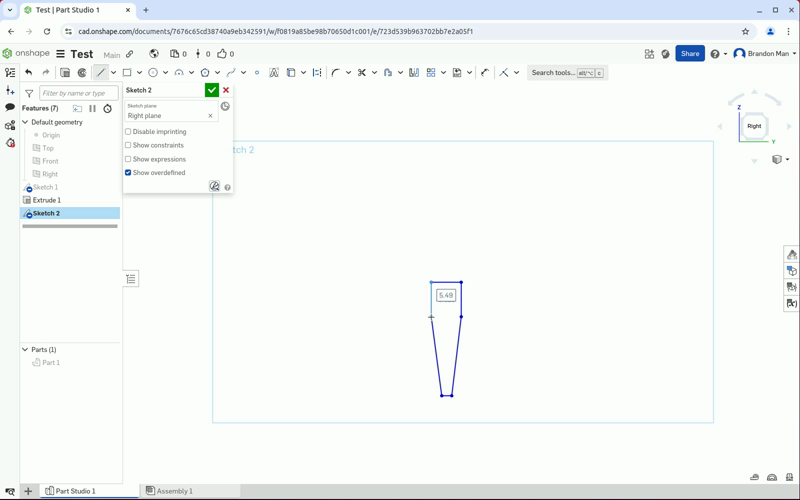
click(431, 316)
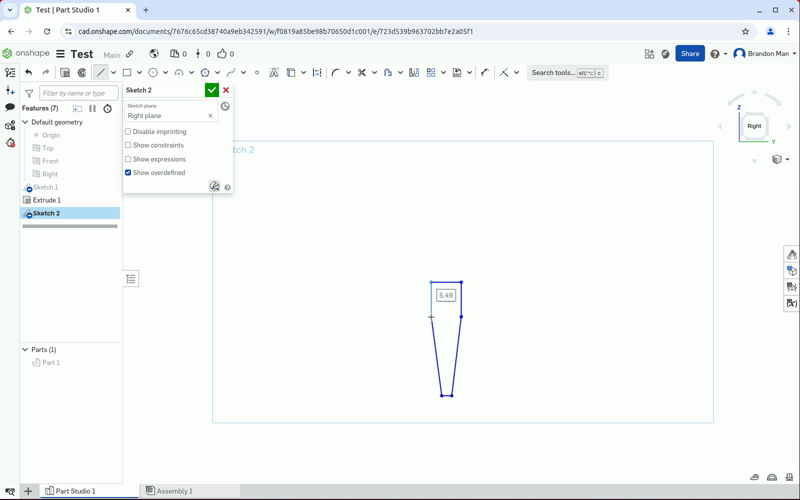
key(esc)
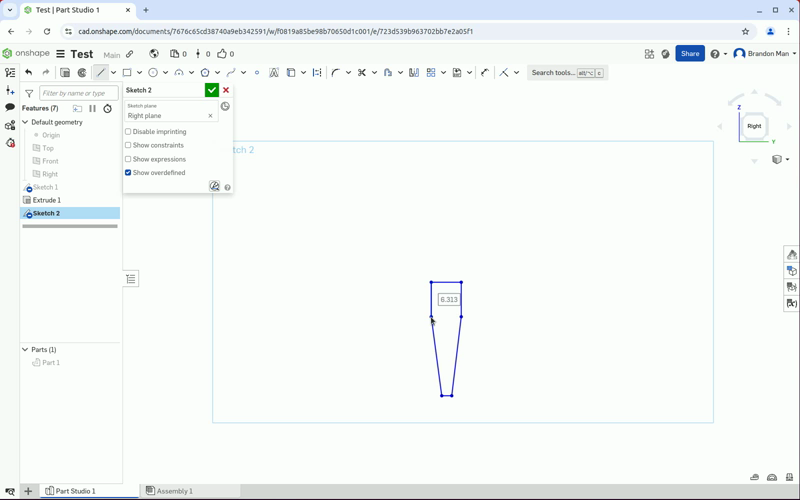
key(c)
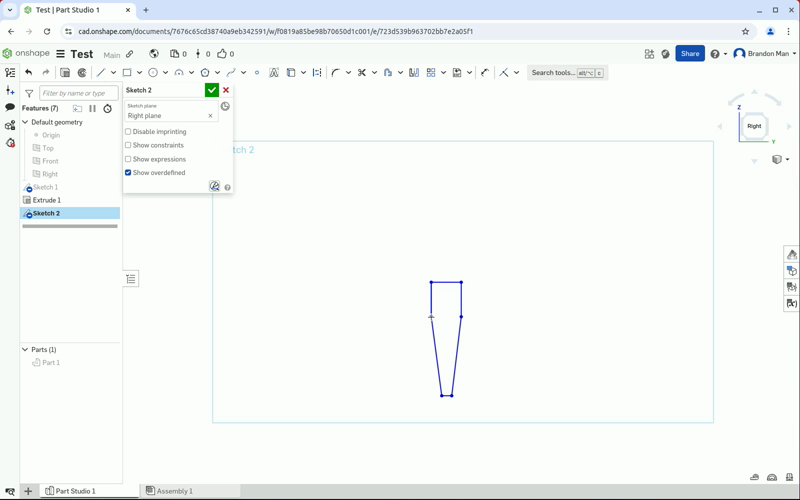
key_down(shift)
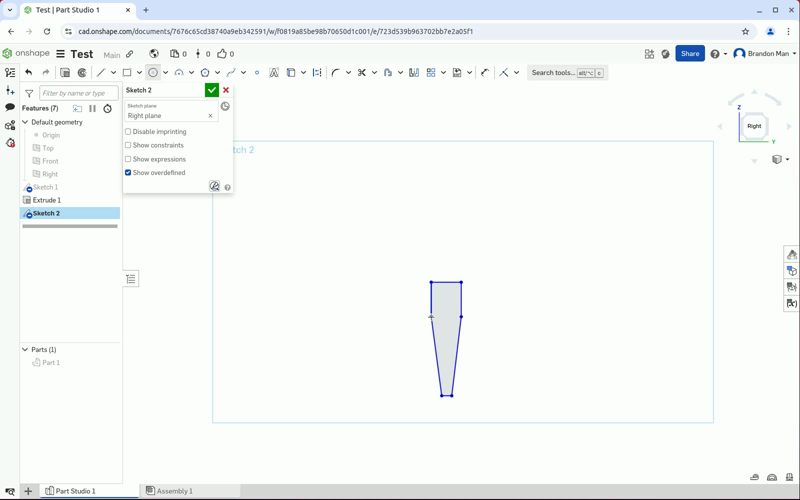
mouse_move(438, 309)
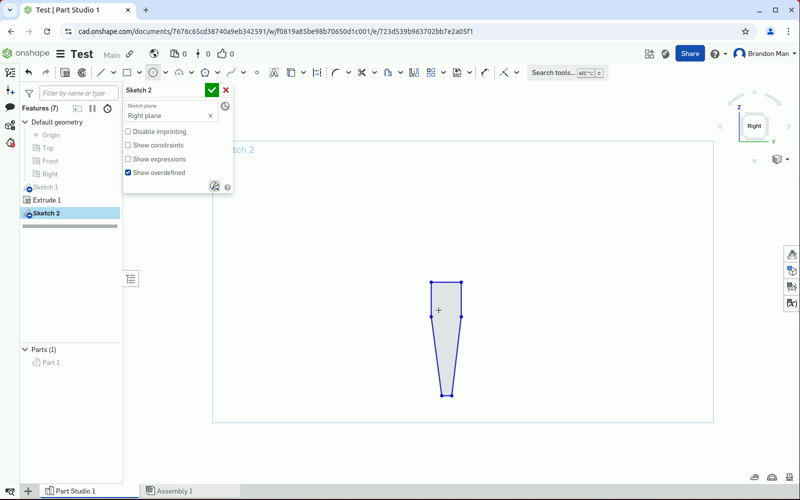
click(438, 309)
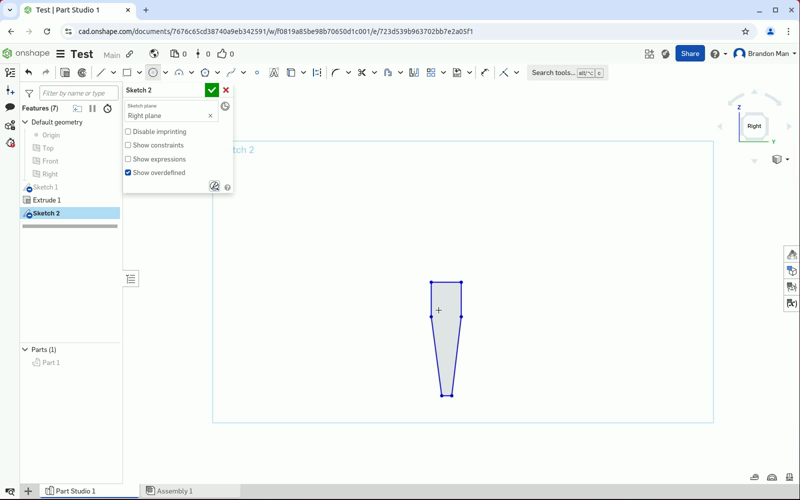
key_up(shift)
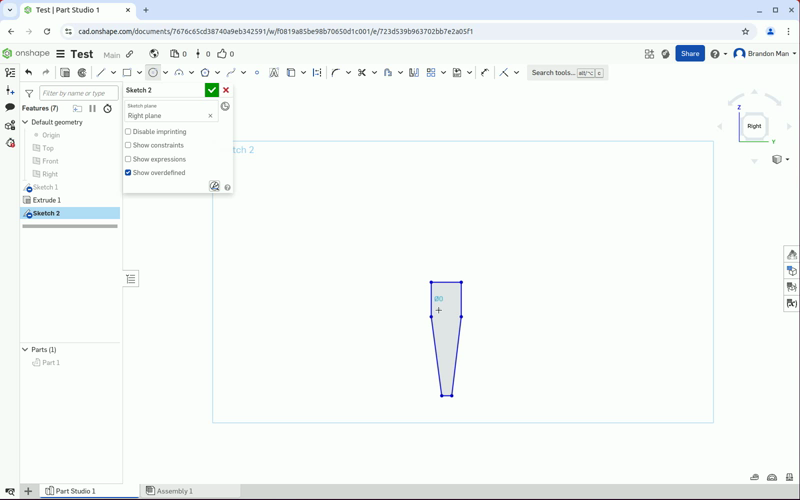
mouse_move(439, 309)
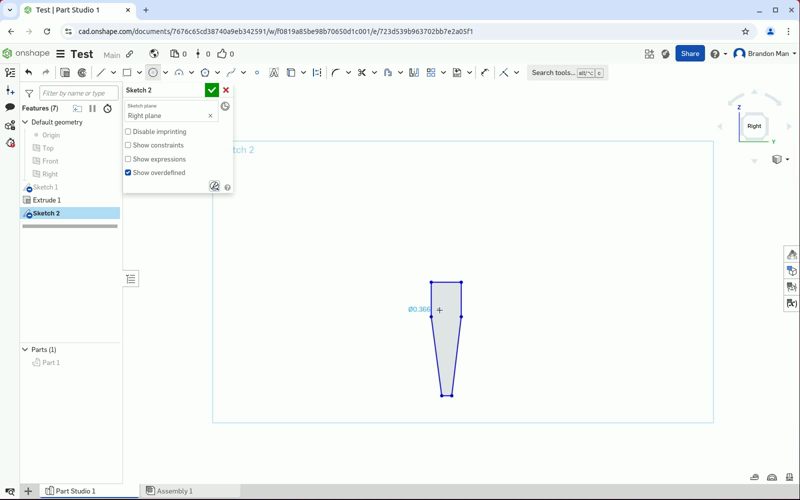
scroll(6)
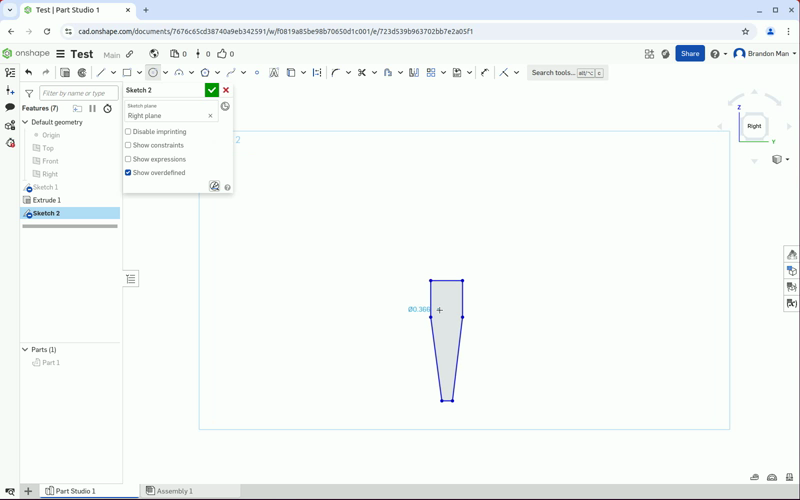
scroll(6)
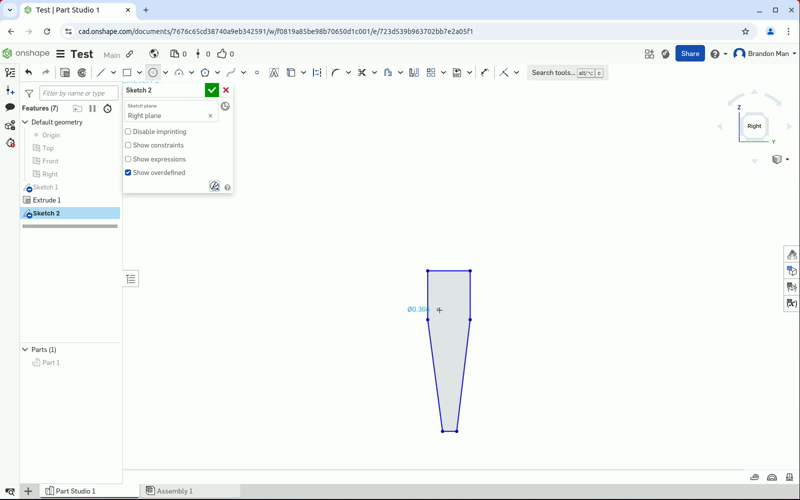
scroll(6)
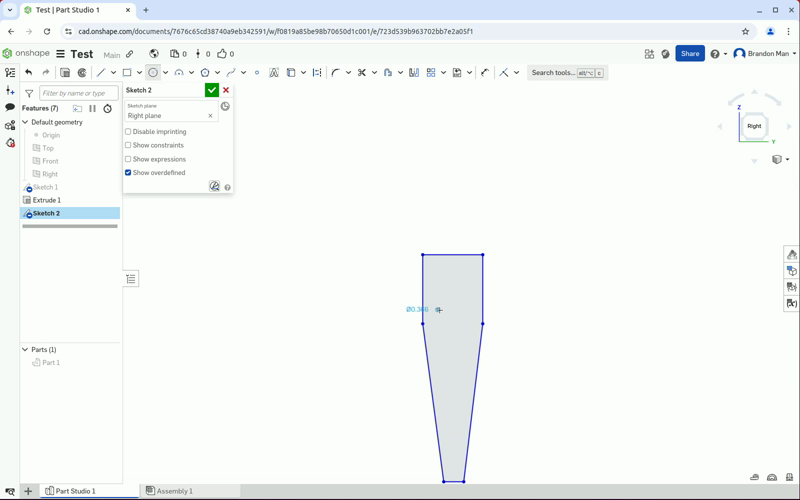
scroll(6)
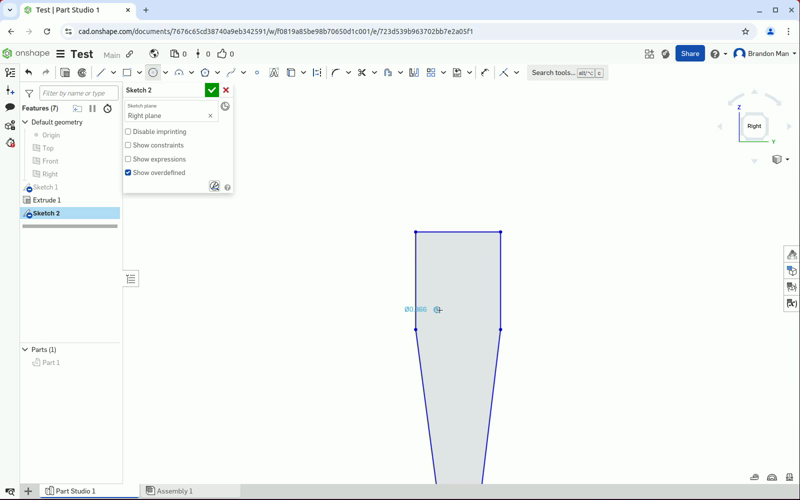
scroll(6)
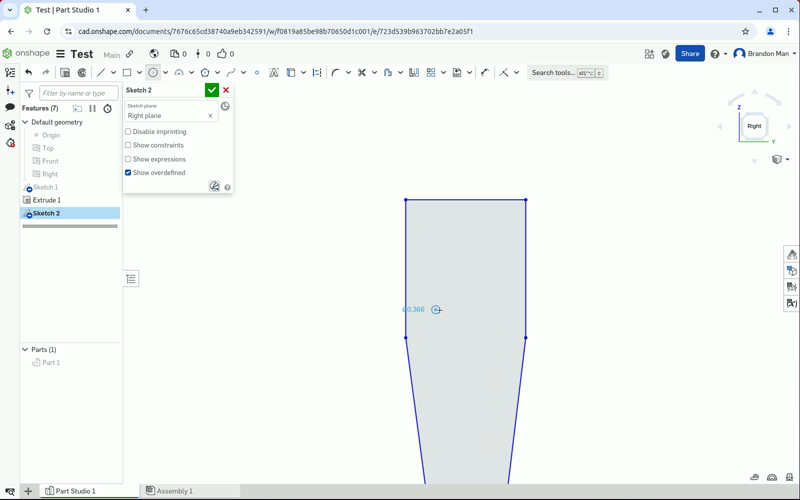
scroll(6)
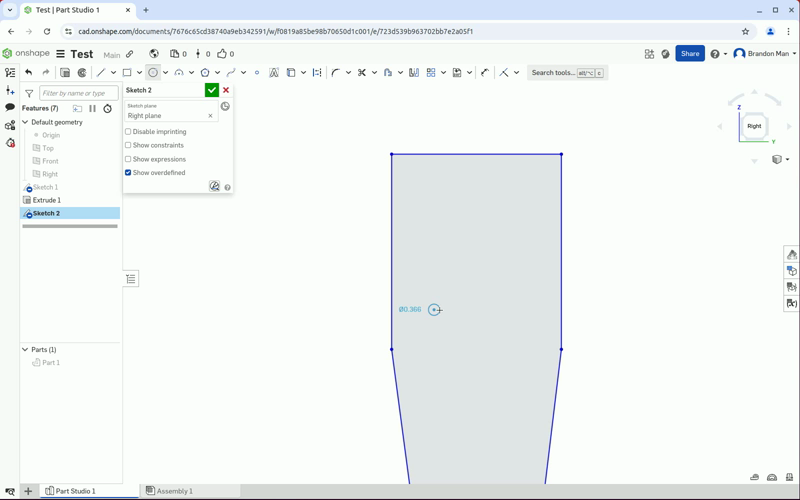
scroll(6)
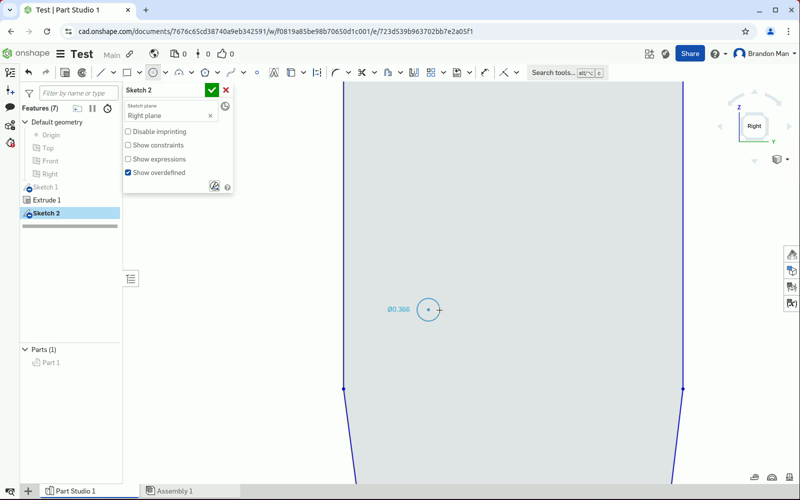
click(439, 309)
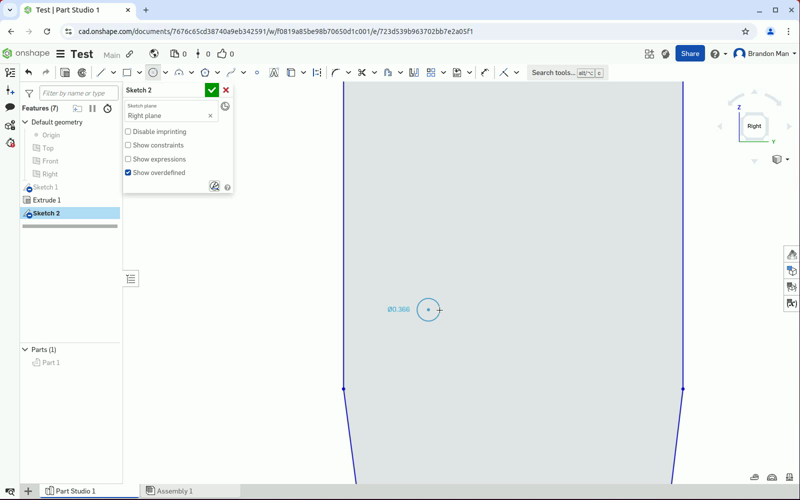
scroll(-6)
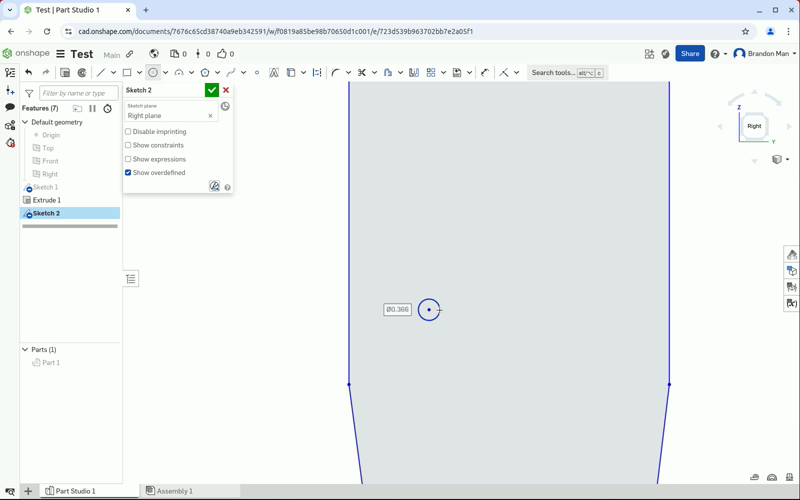
scroll(-6)
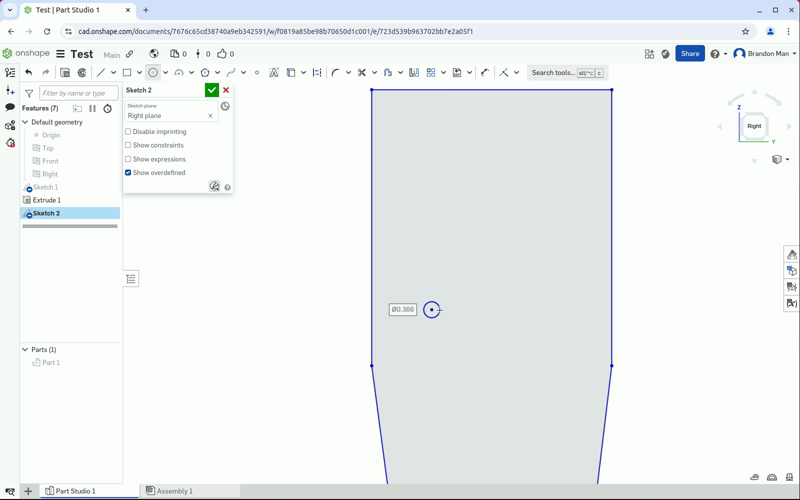
scroll(-6)
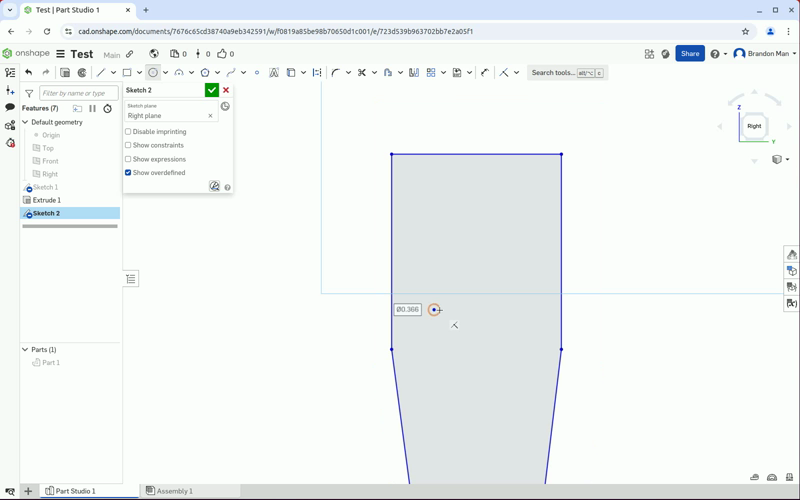
scroll(-6)
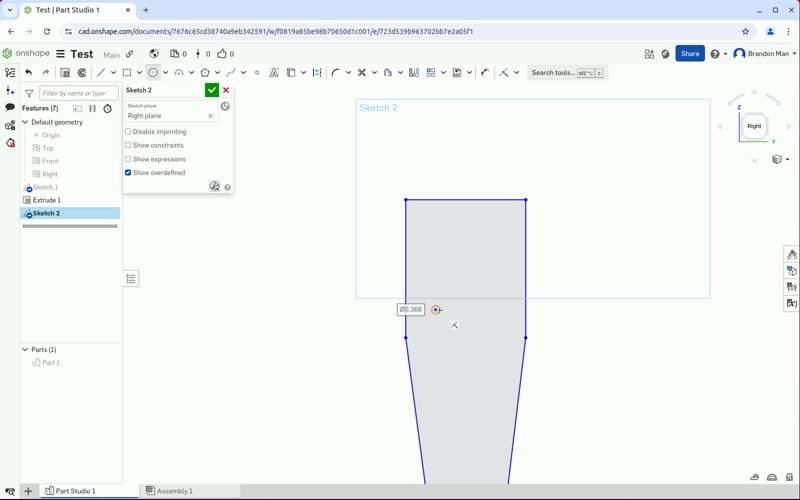
scroll(-6)
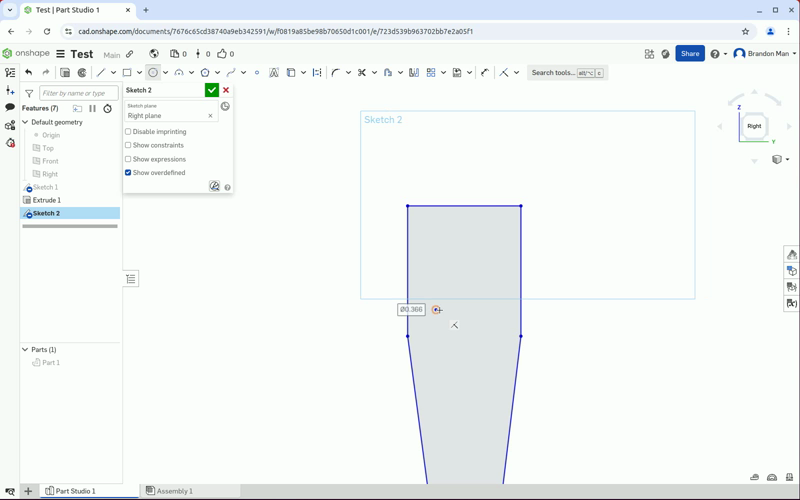
scroll(-6)
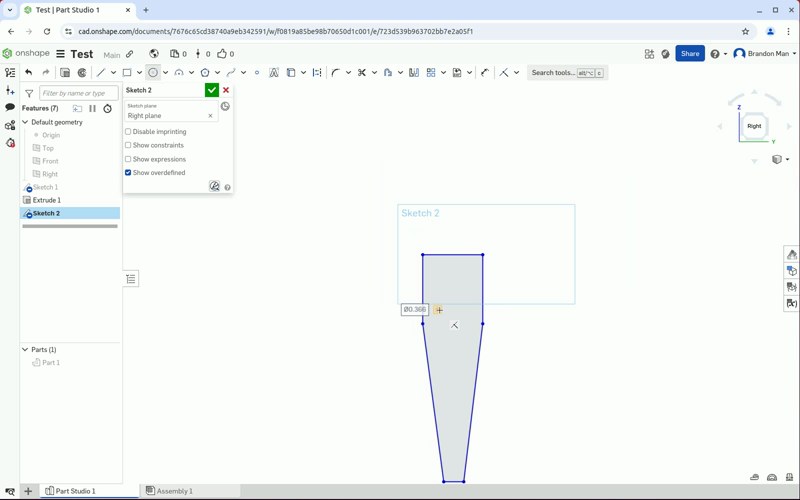
scroll(-6)
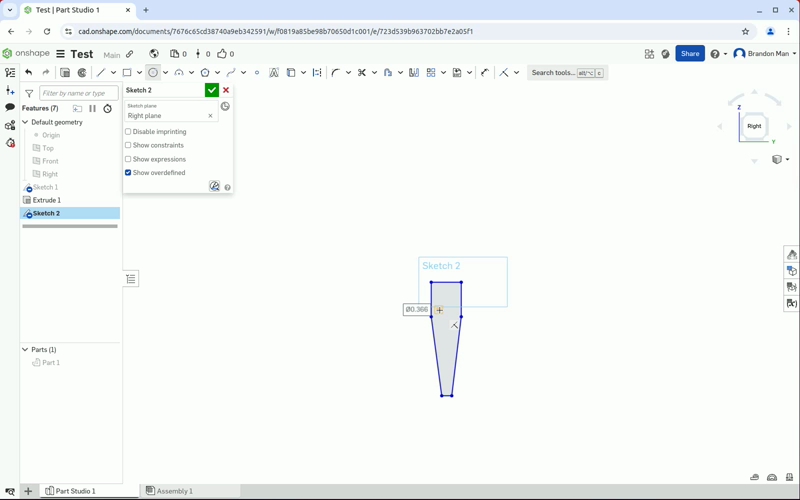
key(esc)
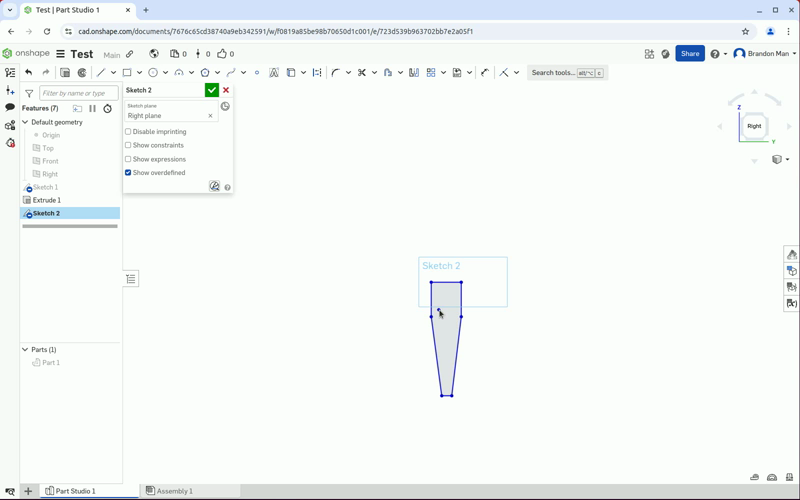
key(c)
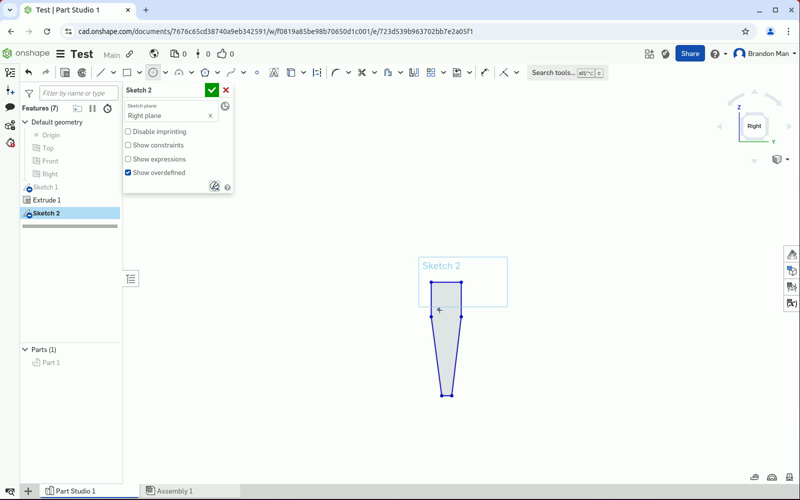
key_down(shift)
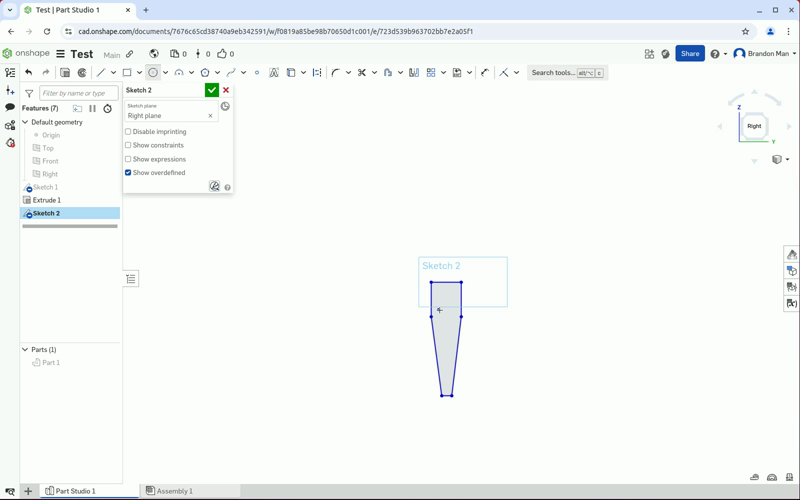
mouse_move(438, 295)
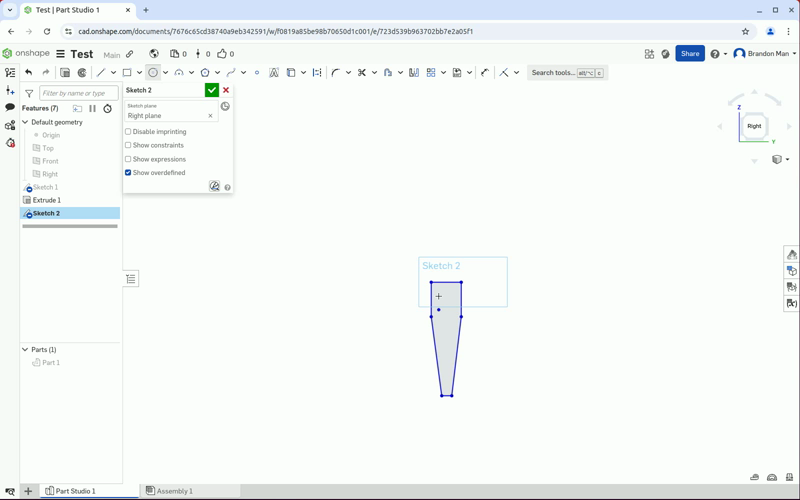
click(438, 295)
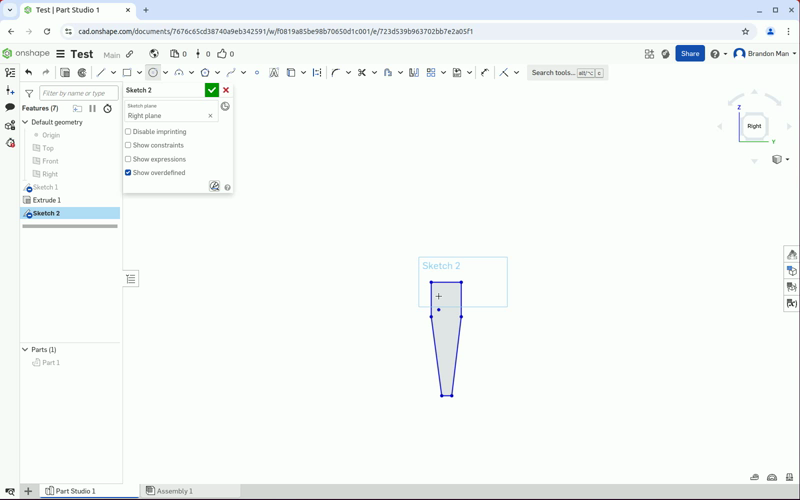
key_up(shift)
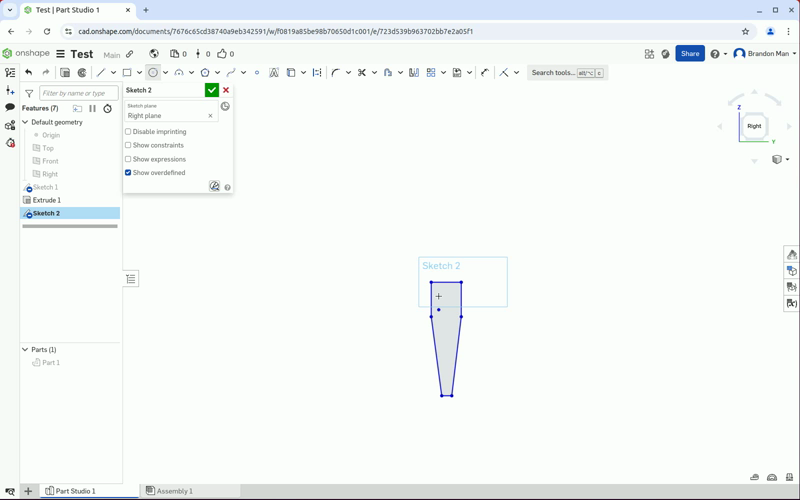
mouse_move(439, 295)
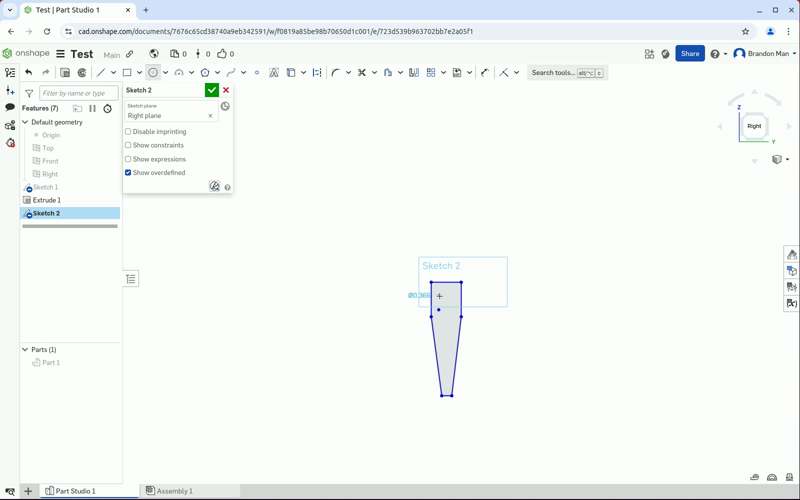
scroll(6)
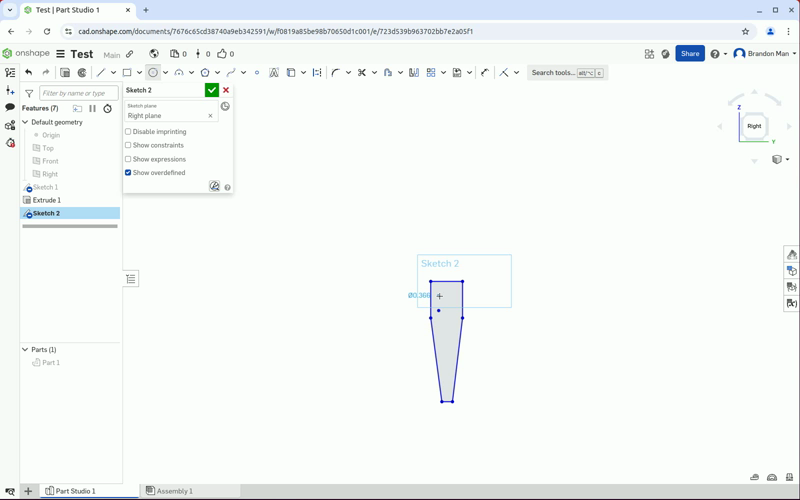
scroll(6)
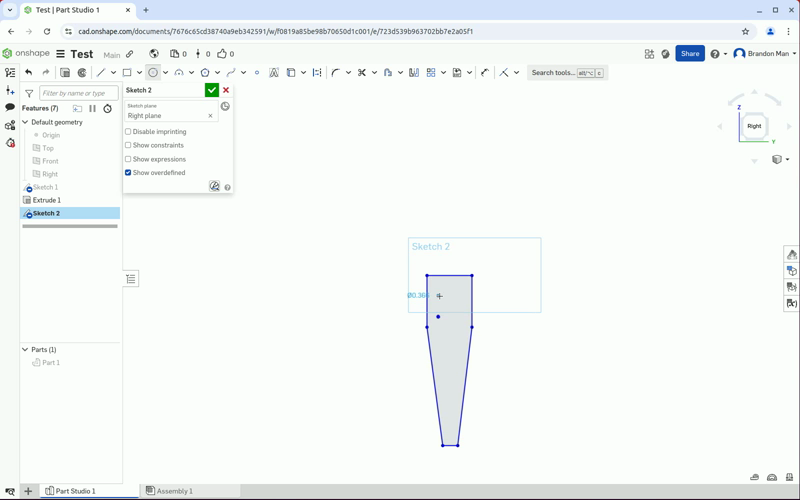
scroll(6)
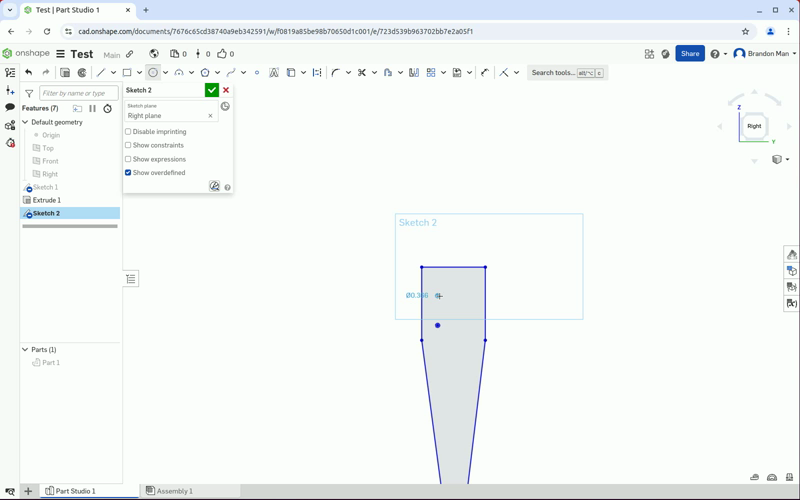
scroll(6)
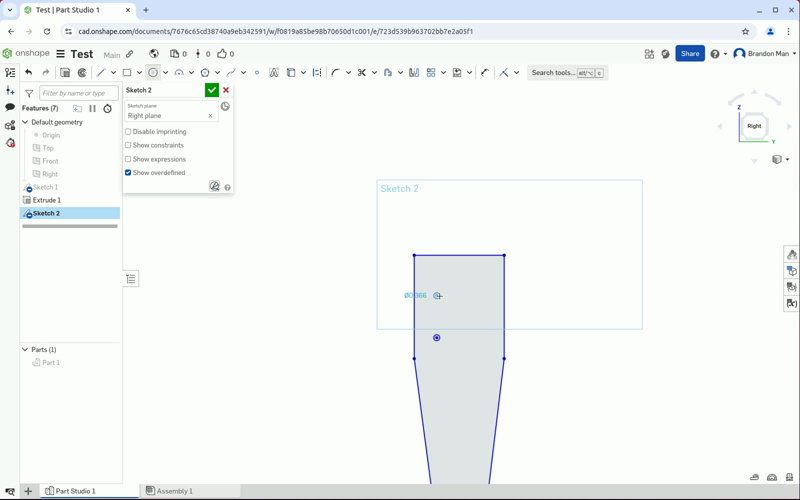
scroll(6)
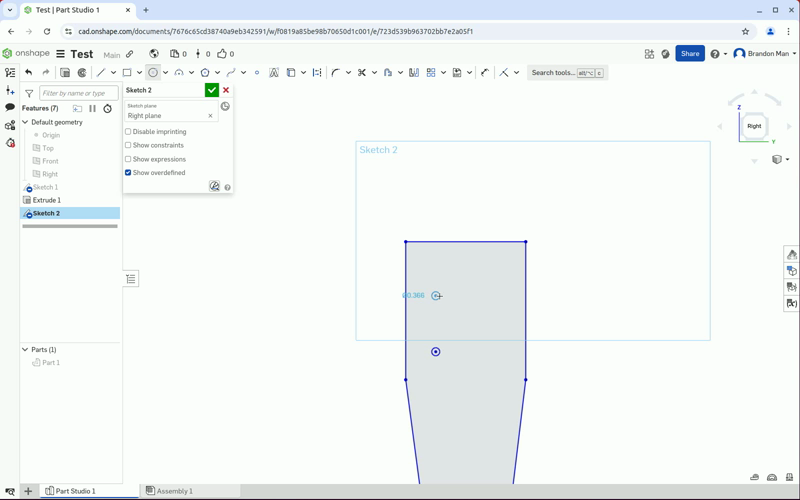
scroll(6)
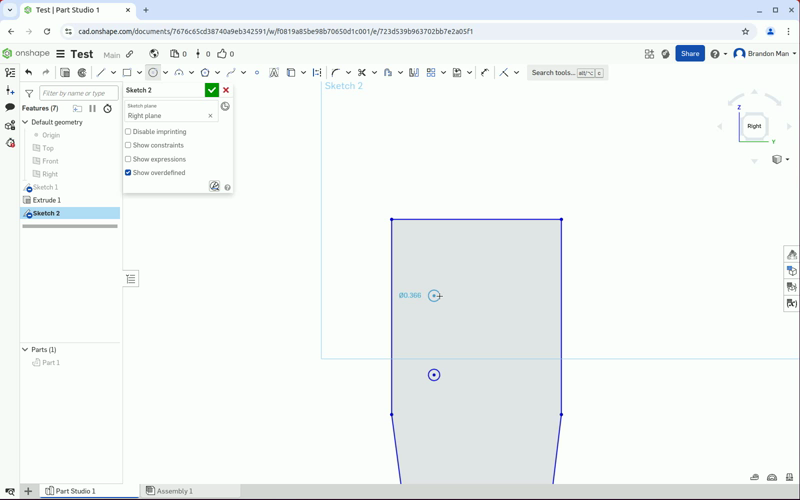
scroll(6)
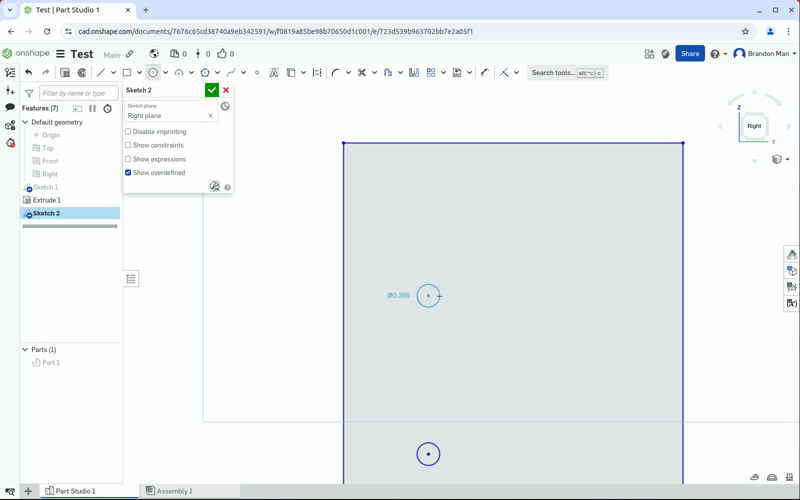
click(439, 295)
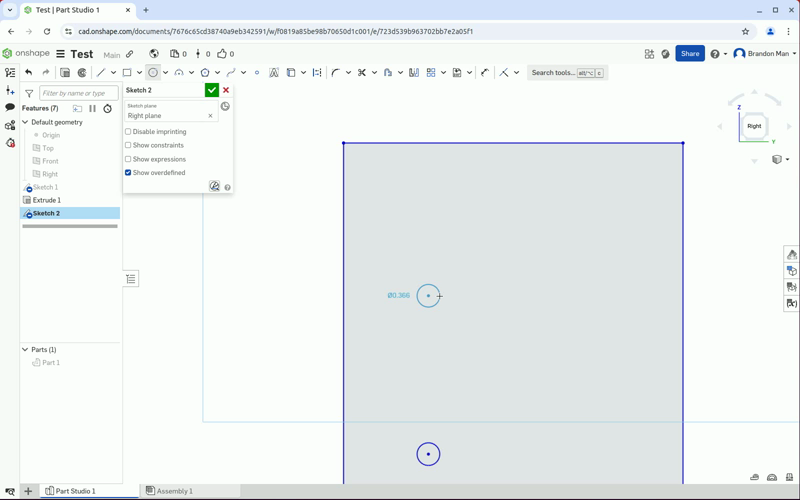
scroll(-6)
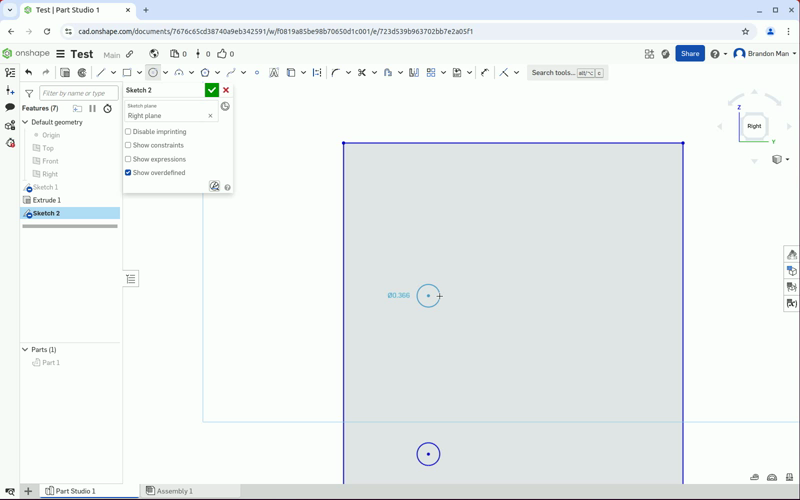
scroll(-6)
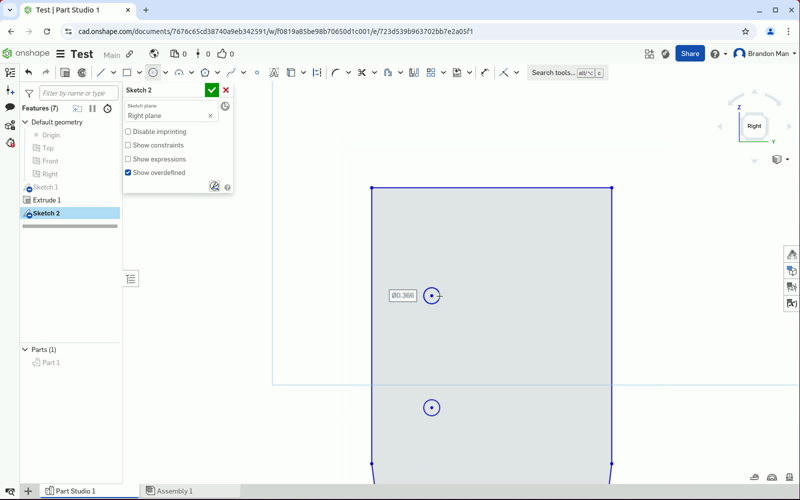
scroll(-6)
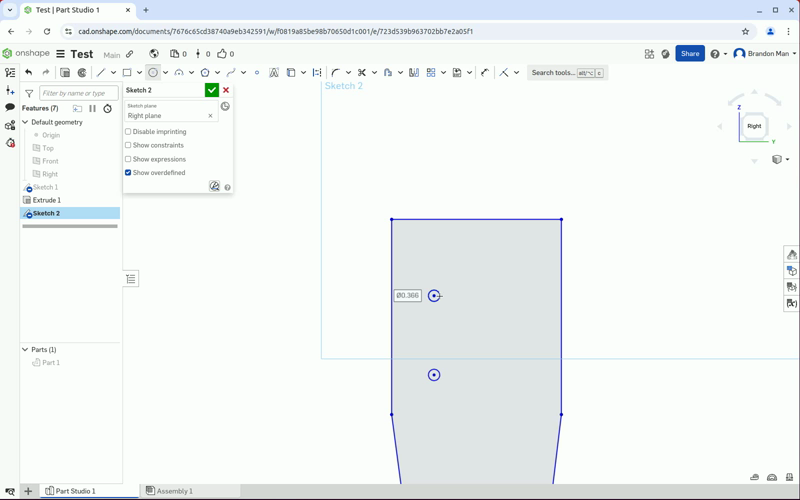
scroll(-6)
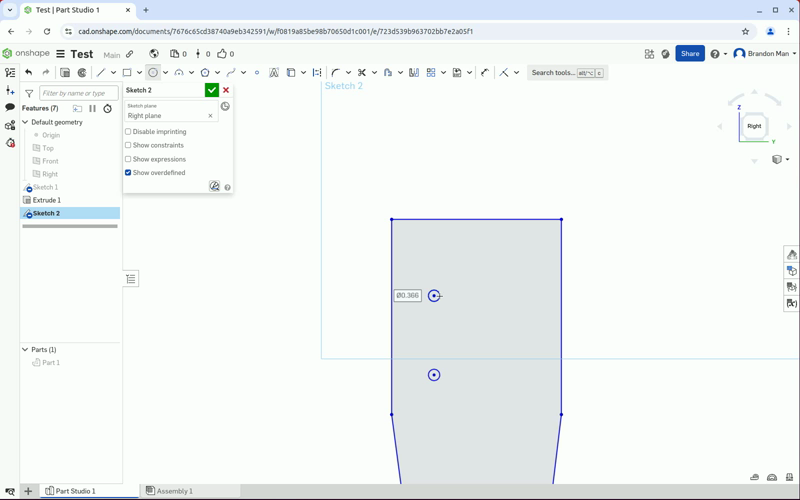
scroll(-6)
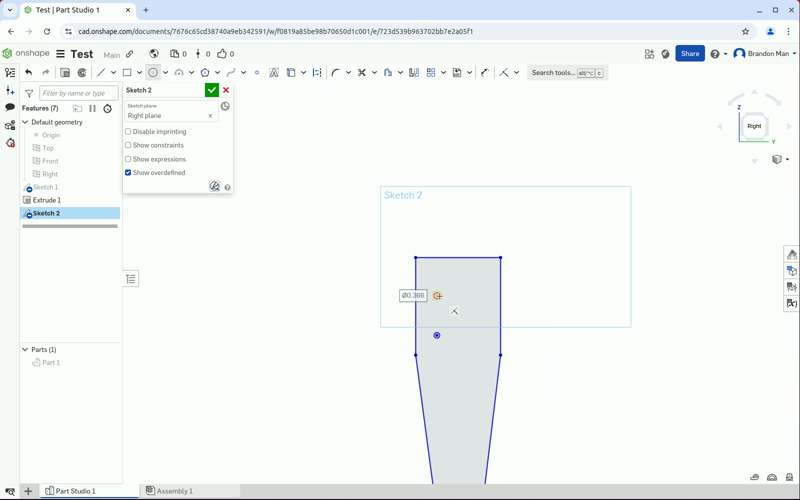
scroll(-6)
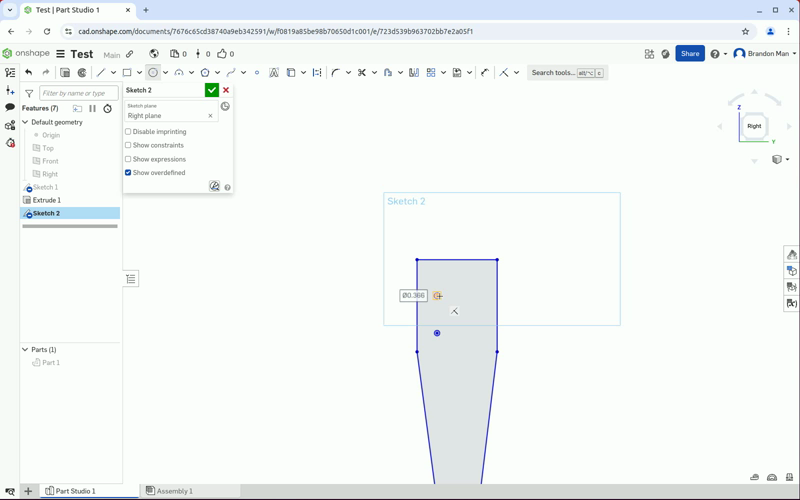
scroll(-6)
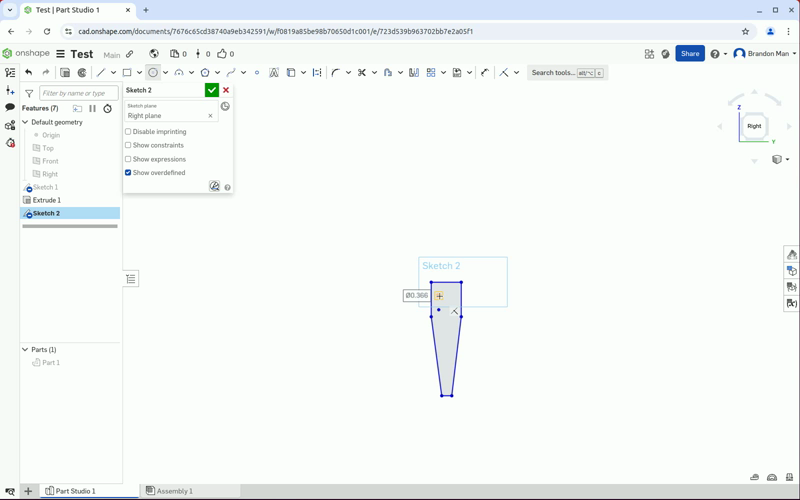
key(esc)
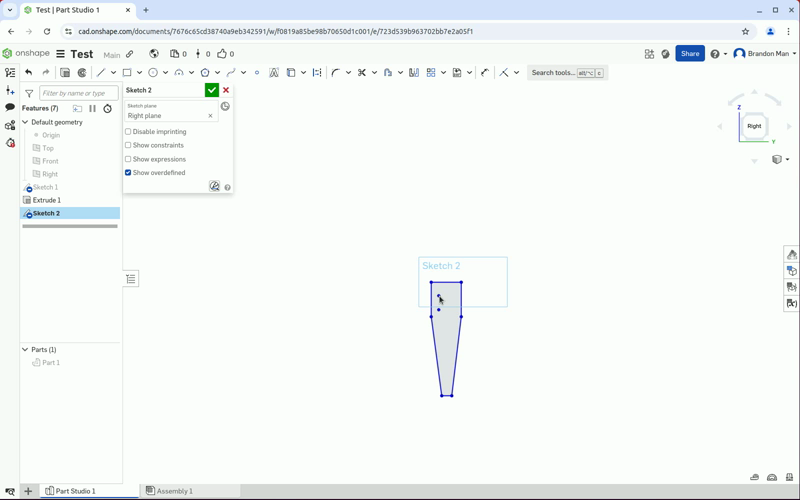
key(c)
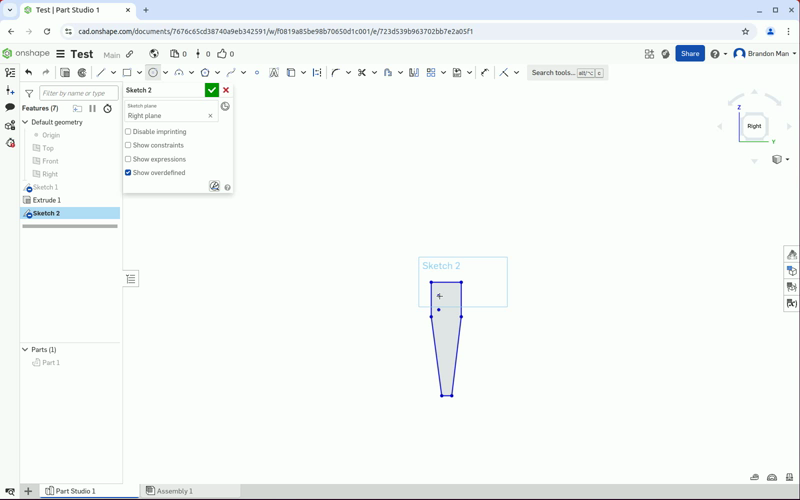
key_down(shift)
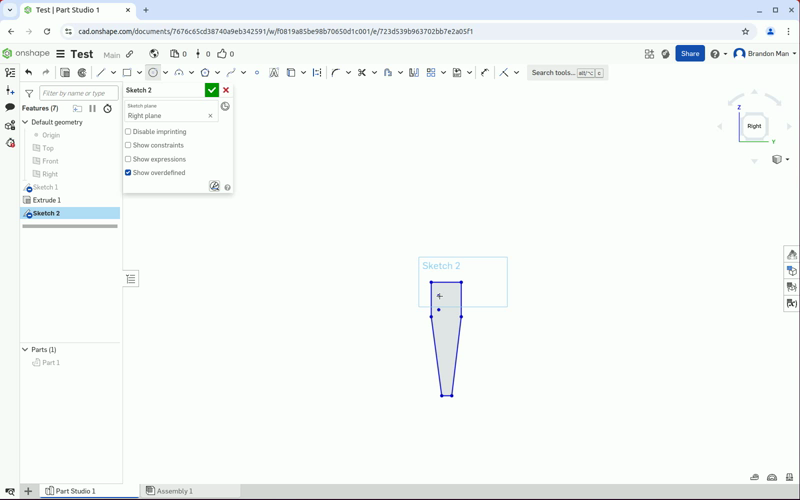
mouse_move(446, 302)
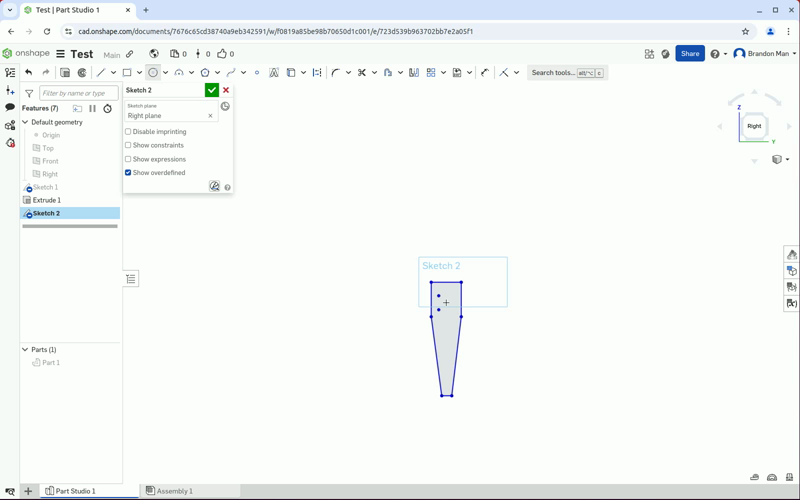
click(446, 302)
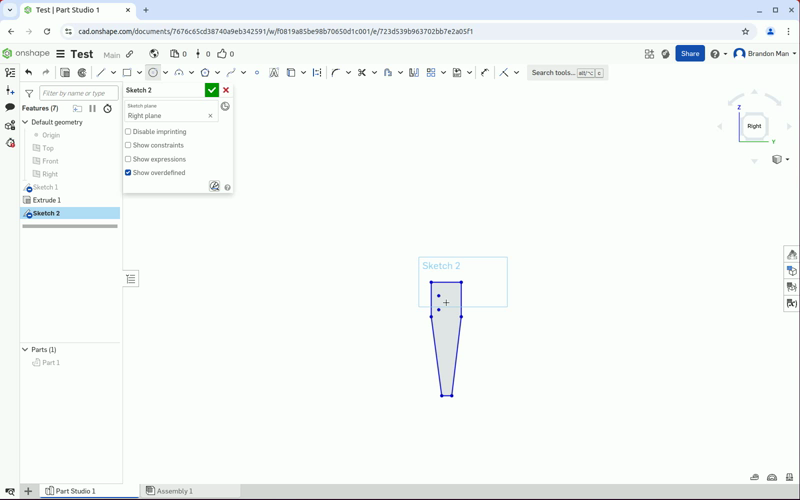
key_up(shift)
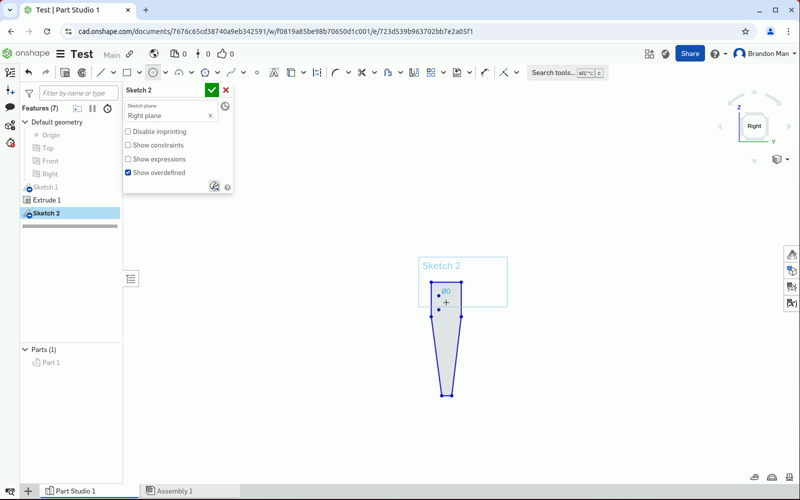
mouse_move(453, 302)
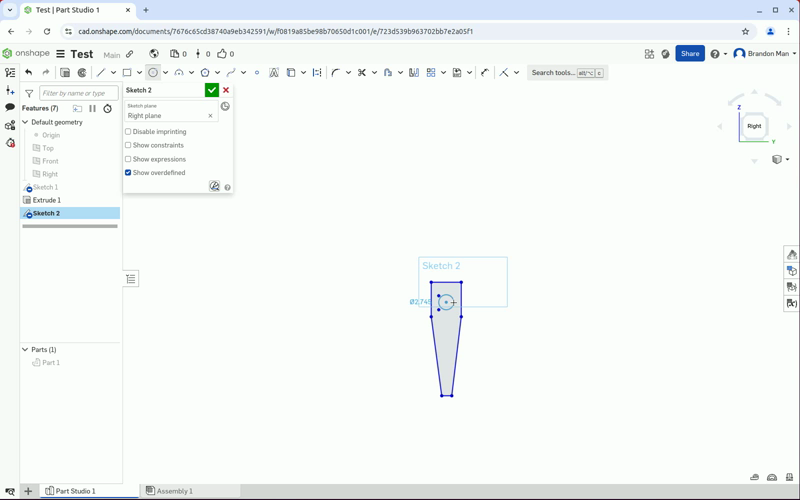
click(453, 302)
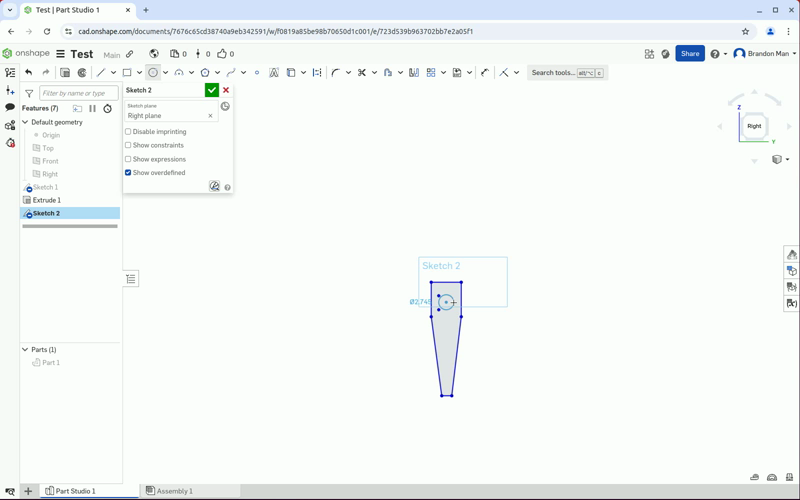
key(esc)
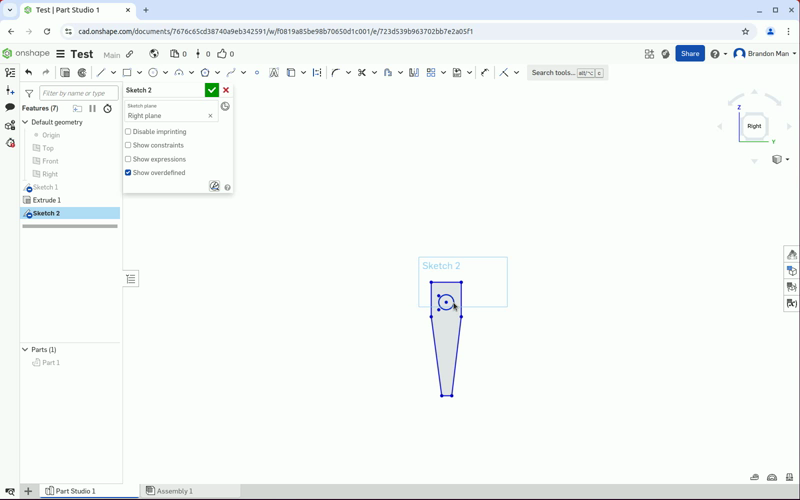
key(c)
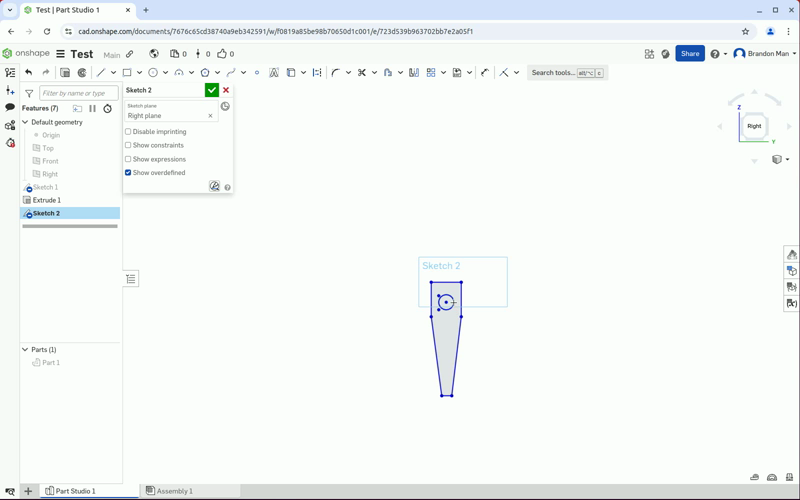
key_down(shift)
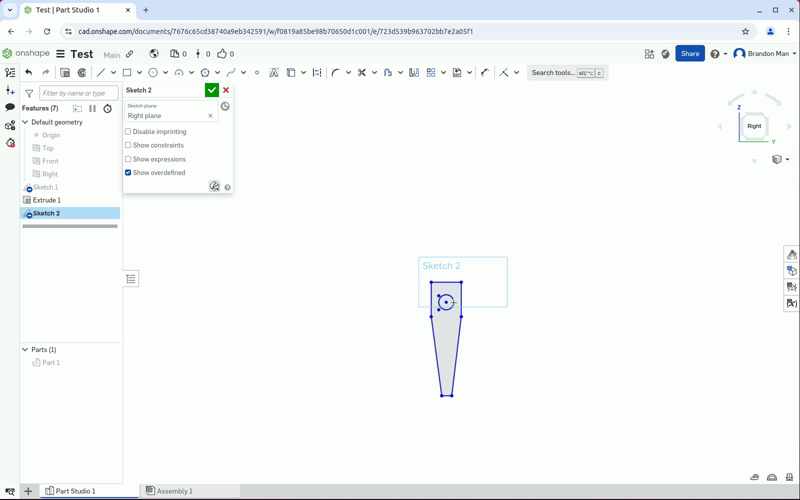
mouse_move(453, 309)
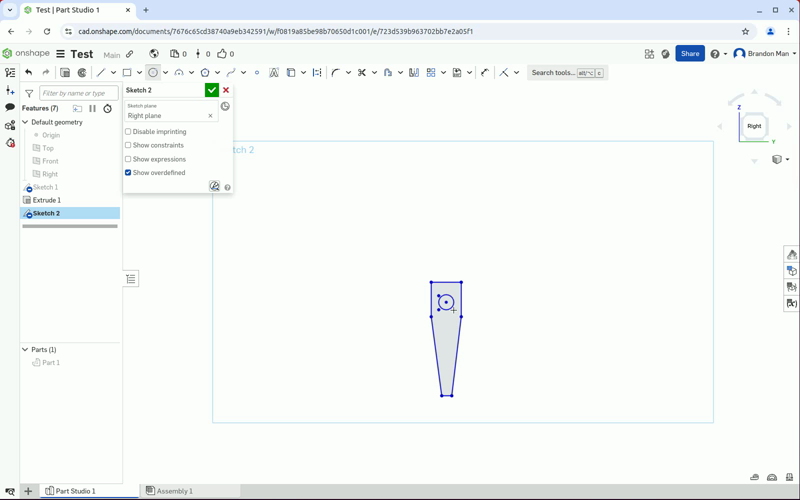
click(453, 309)
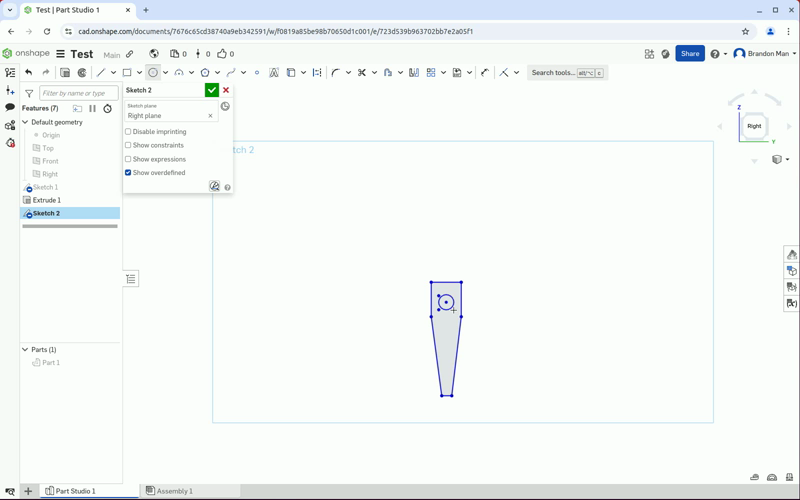
key_up(shift)
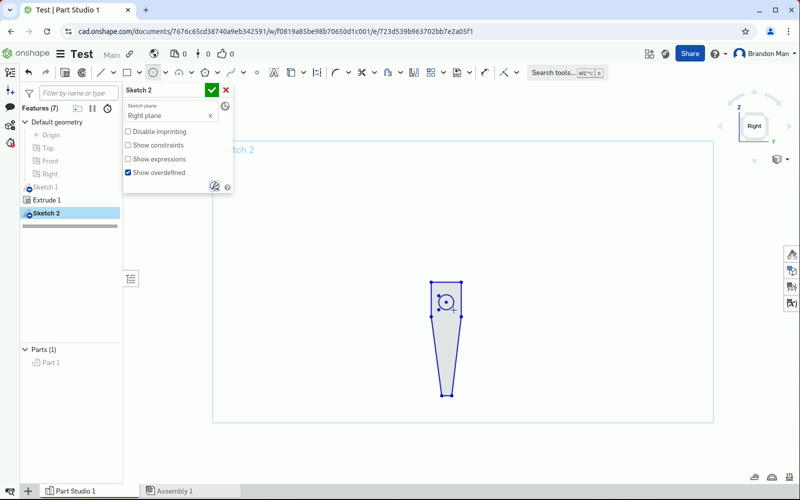
mouse_move(454, 309)
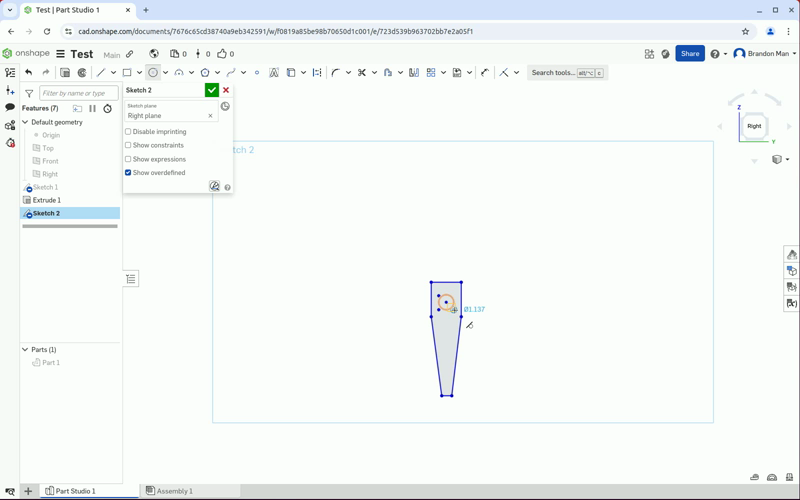
scroll(6)
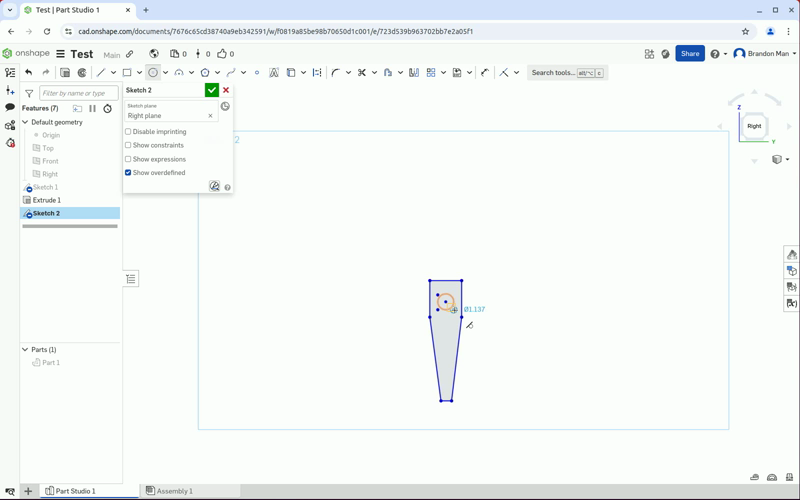
scroll(6)
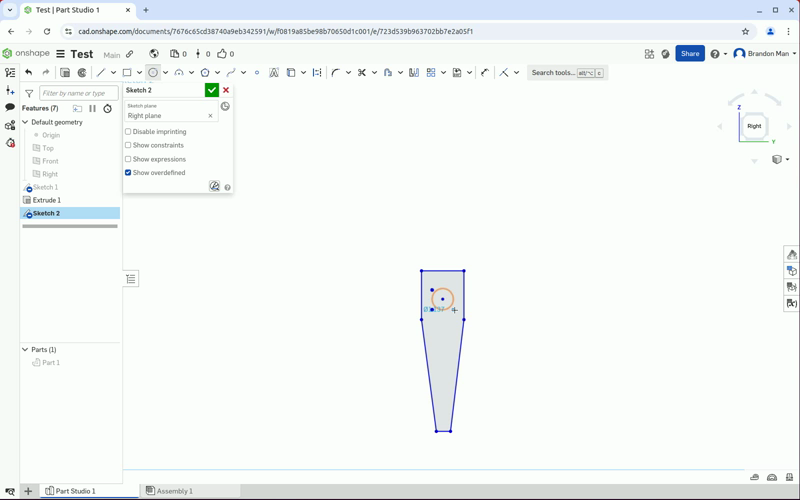
scroll(6)
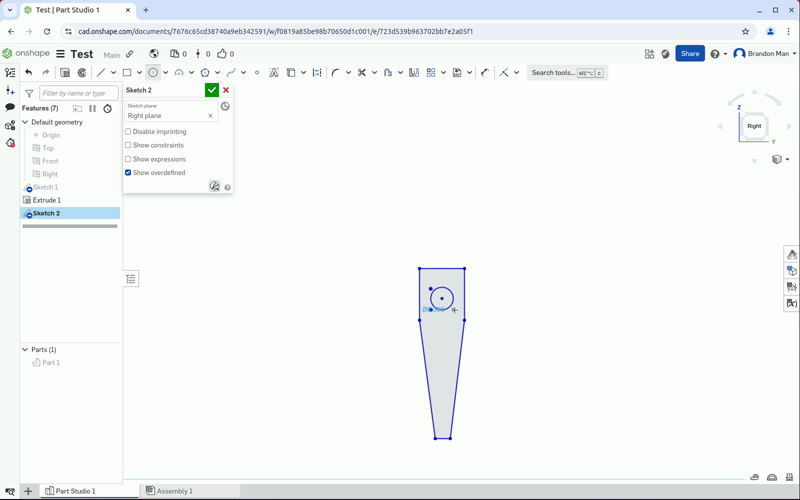
scroll(6)
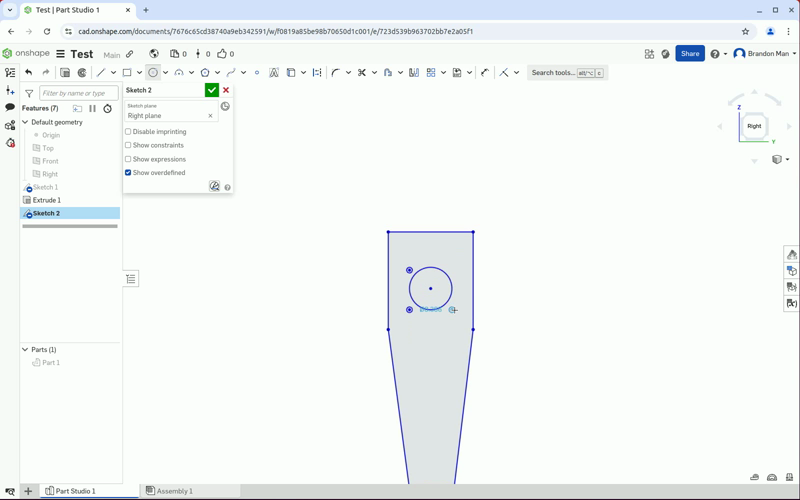
scroll(6)
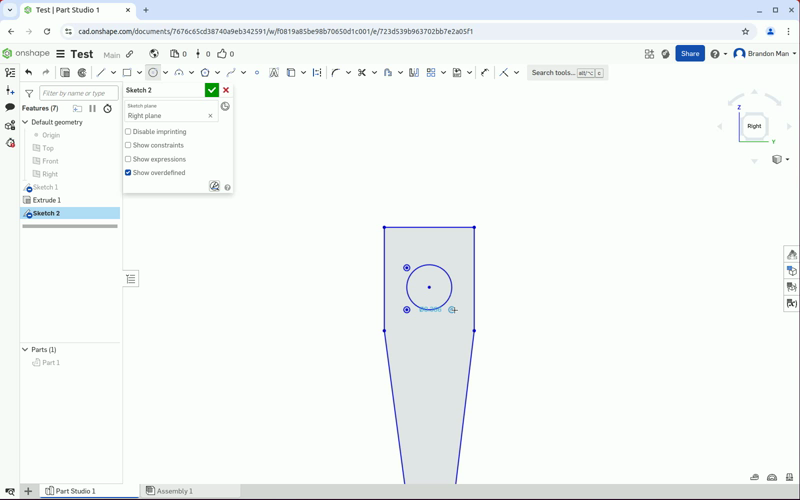
scroll(6)
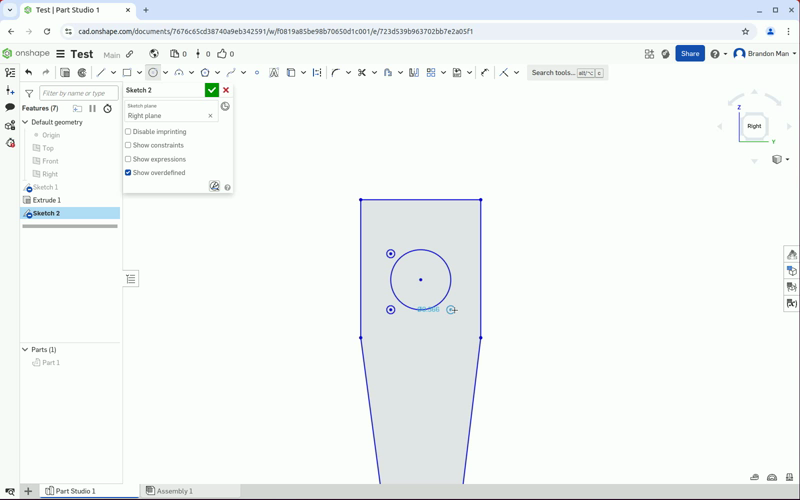
scroll(6)
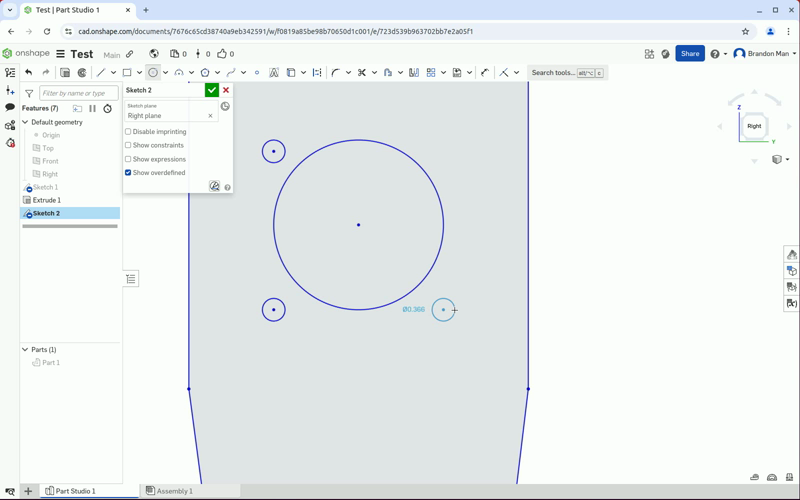
click(454, 309)
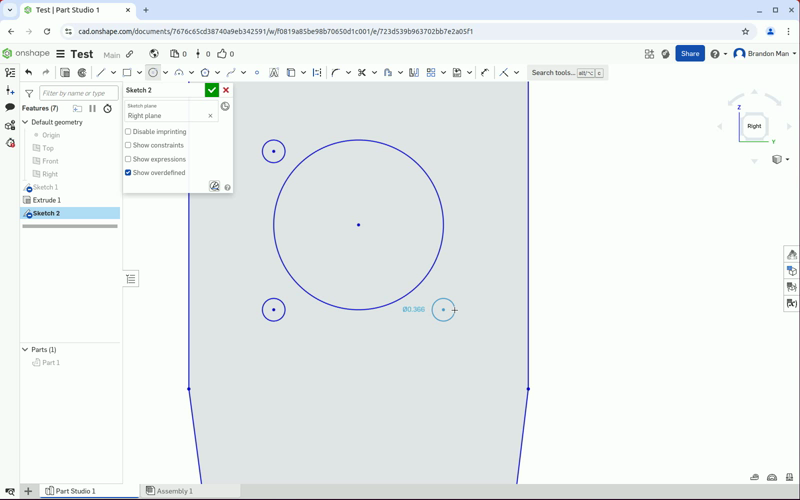
scroll(-6)
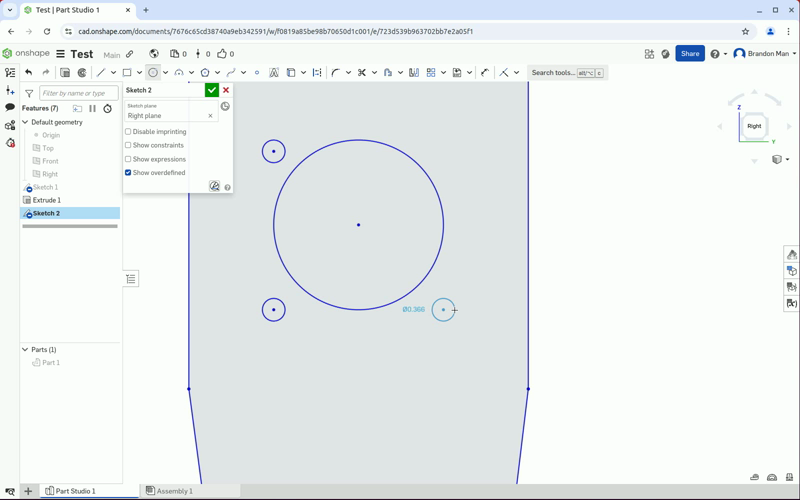
scroll(-6)
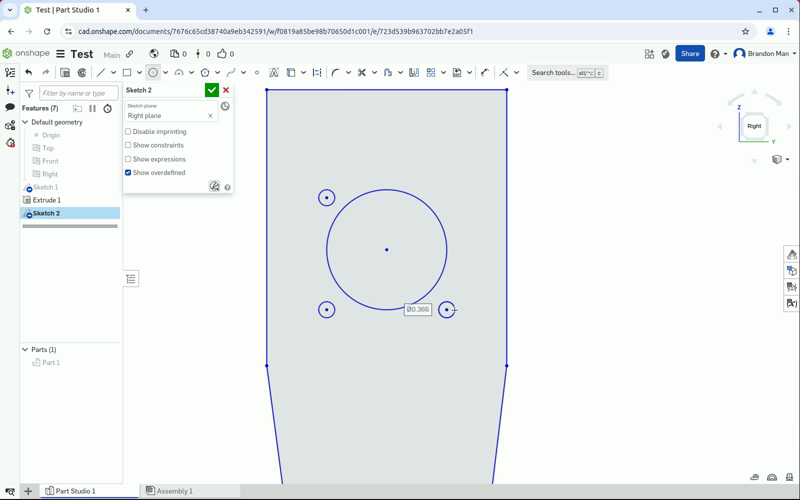
scroll(-6)
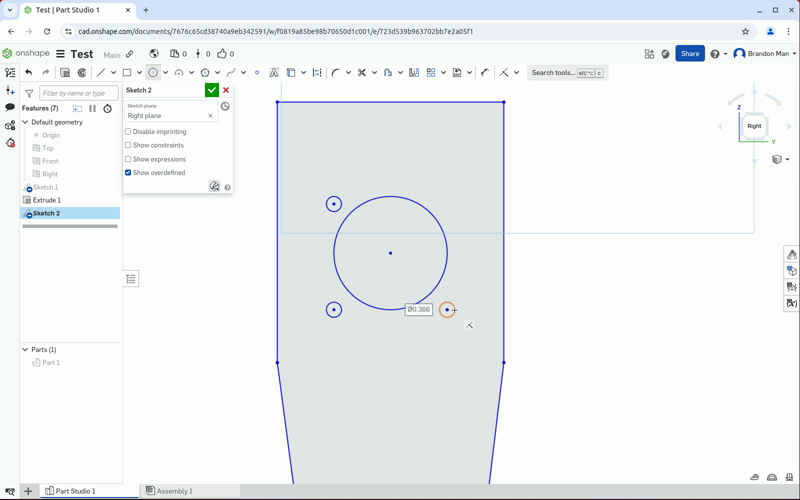
scroll(-6)
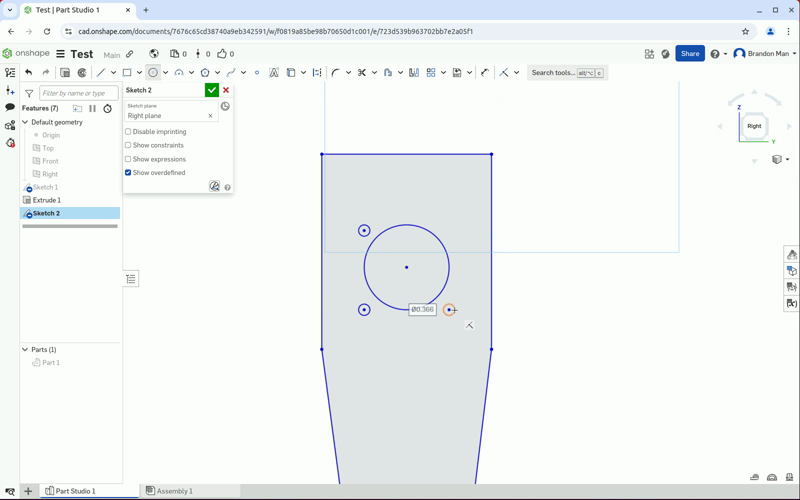
scroll(-6)
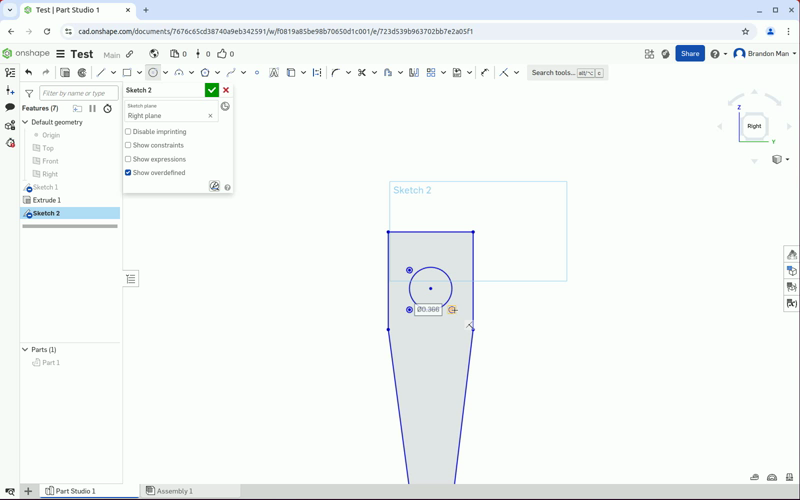
scroll(-6)
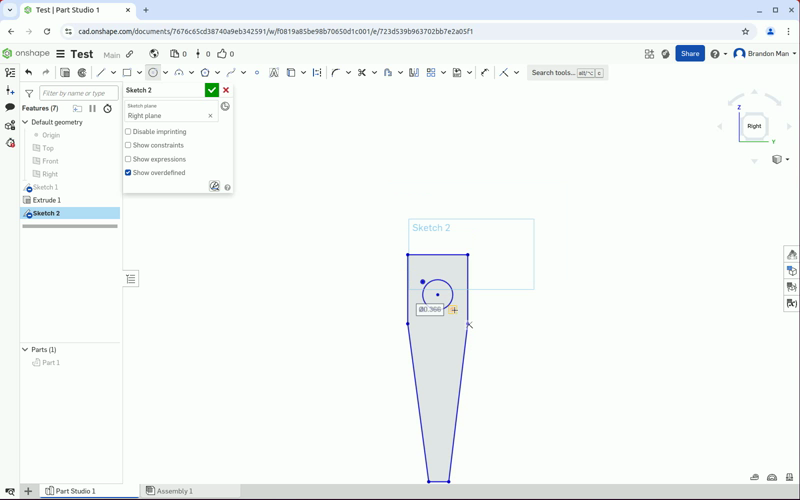
scroll(-6)
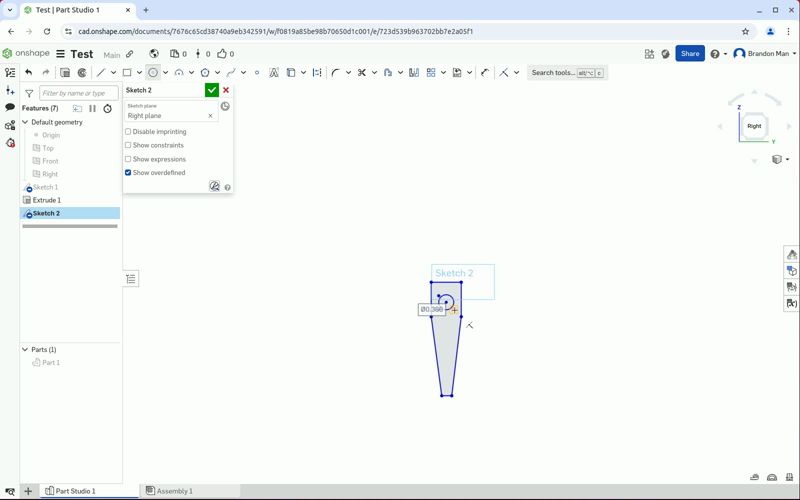
key(esc)
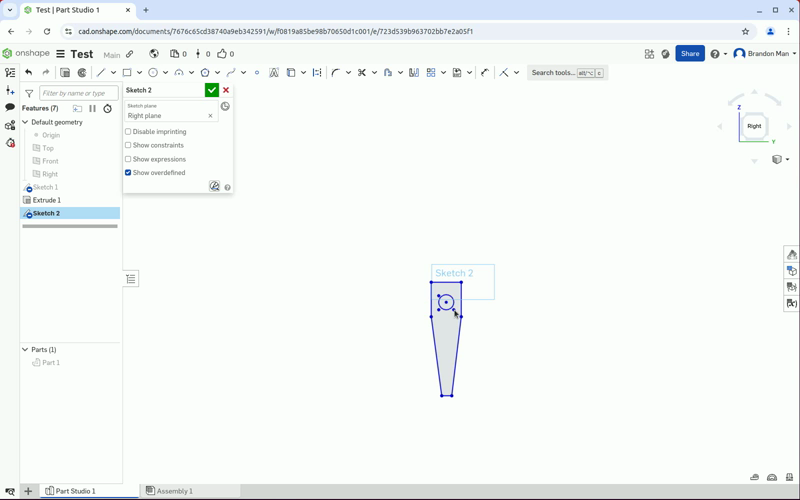
key(c)
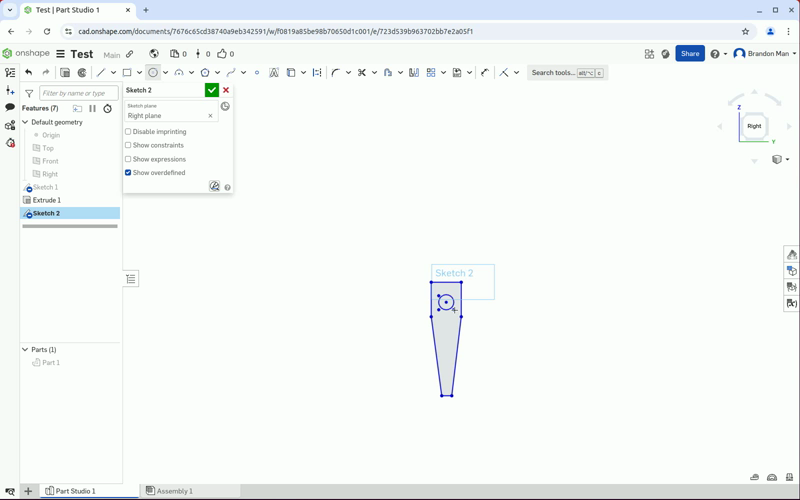
key_down(shift)
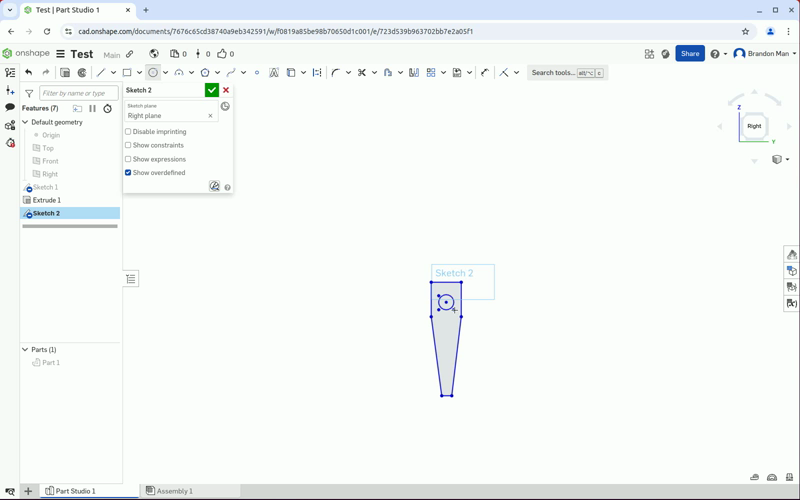
mouse_move(453, 295)
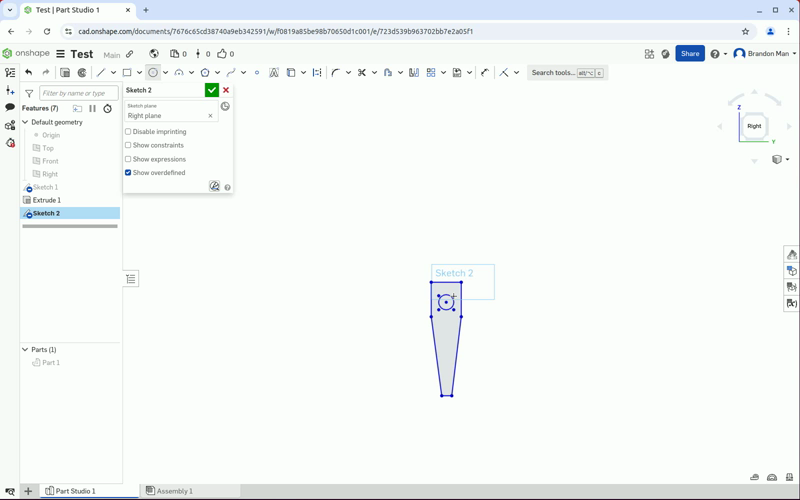
click(453, 295)
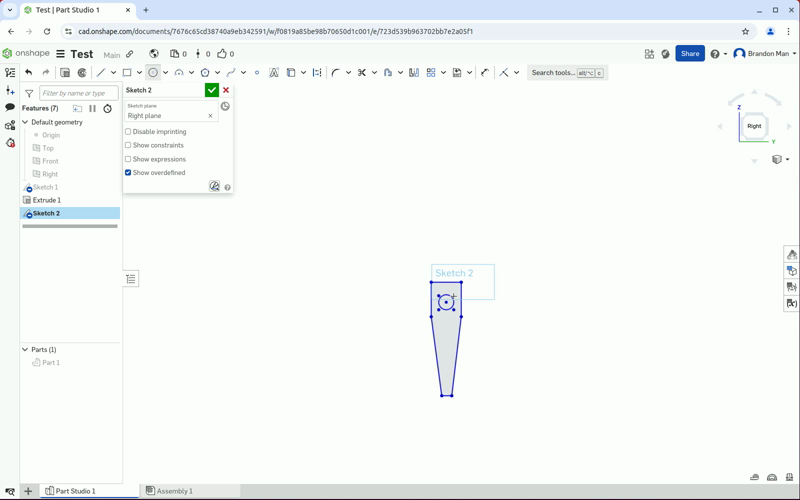
key_up(shift)
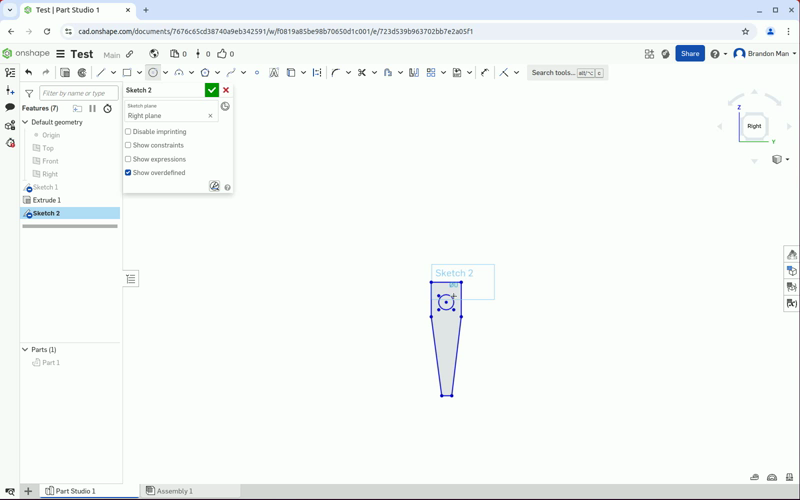
mouse_move(454, 295)
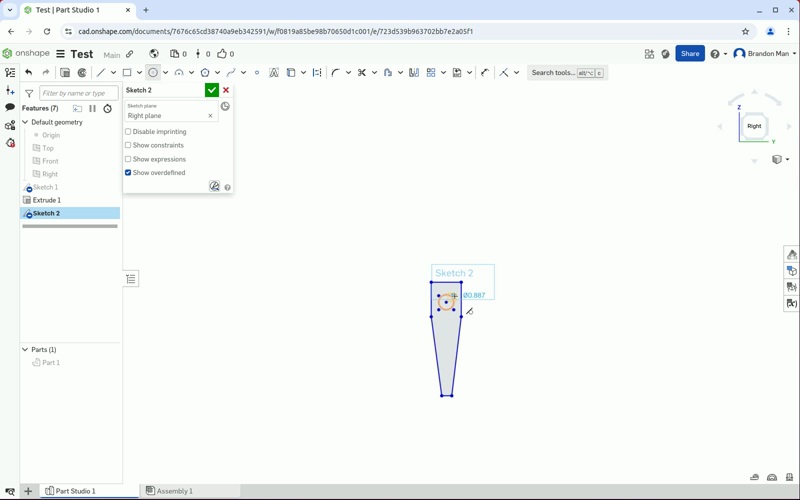
scroll(6)
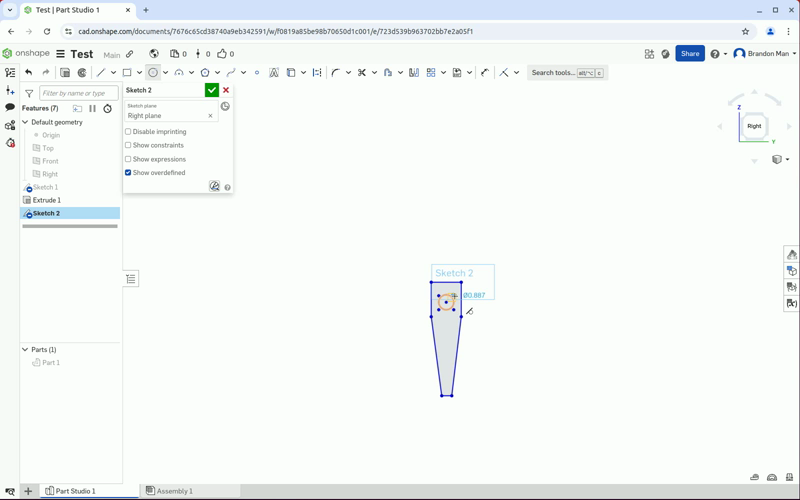
scroll(6)
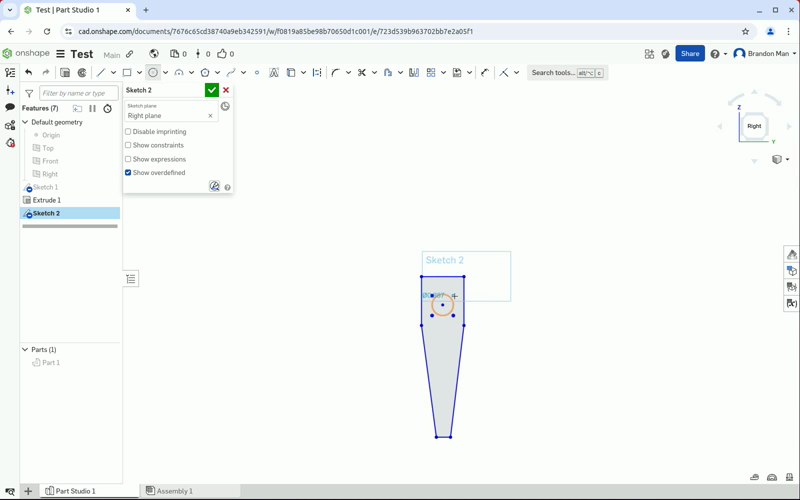
scroll(6)
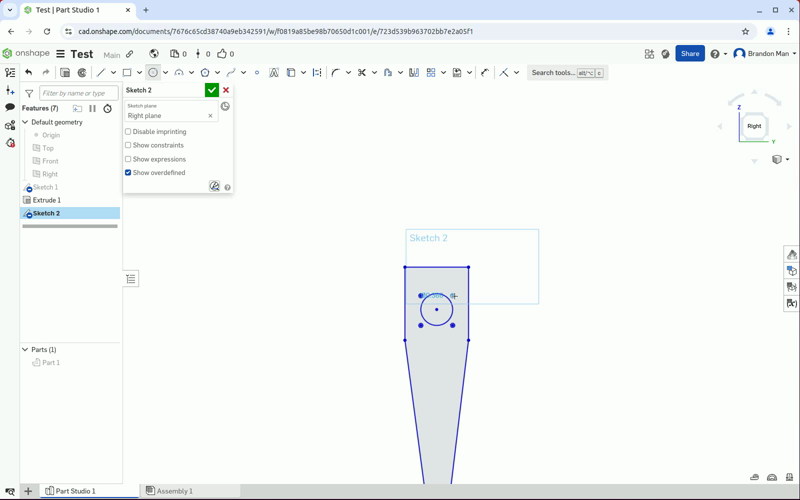
scroll(6)
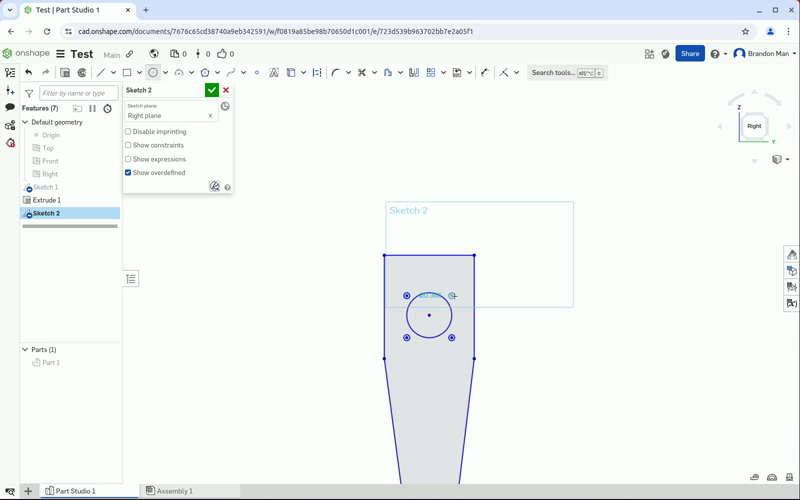
scroll(6)
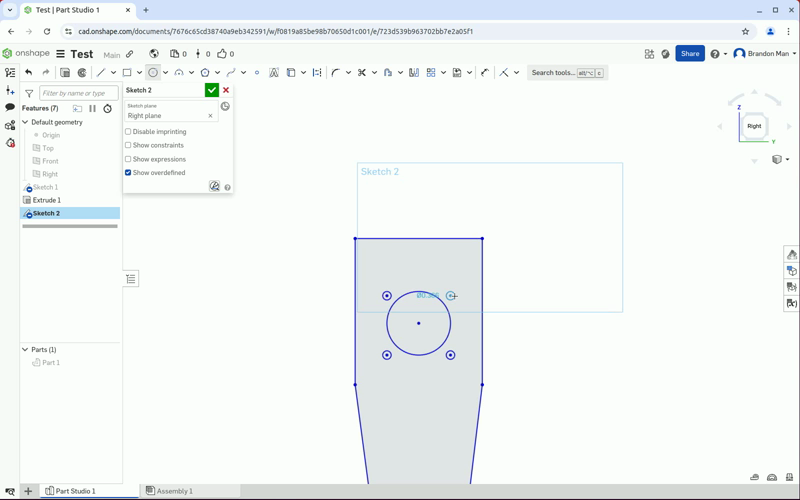
scroll(6)
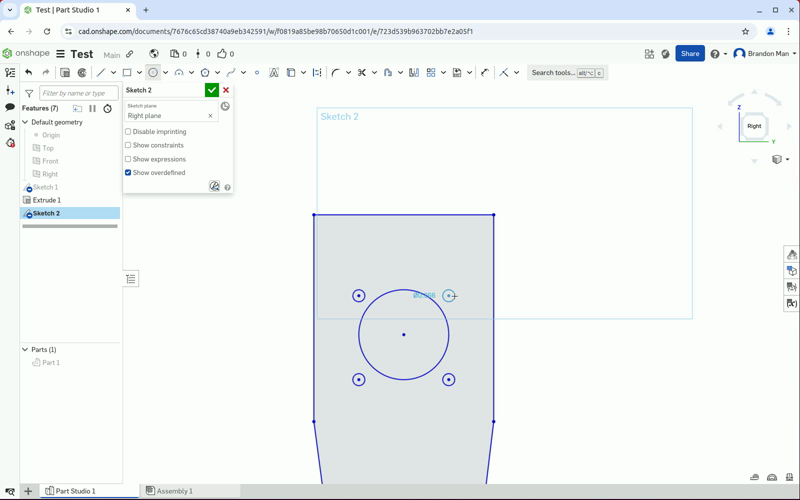
scroll(6)
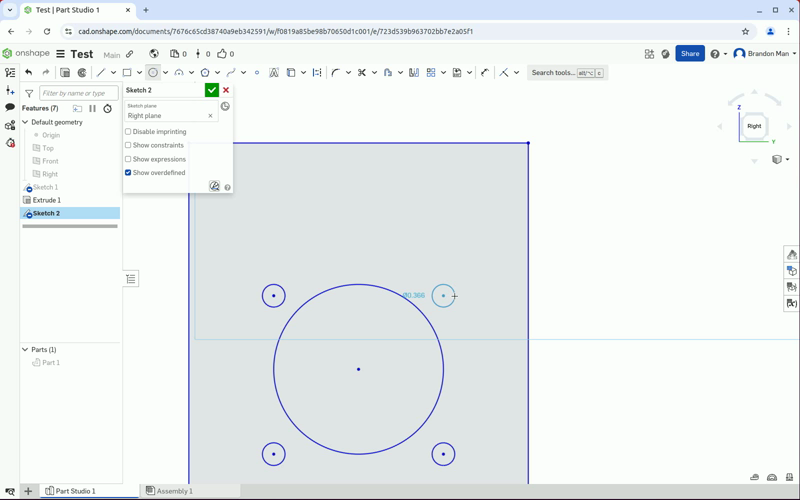
click(454, 295)
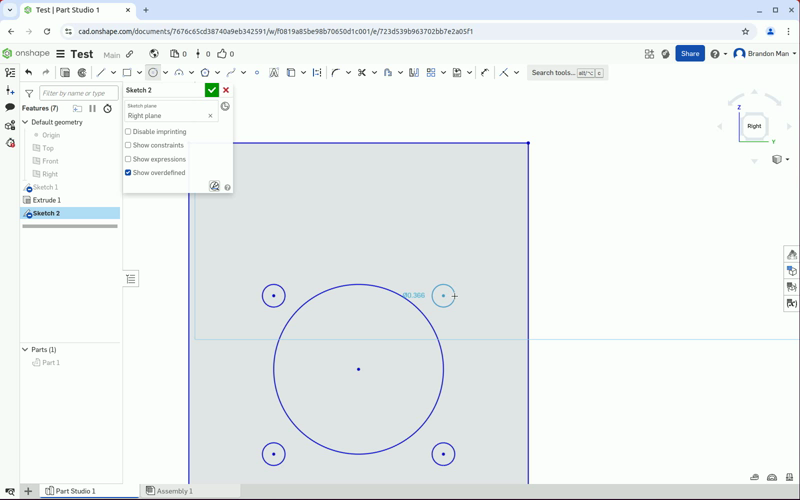
scroll(-6)
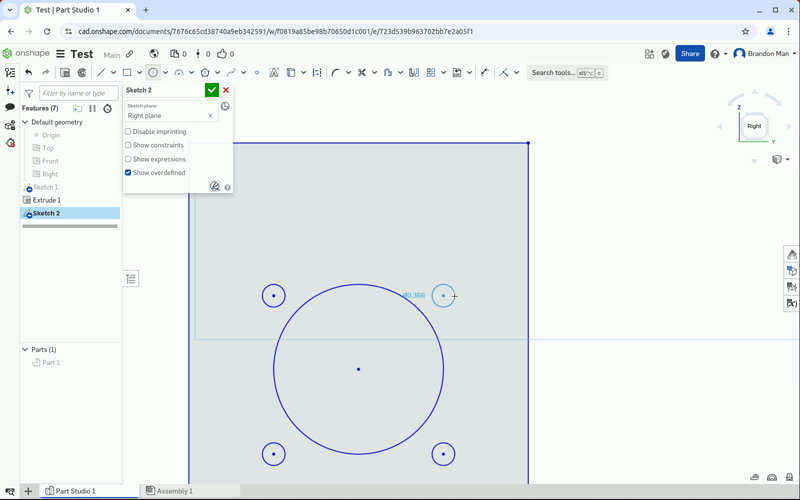
scroll(-6)
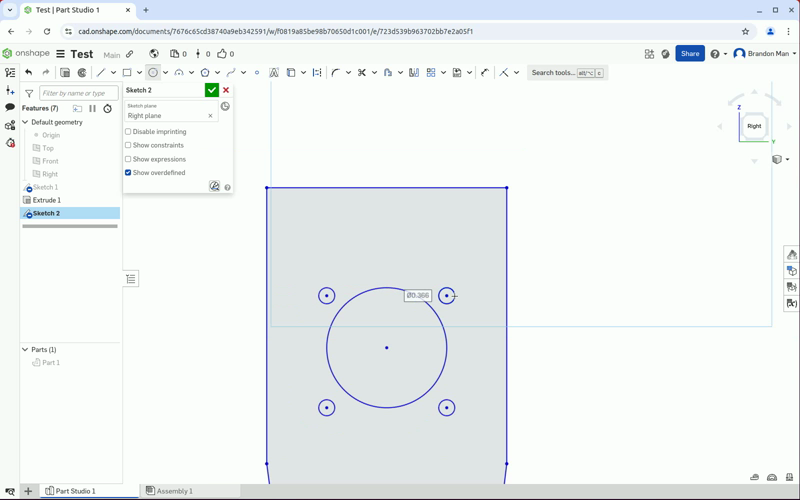
scroll(-6)
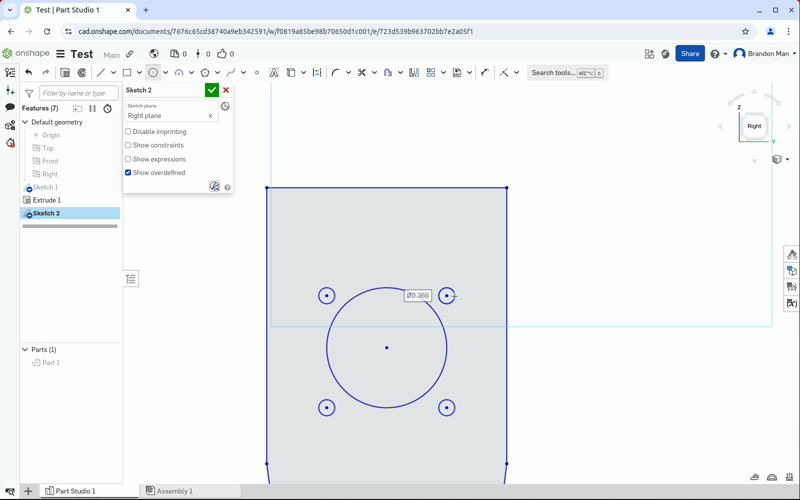
scroll(-6)
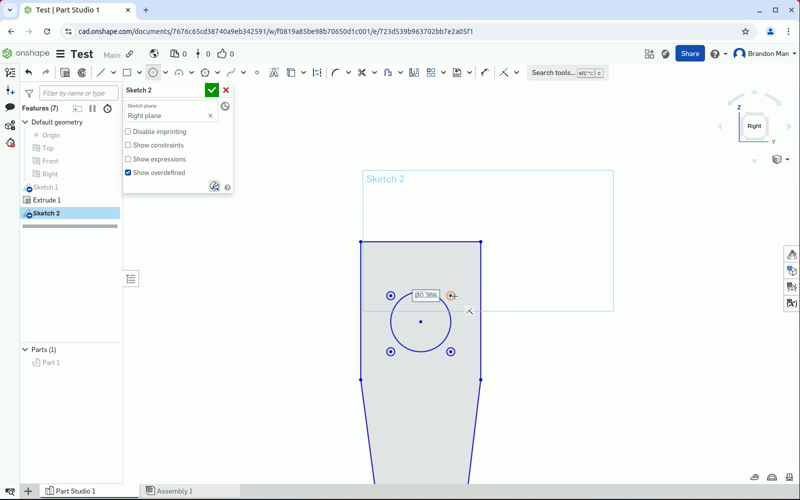
scroll(-6)
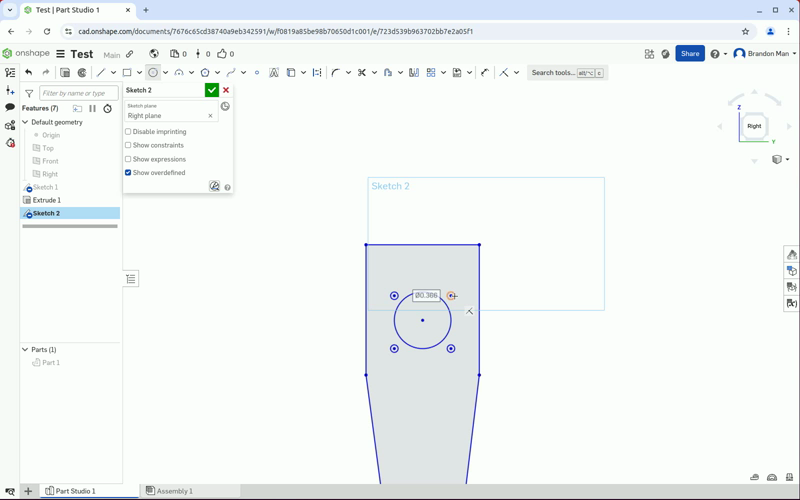
scroll(-6)
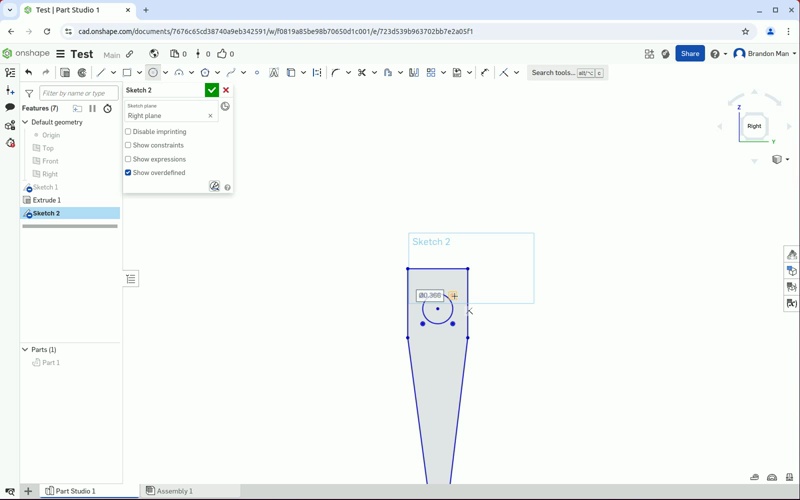
scroll(-6)
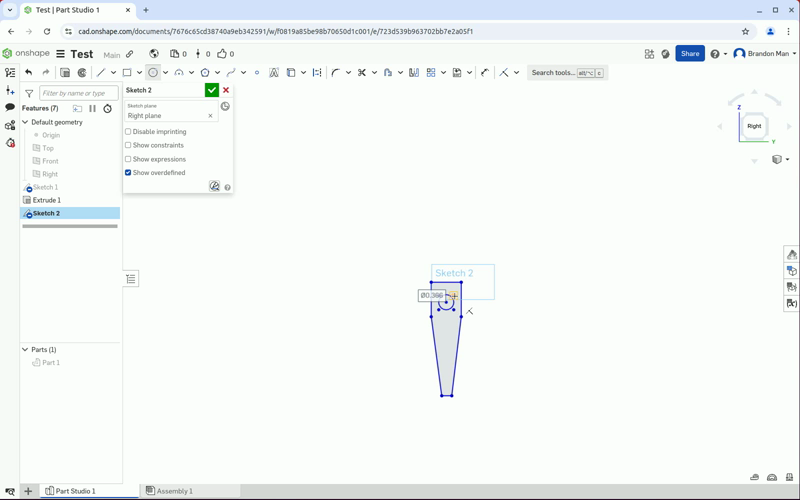
key(esc)
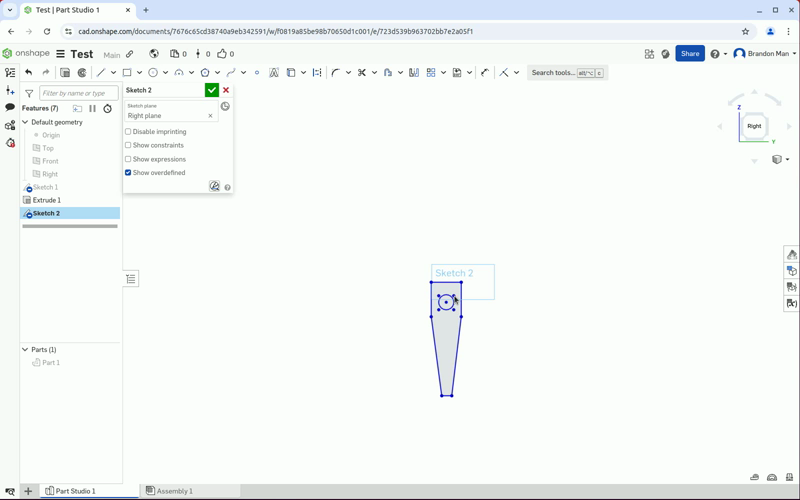
mouse_move(444, 313)
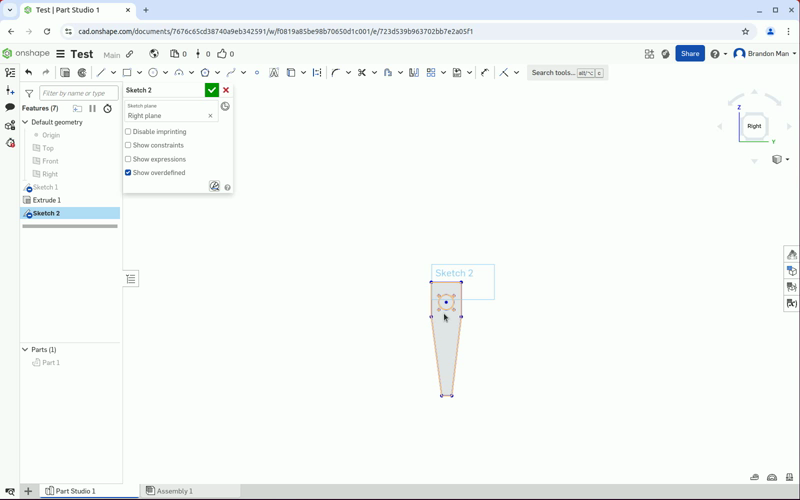
click(444, 313)
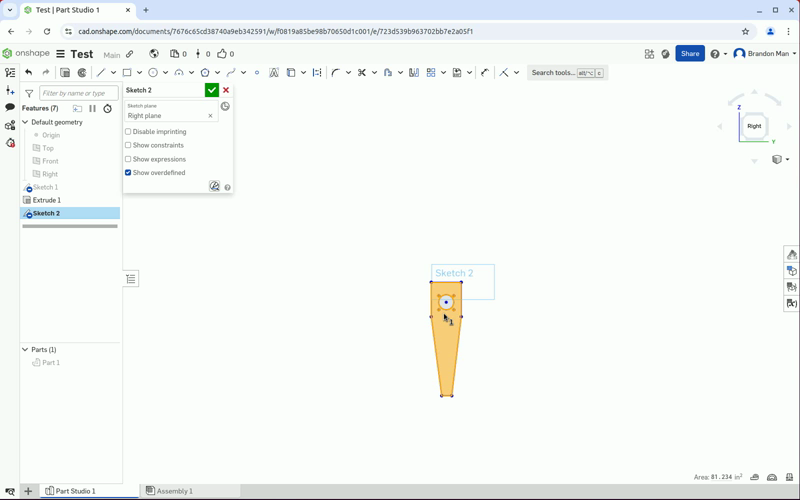
mouse_move(73, 352)
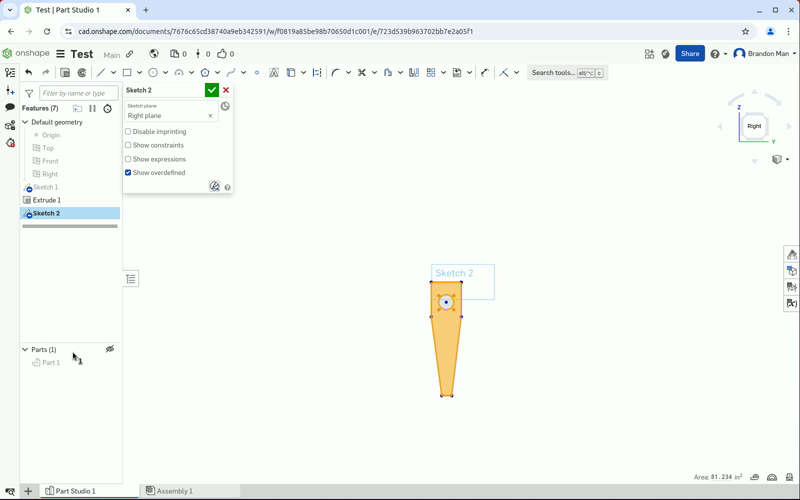
key(shift+y)
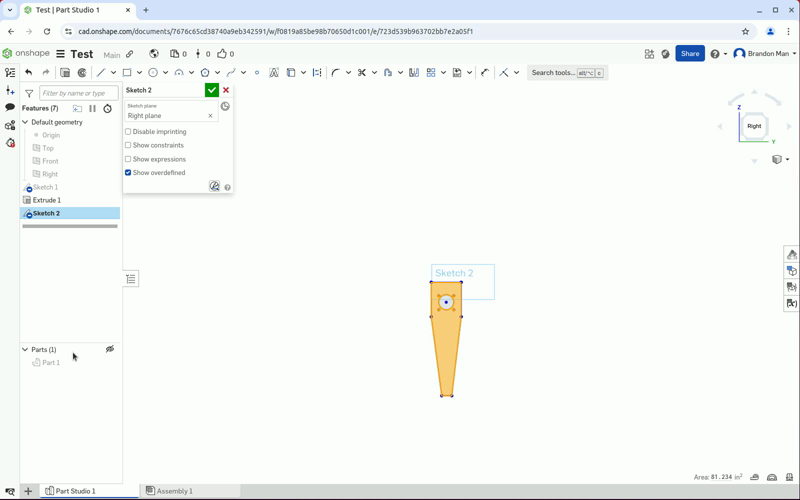
key(shift+e)
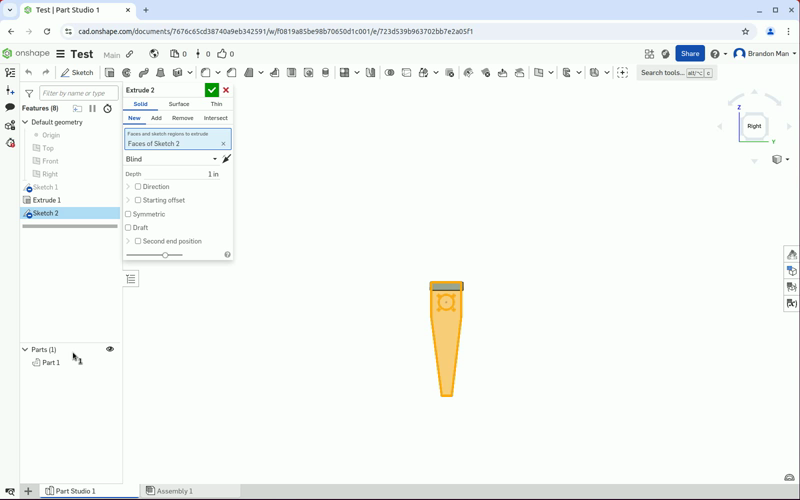
mouse_move(143, 106)
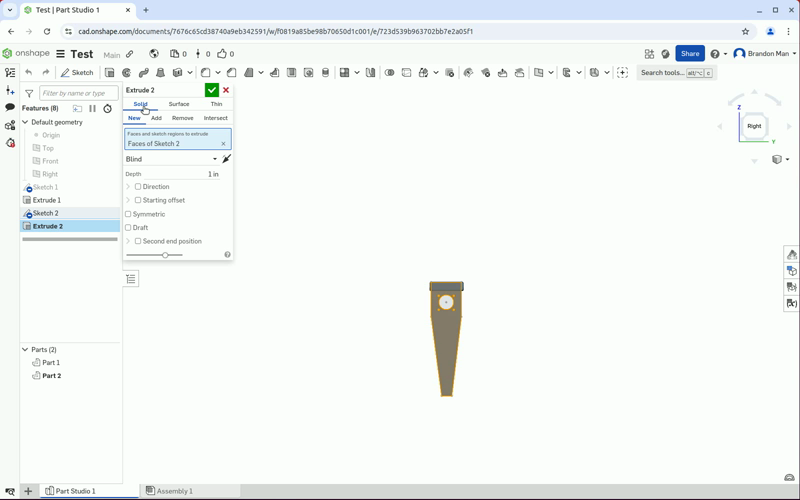
click(143, 106)
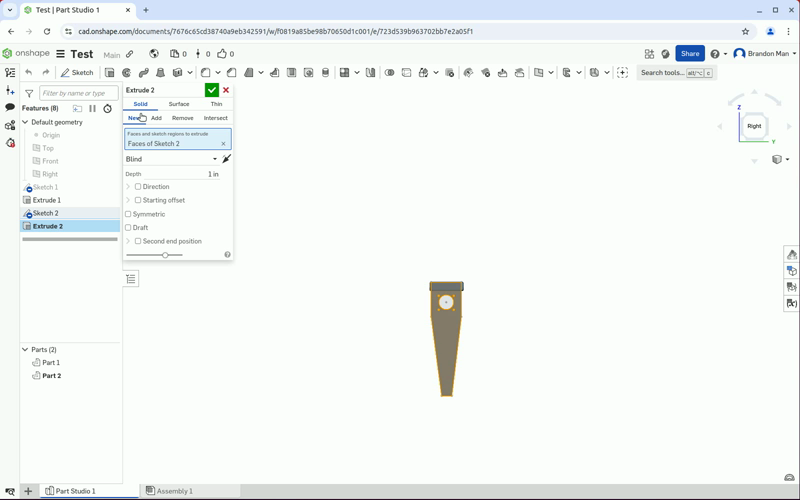
mouse_move(137, 120)
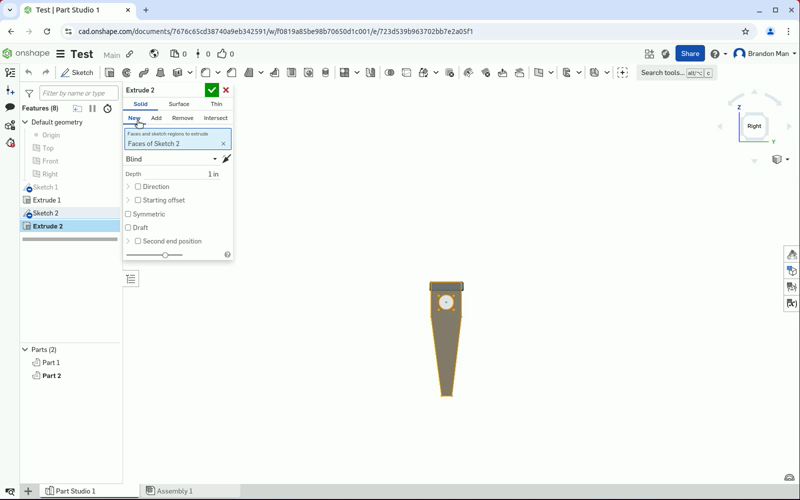
click(137, 120)
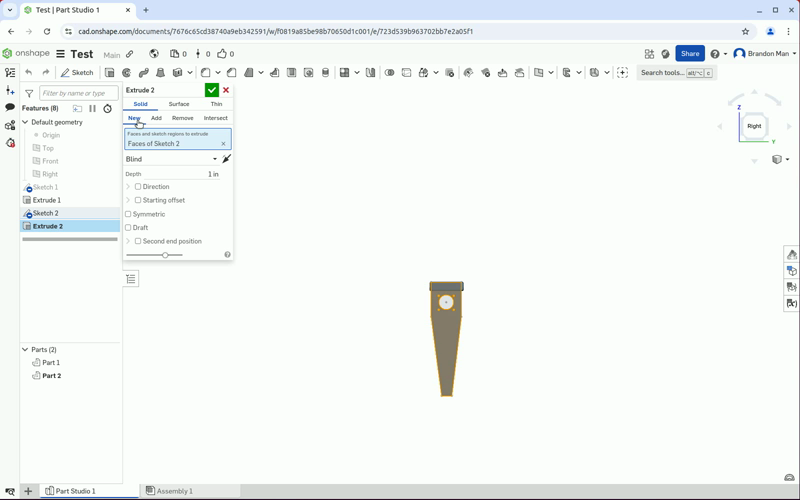
key(tab, 4)
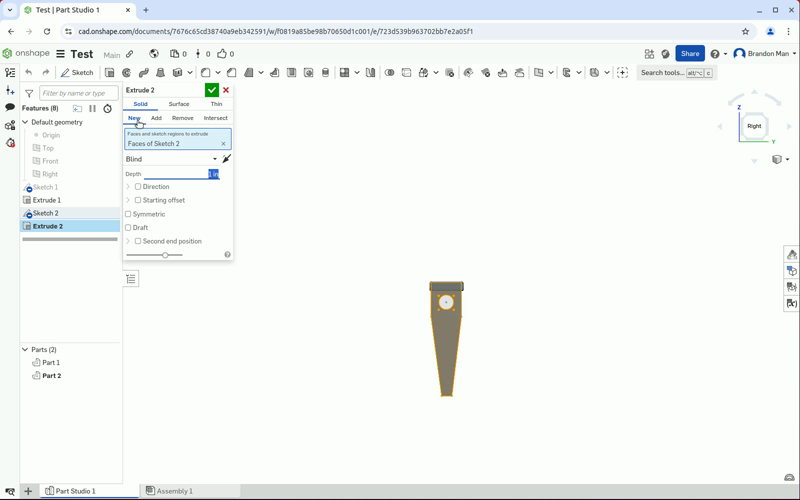
text(0.963)
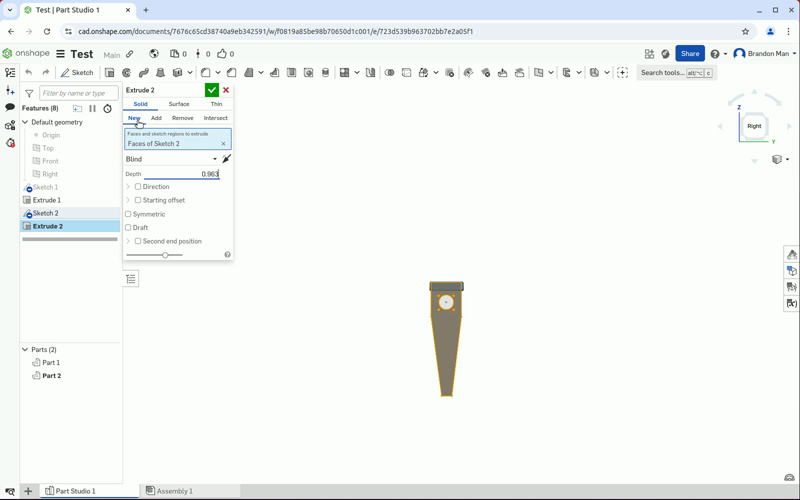
key(enter)
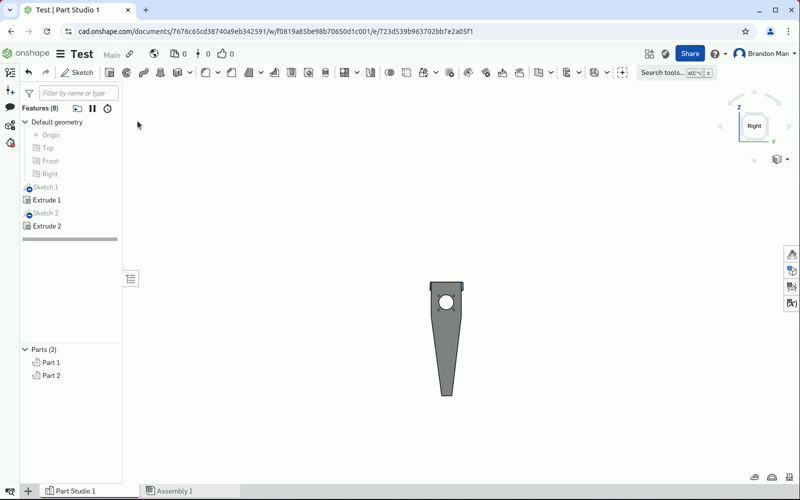
key(shift+h)
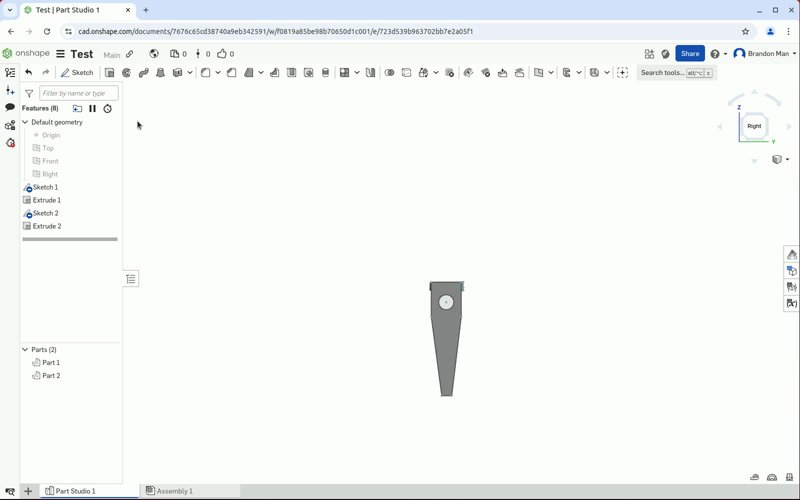
key(shift+h)
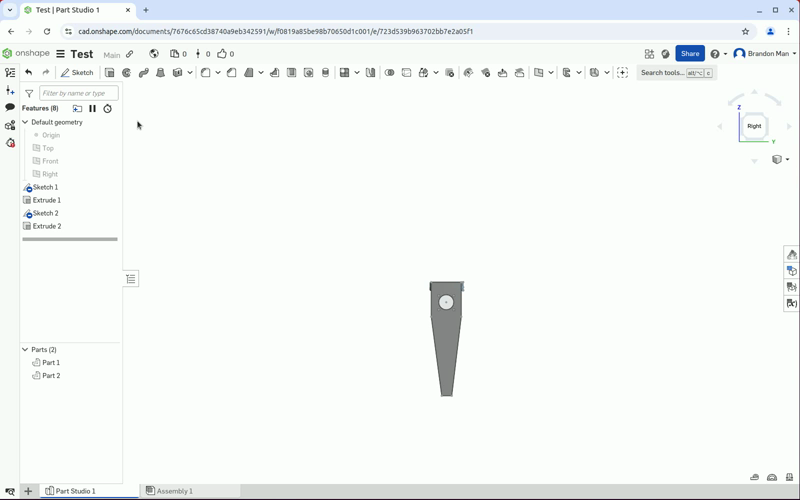
key(shift+7)
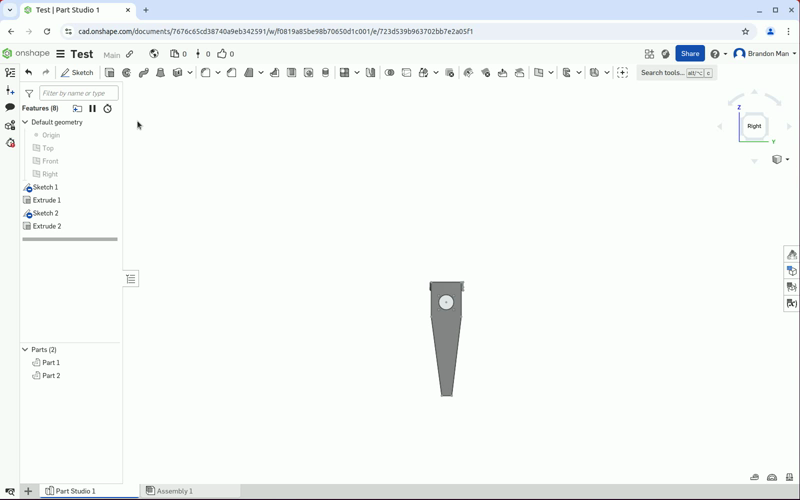
key(right, 2)
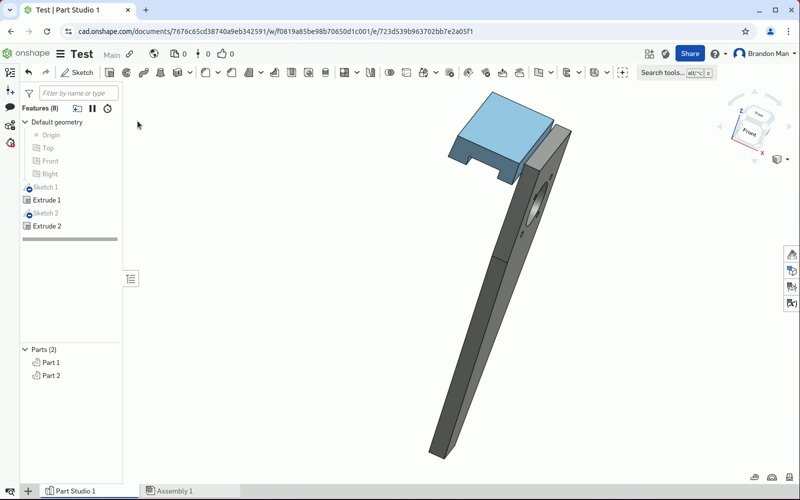
key(down, 2)
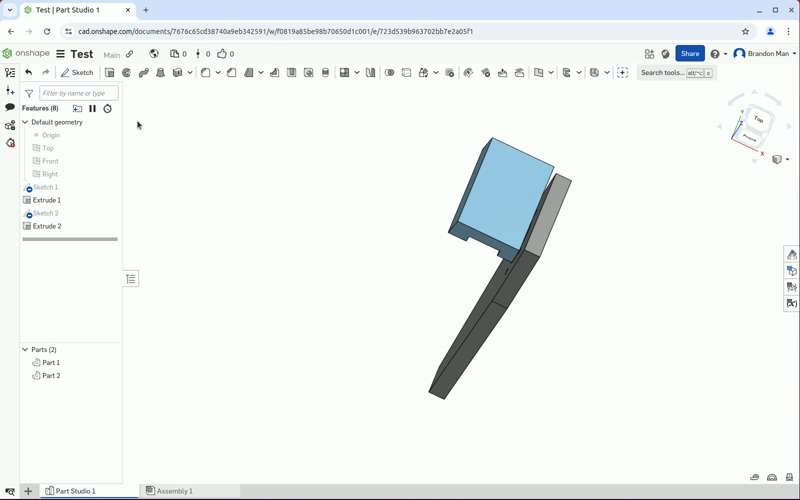
key(up, 2)
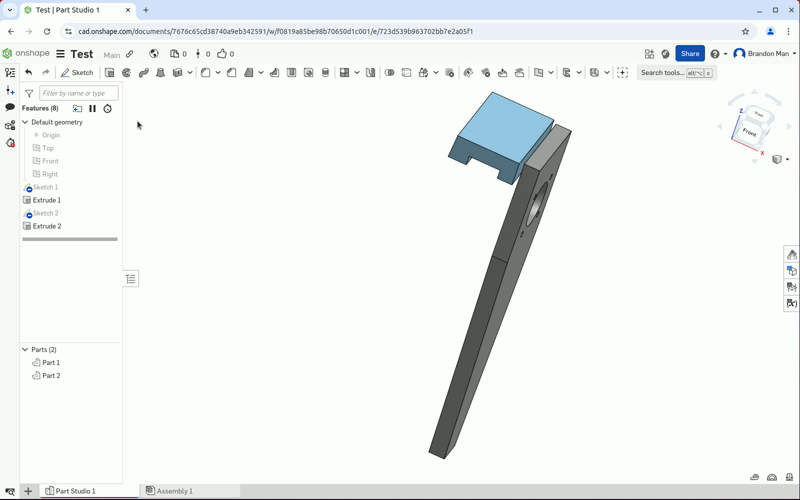
key(left, 2)
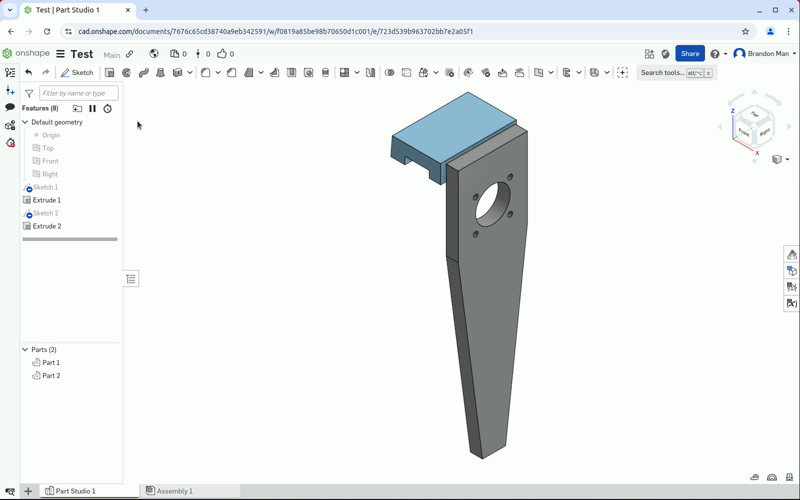
mouse_move(73, 189)
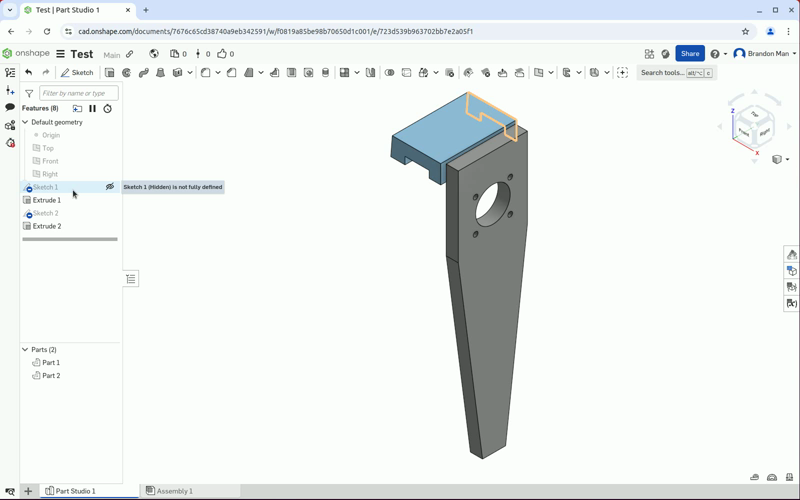
click(73, 189)